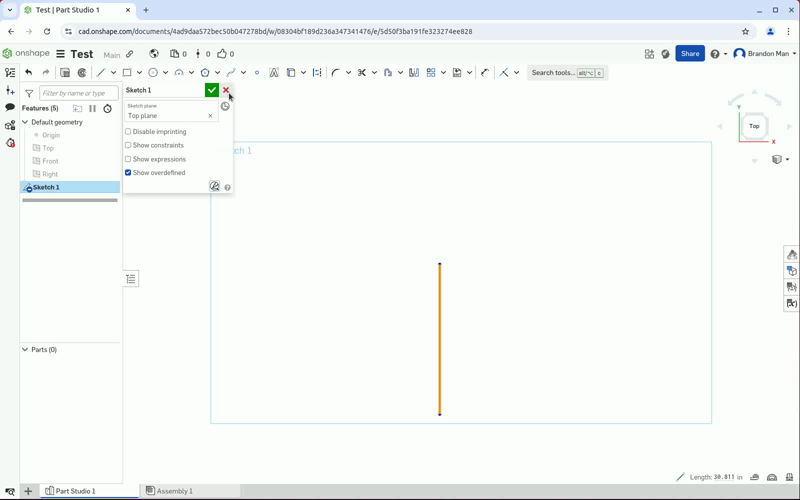
key(shift+h)
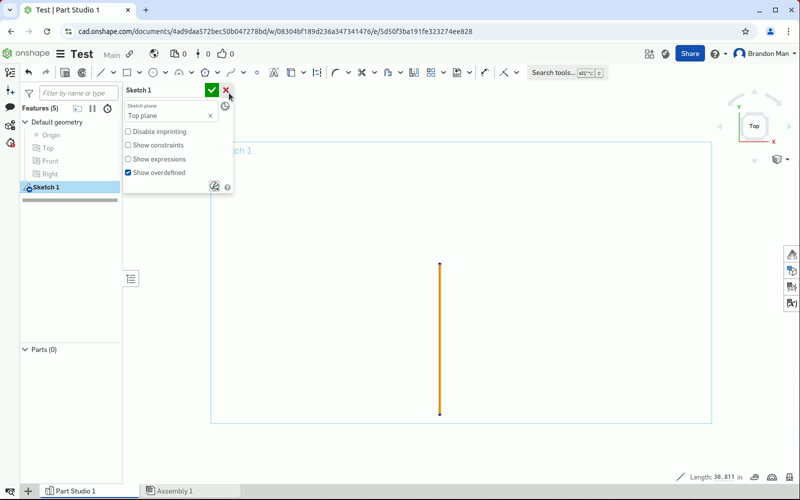
key(shift+s)
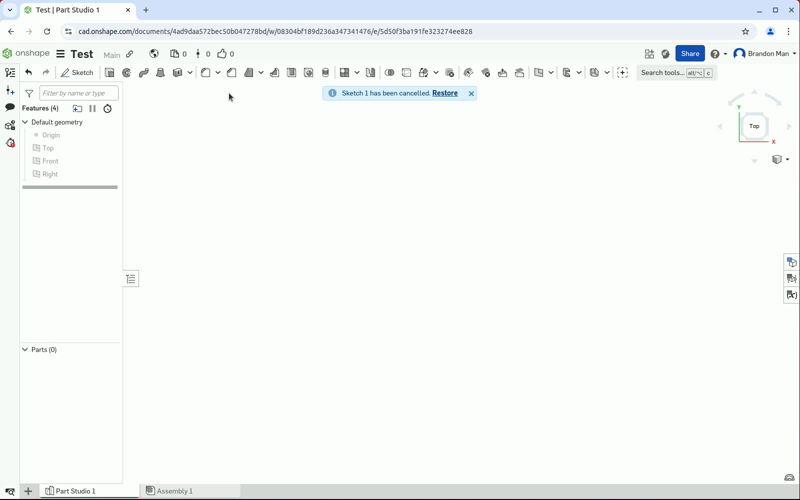
mouse_move(73, 150)
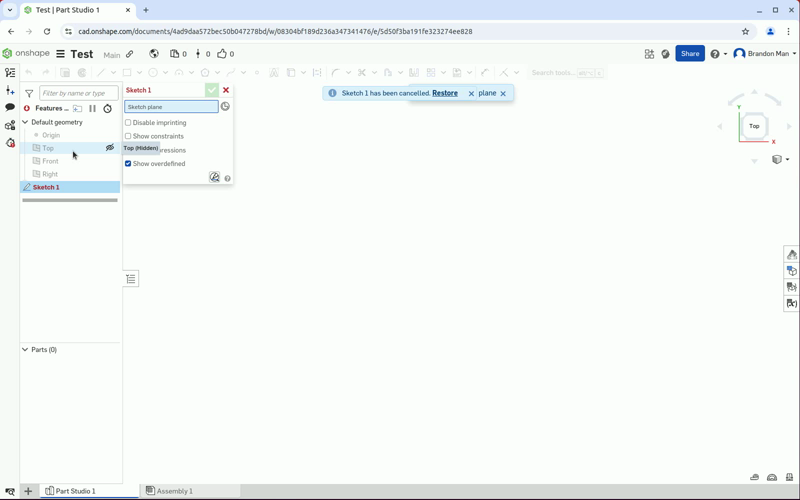
click(73, 150)
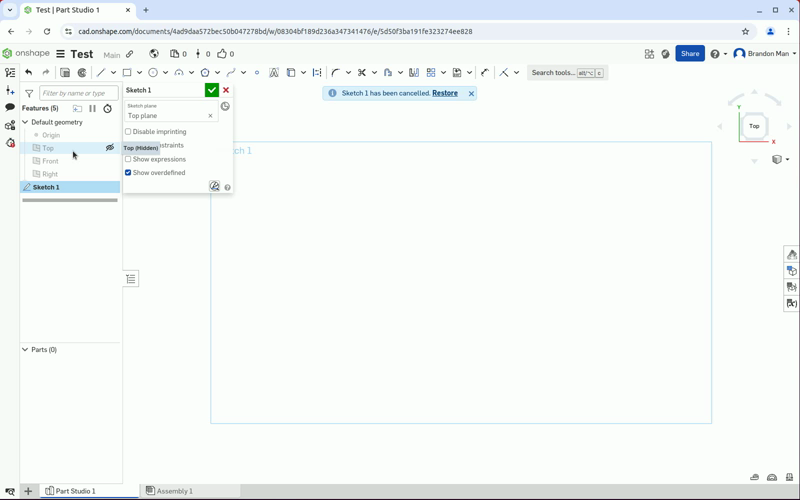
mouse_move(73, 352)
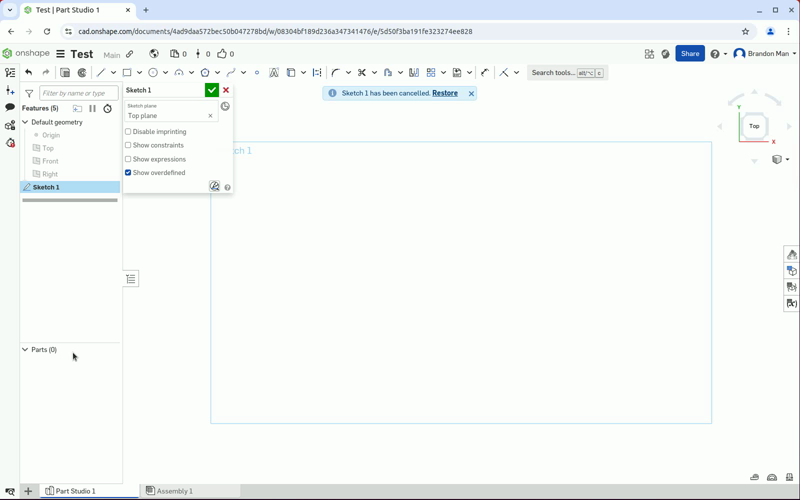
key(y)
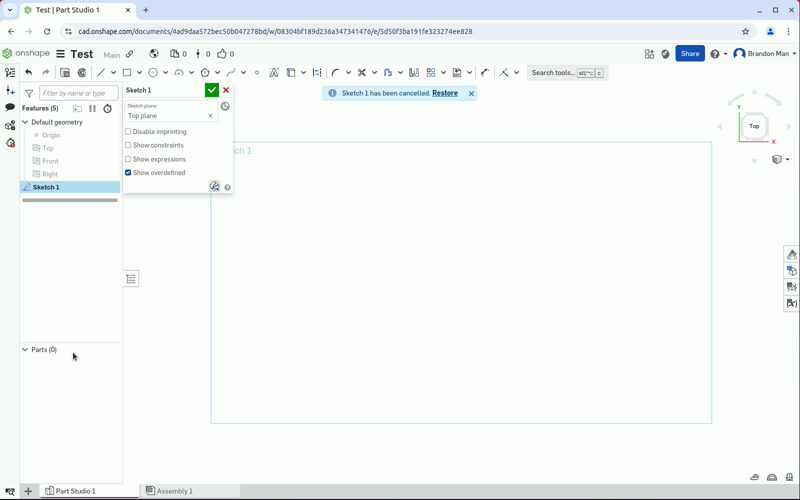
key(l)
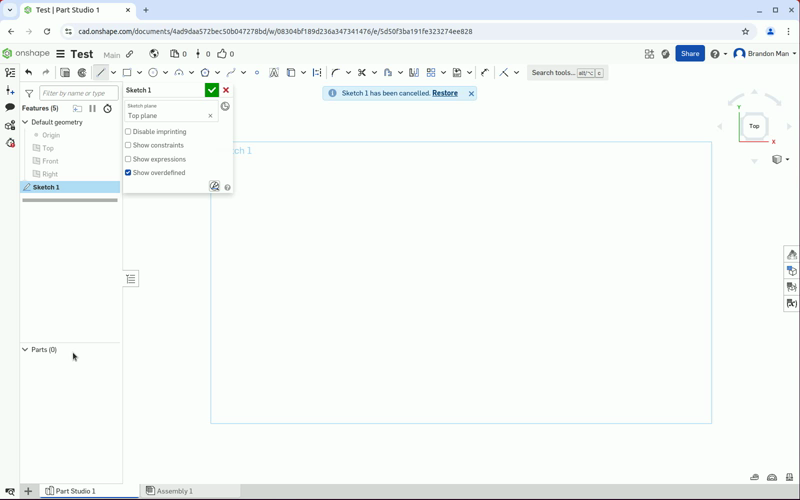
key_down(shift)
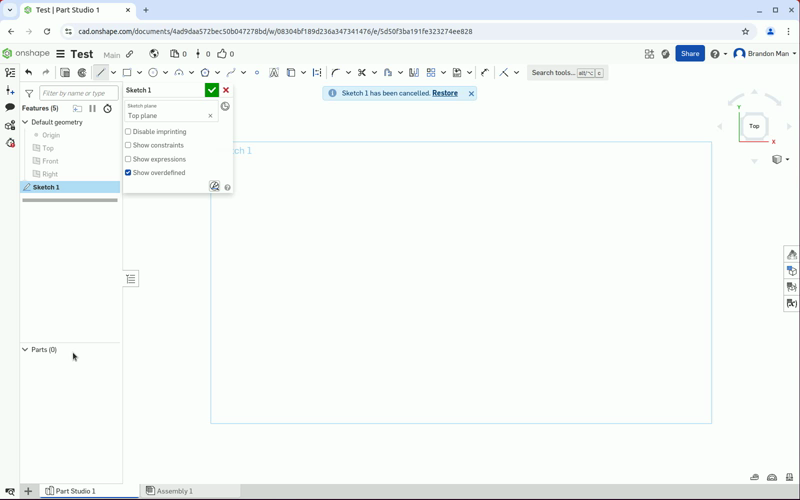
mouse_move(348, 272)
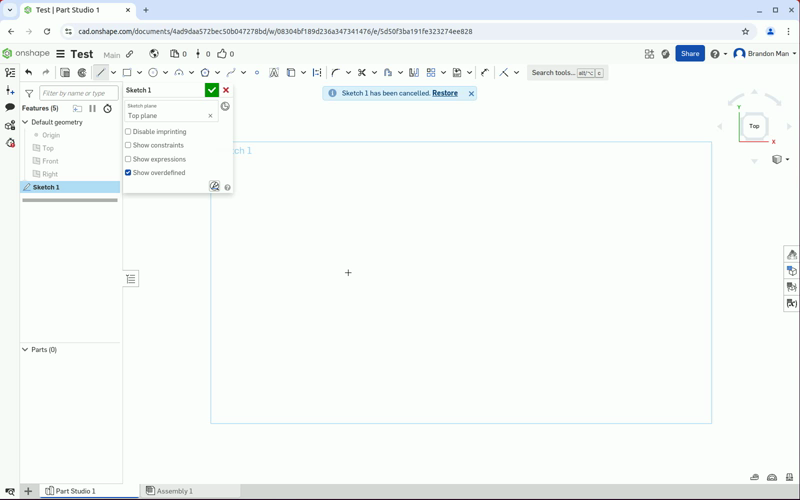
click(348, 272)
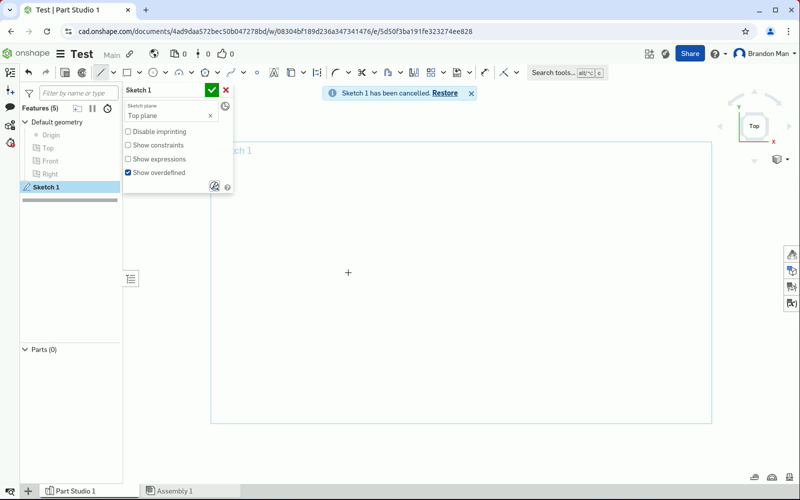
key_up(shift)
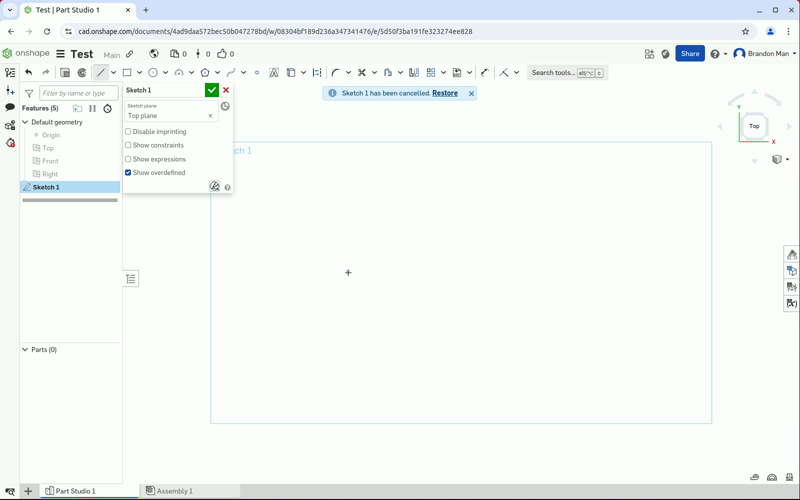
key_down(shift)
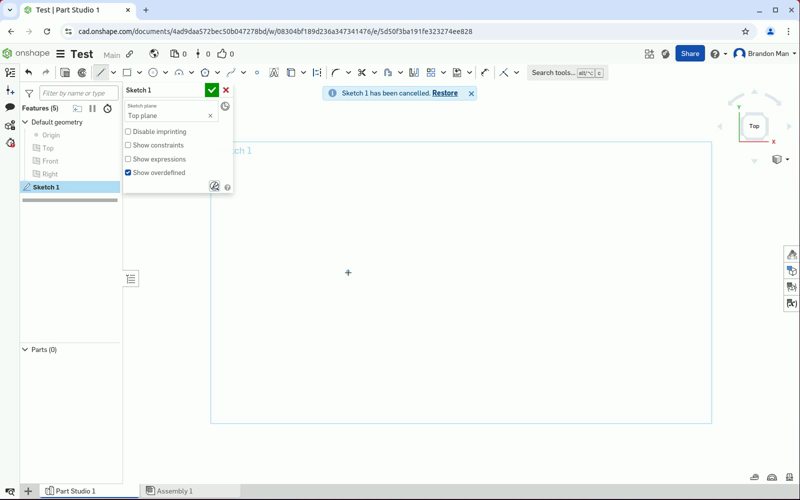
mouse_move(501, 272)
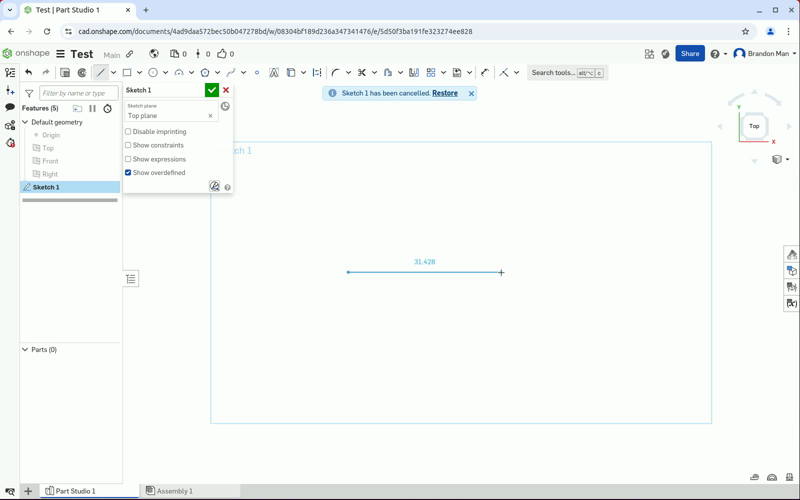
click(501, 272)
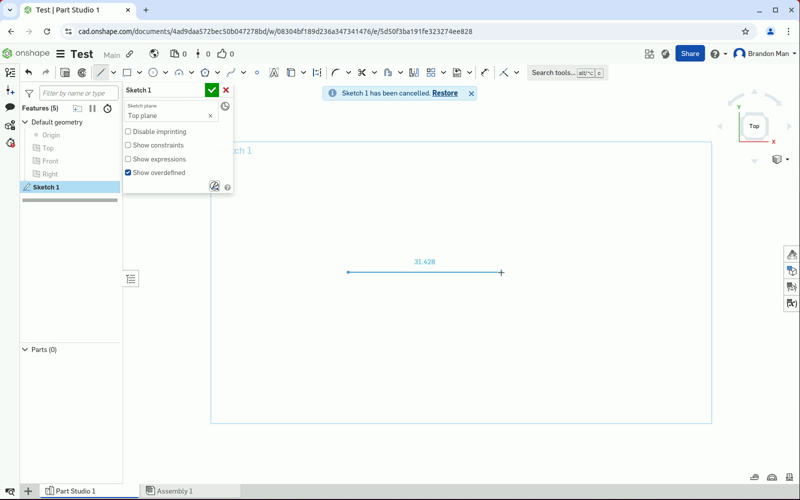
key_up(shift)
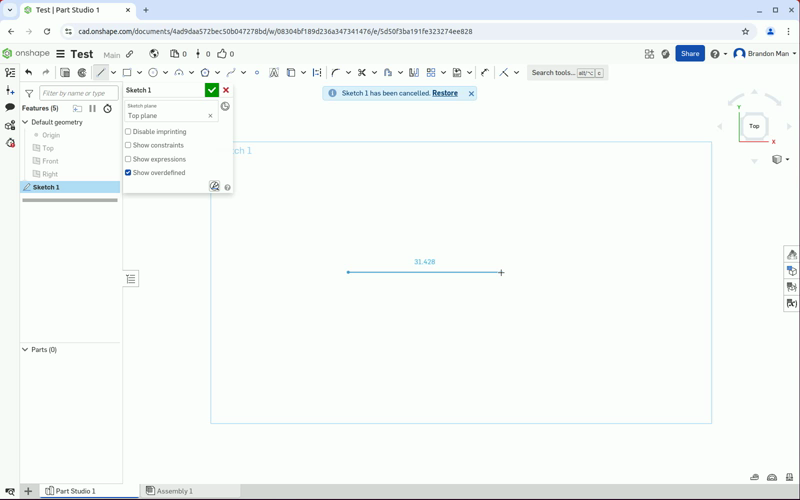
key_down(shift)
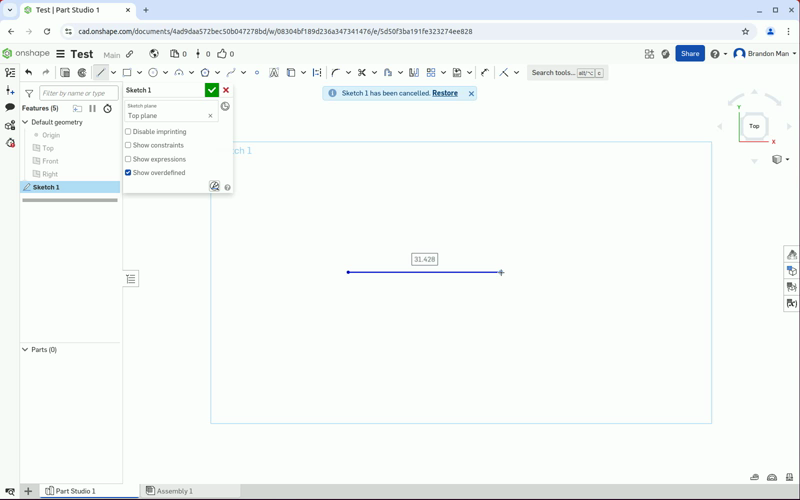
mouse_move(531, 272)
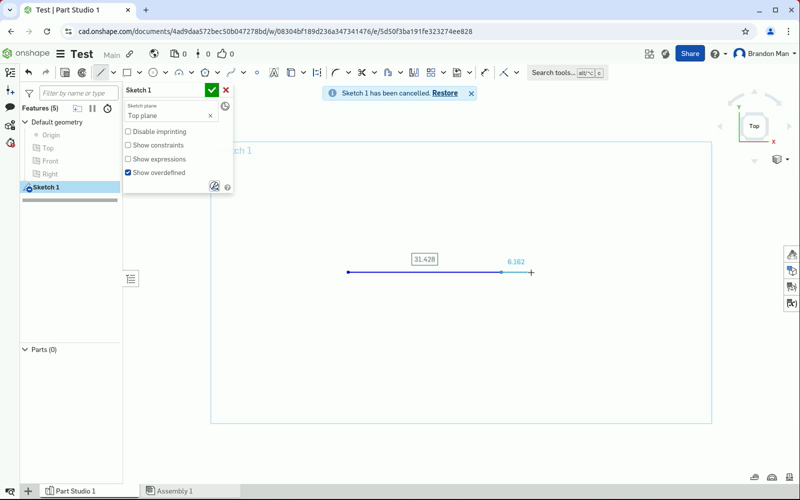
mouse_move(501, 264)
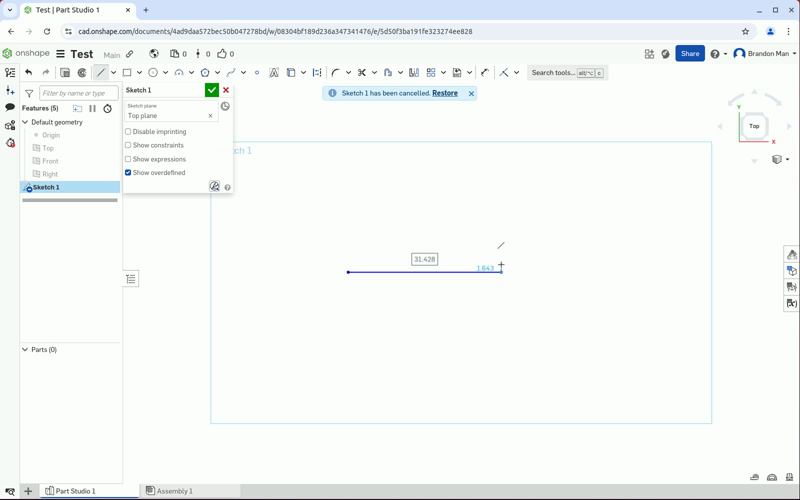
click(501, 264)
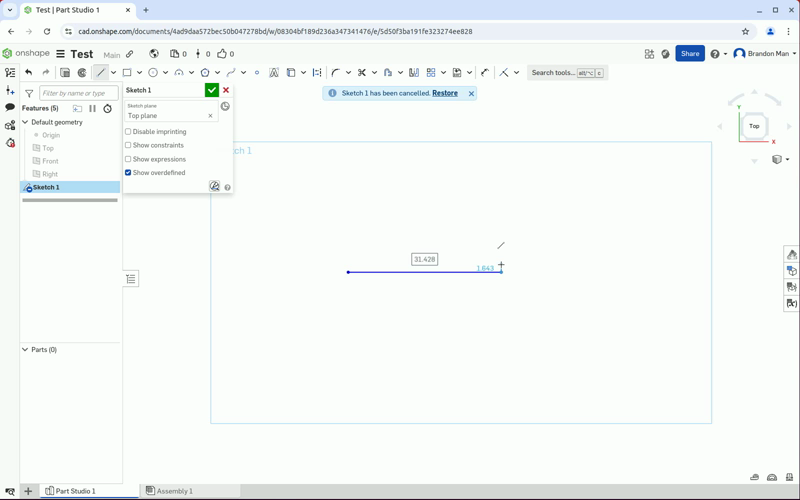
key_up(shift)
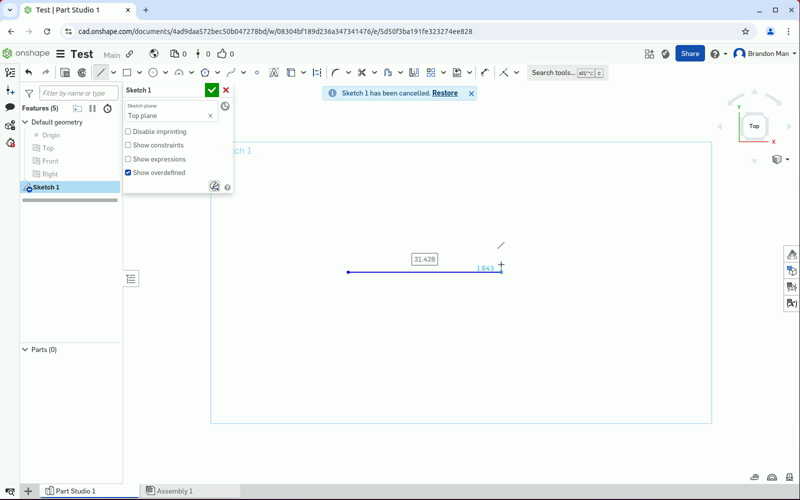
key_down(shift)
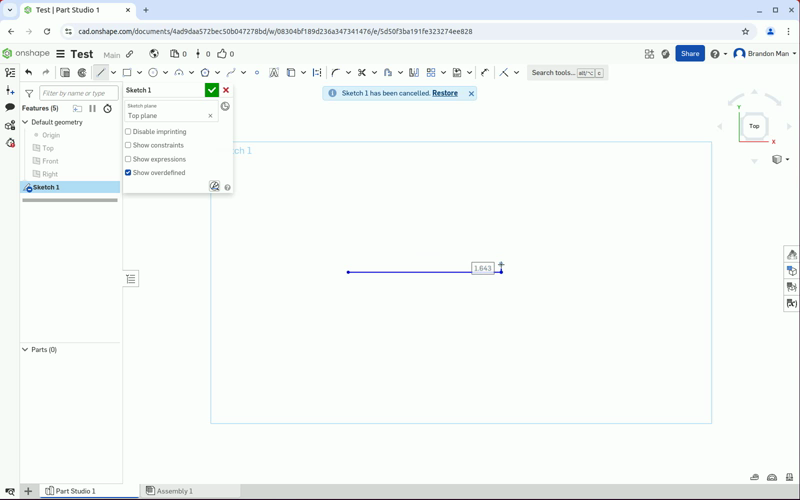
mouse_move(348, 264)
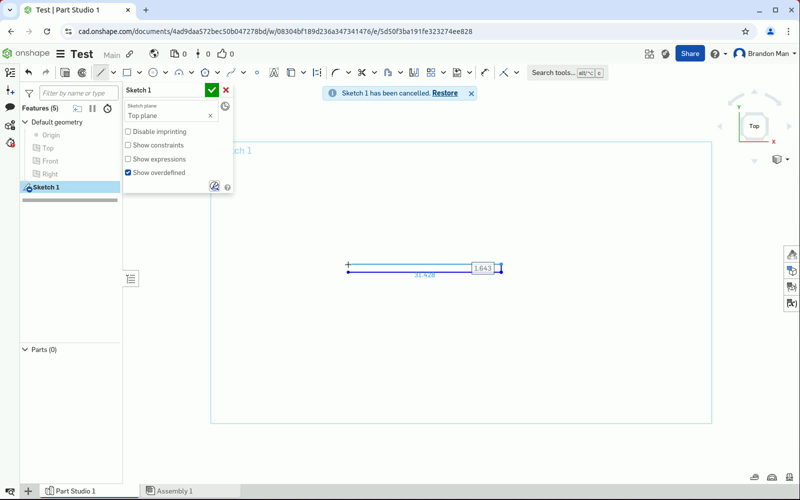
click(348, 264)
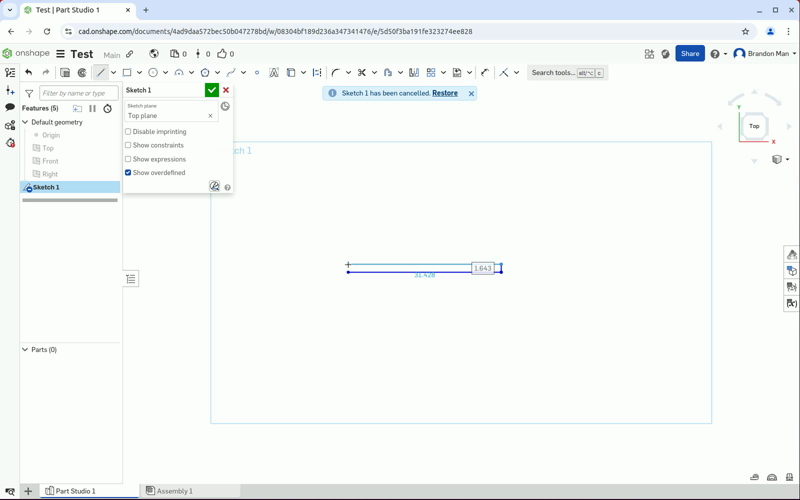
key_up(shift)
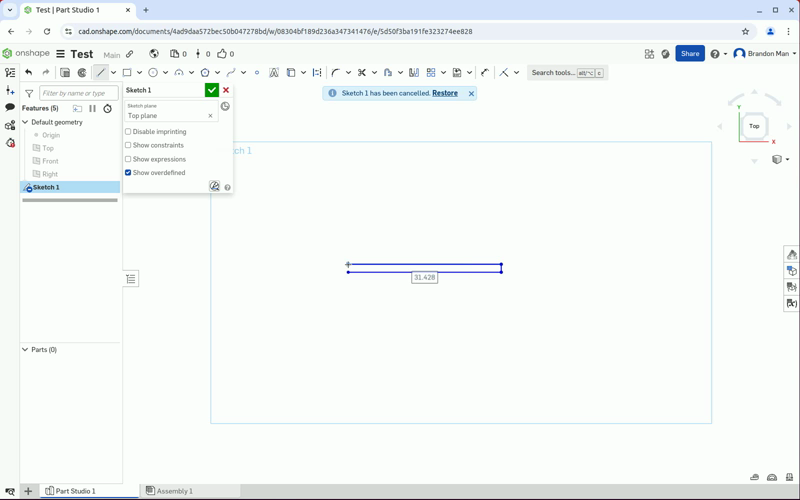
mouse_move(378, 264)
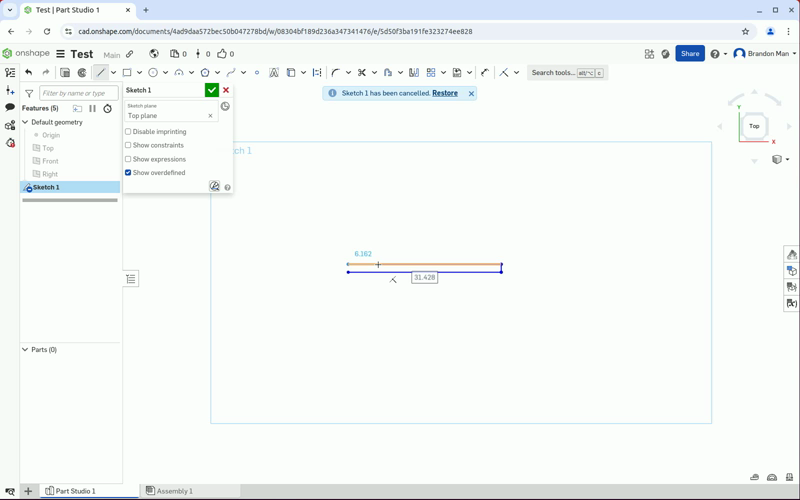
key_down(shift)
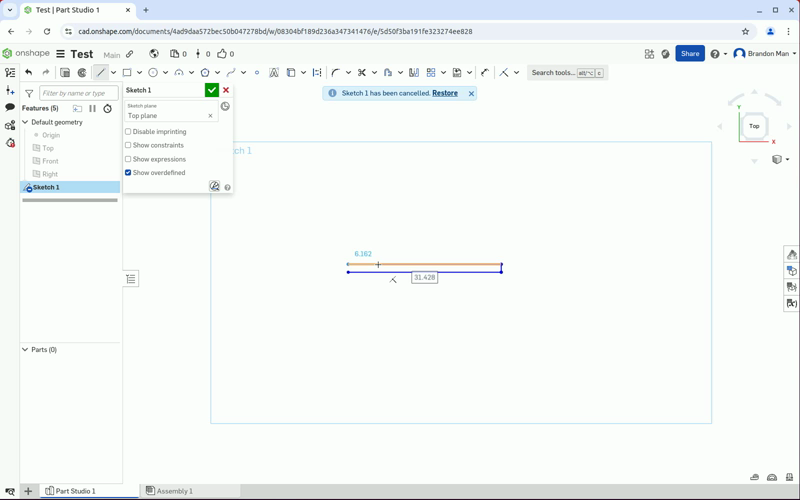
mouse_move(348, 272)
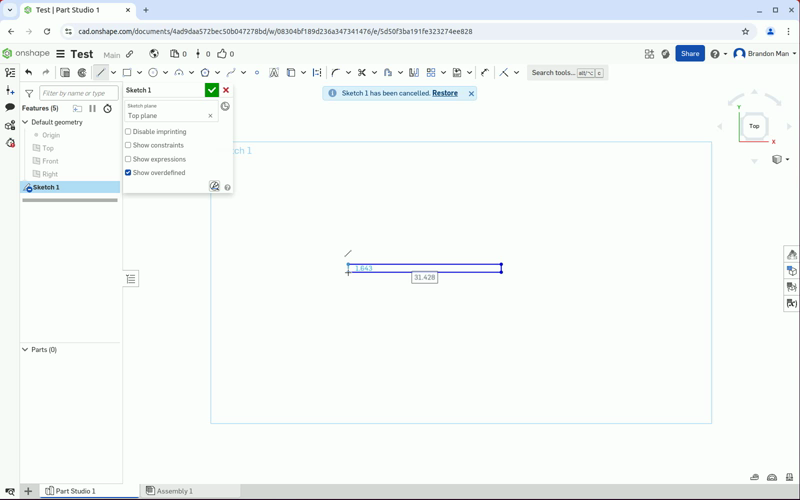
key_up(shift)
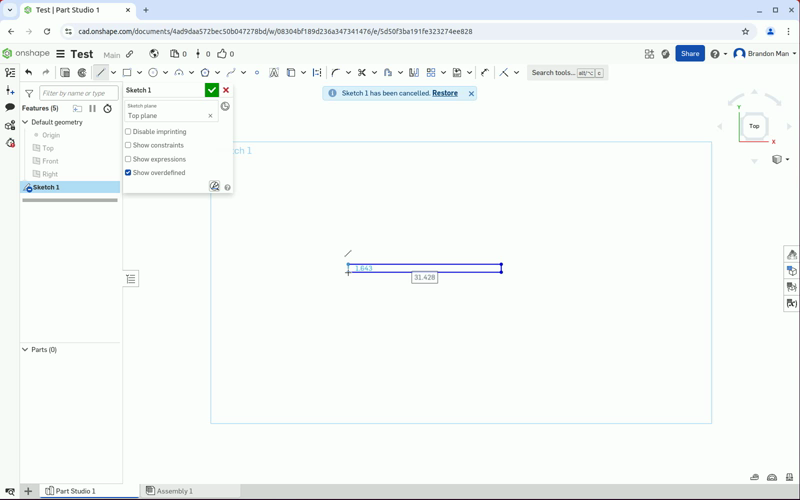
click(348, 272)
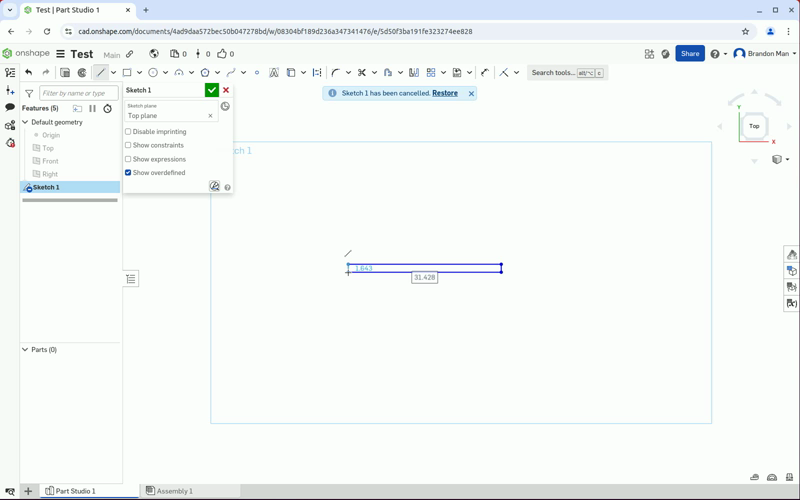
key(esc)
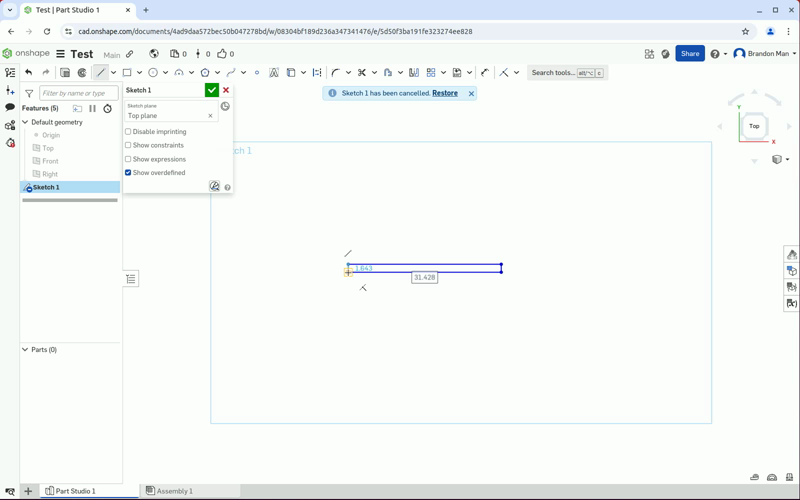
mouse_move(483, 265)
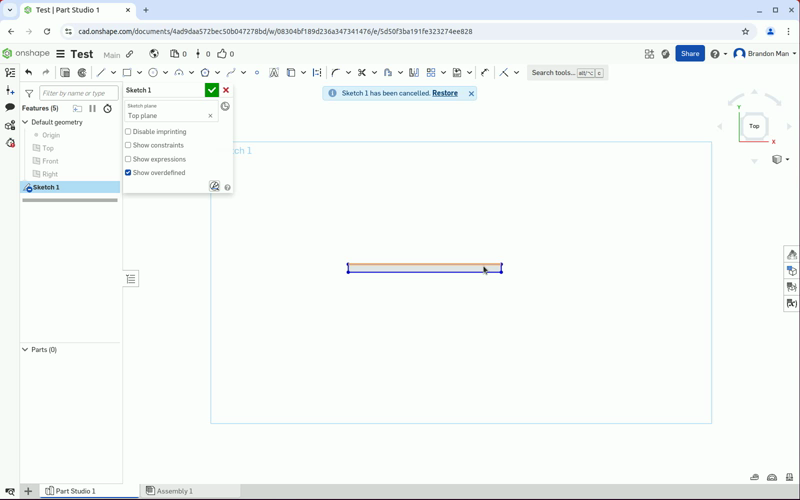
scroll(6)
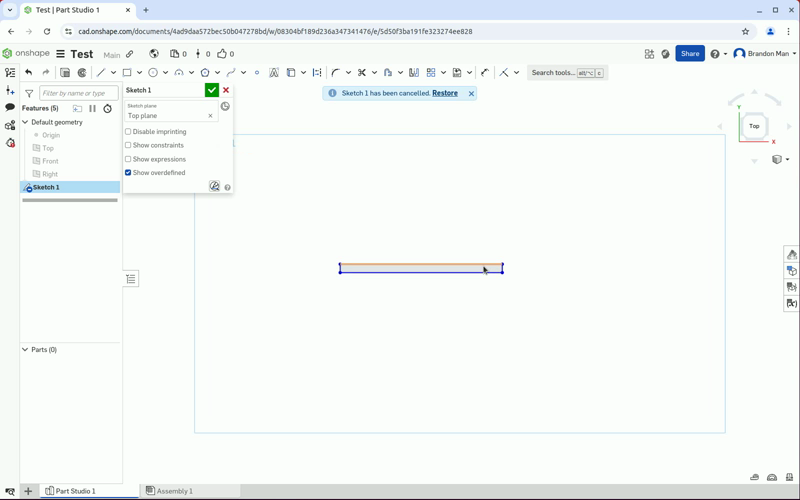
scroll(6)
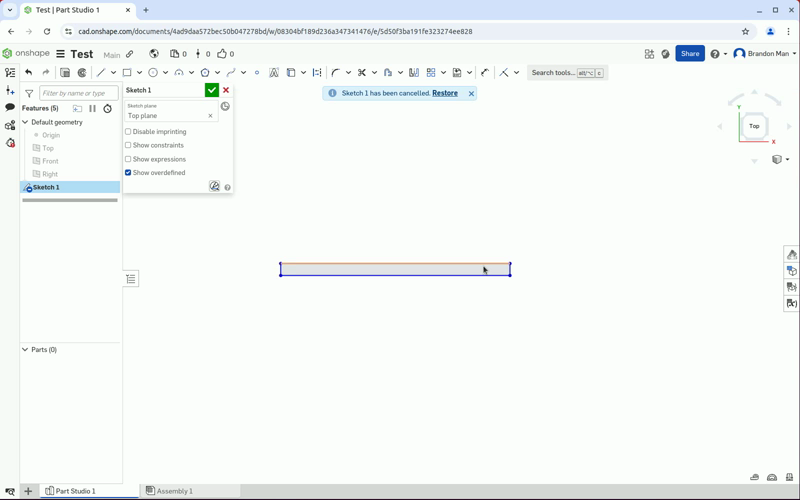
scroll(6)
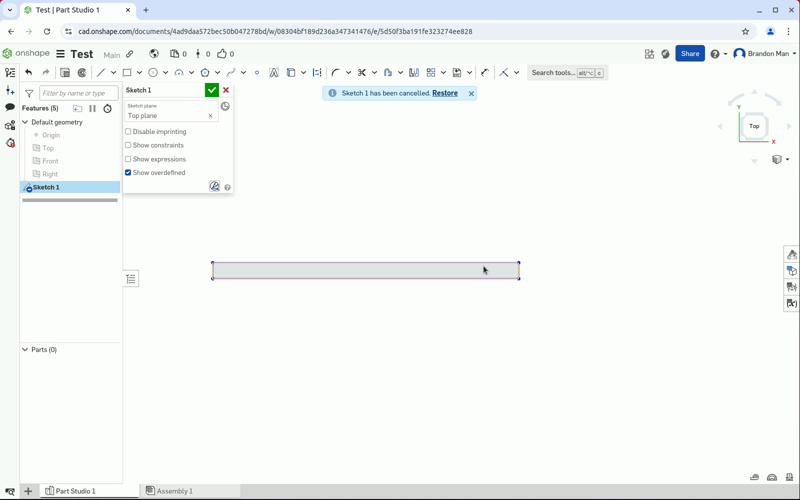
scroll(6)
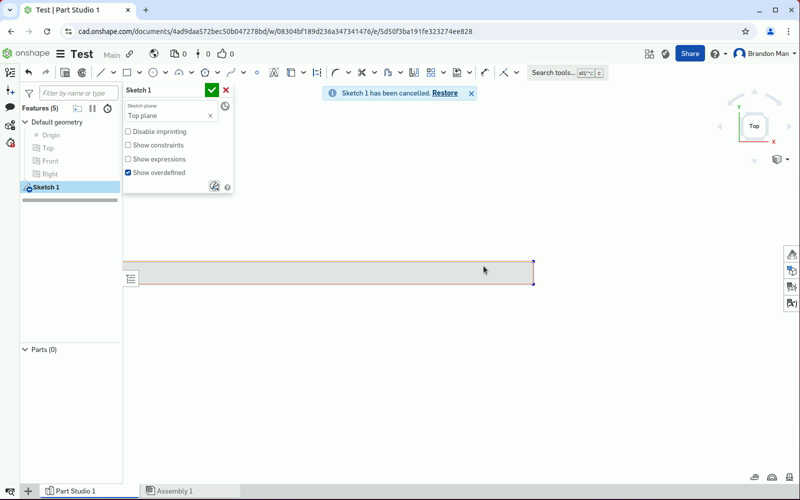
scroll(6)
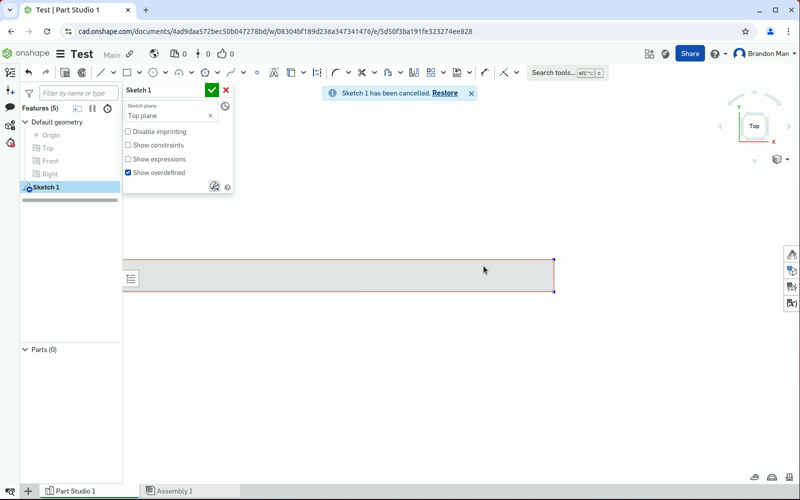
scroll(6)
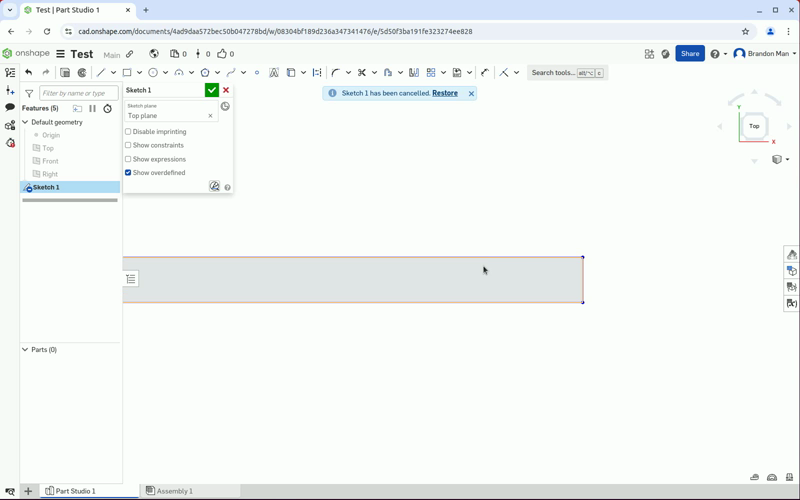
scroll(6)
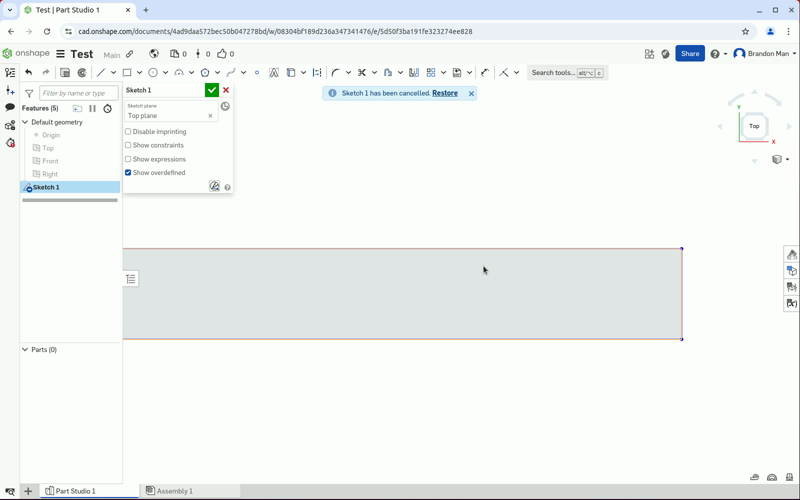
click(483, 265)
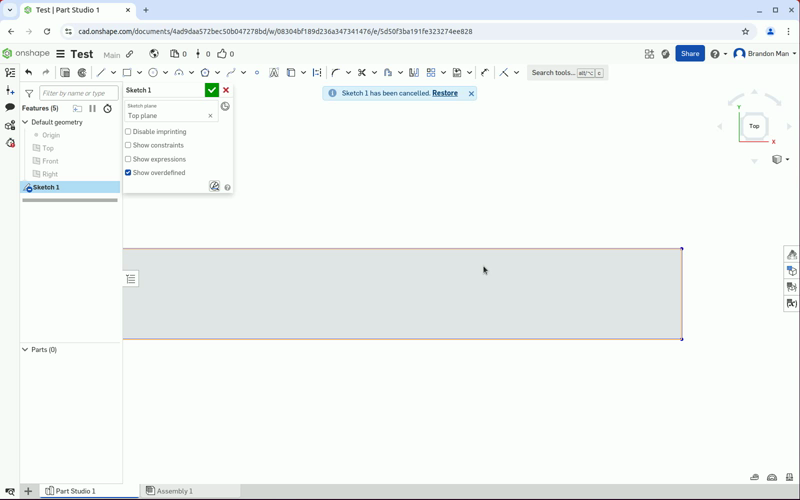
scroll(-6)
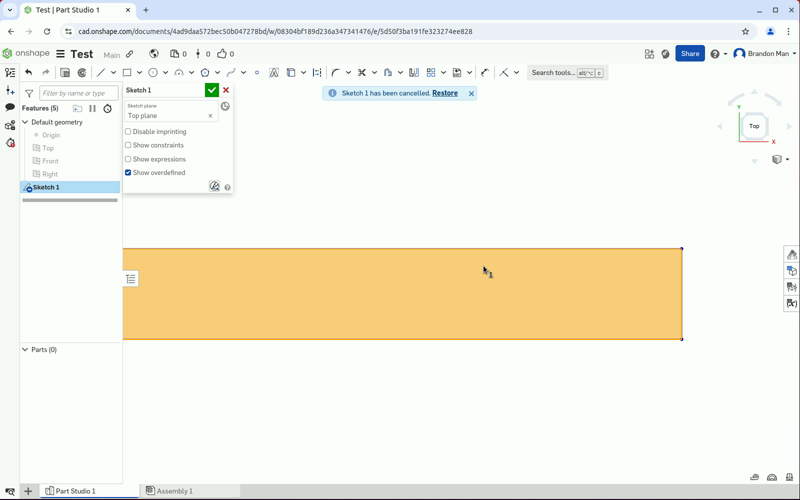
scroll(-6)
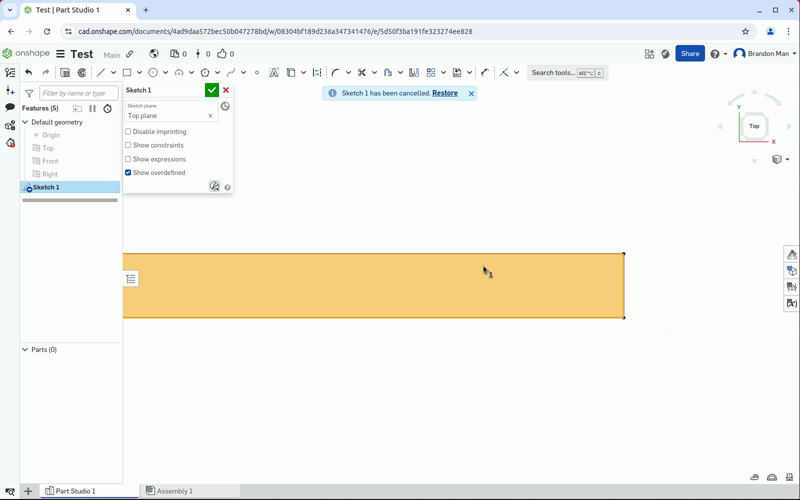
scroll(-6)
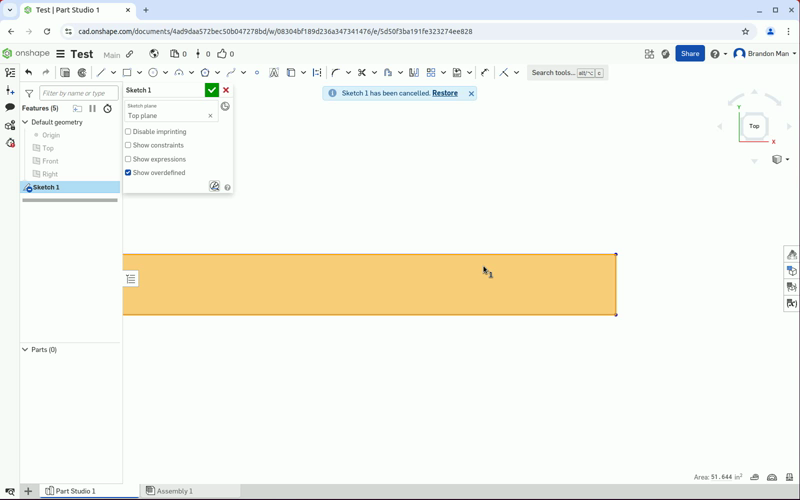
scroll(-6)
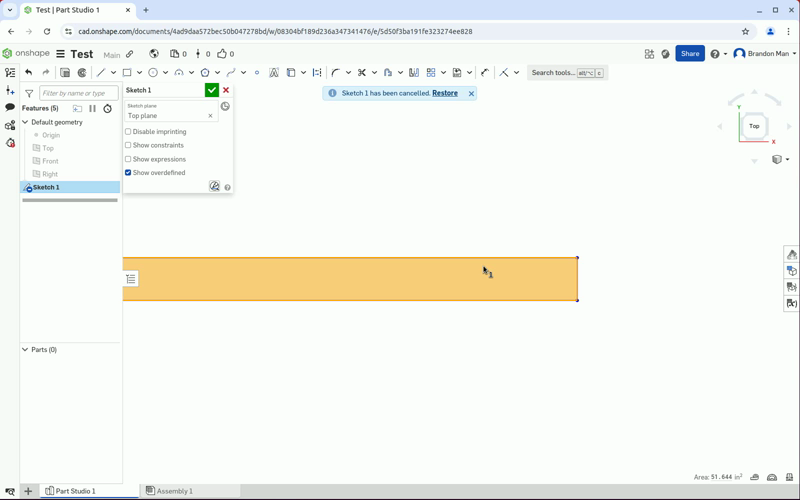
scroll(-6)
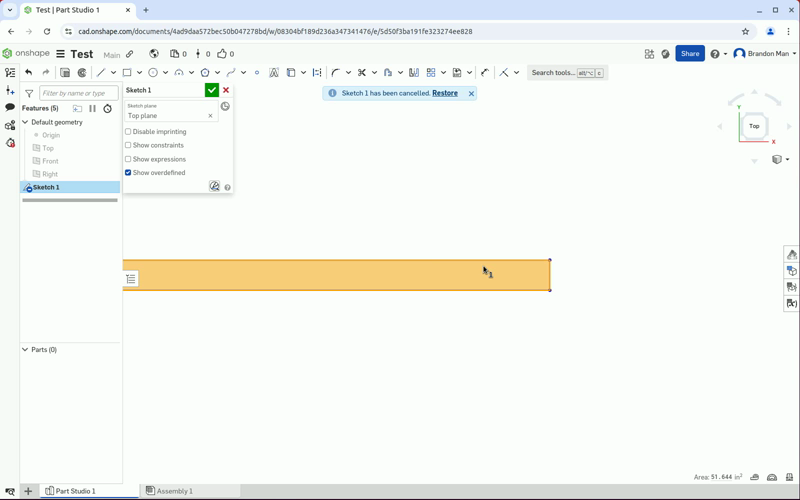
scroll(-6)
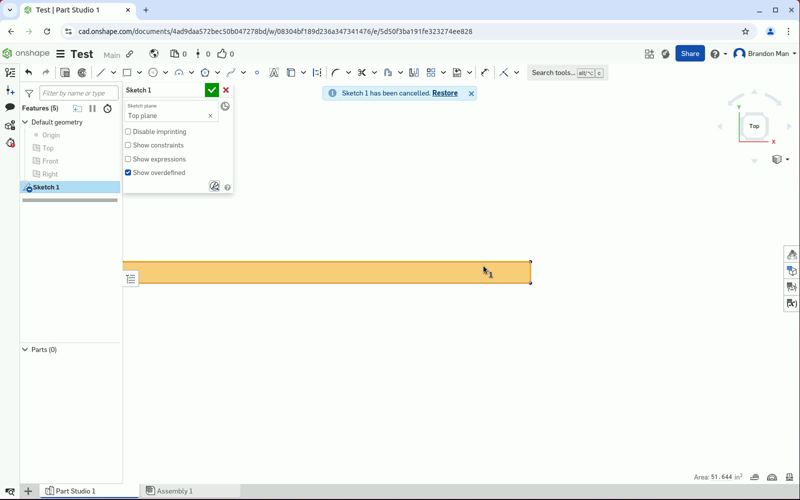
scroll(-6)
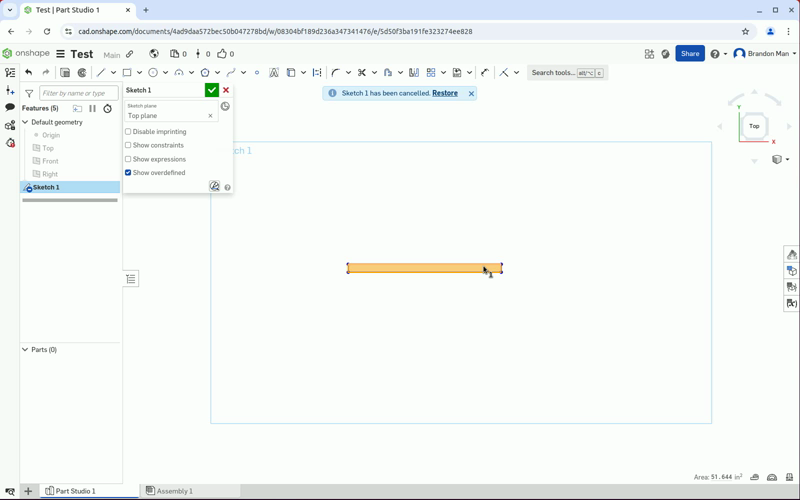
mouse_move(73, 352)
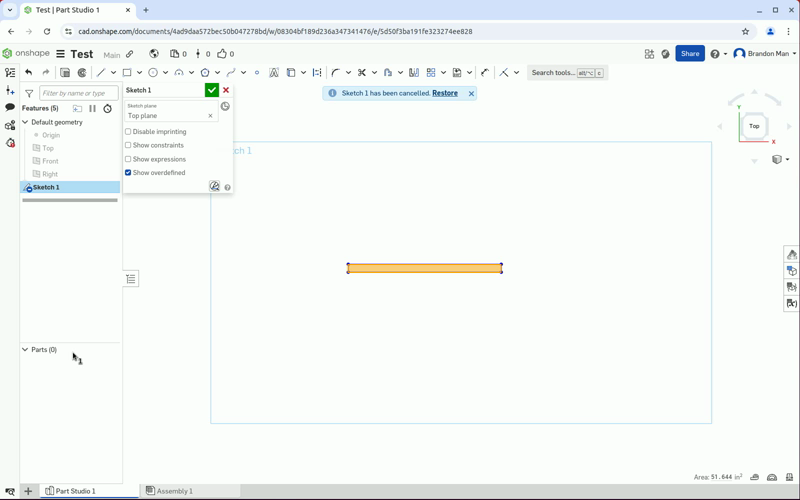
key(shift+y)
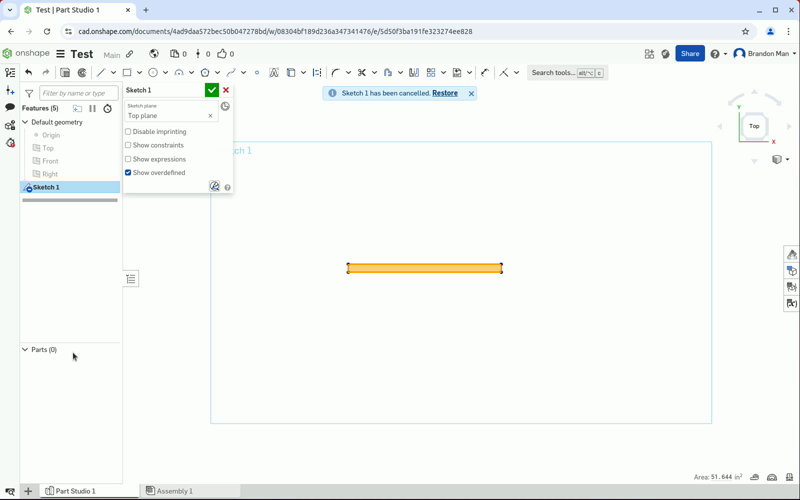
key(shift+e)
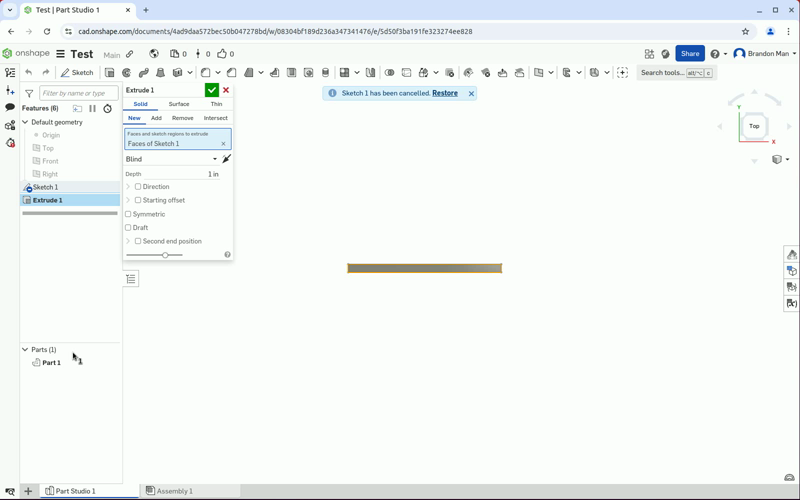
mouse_move(143, 106)
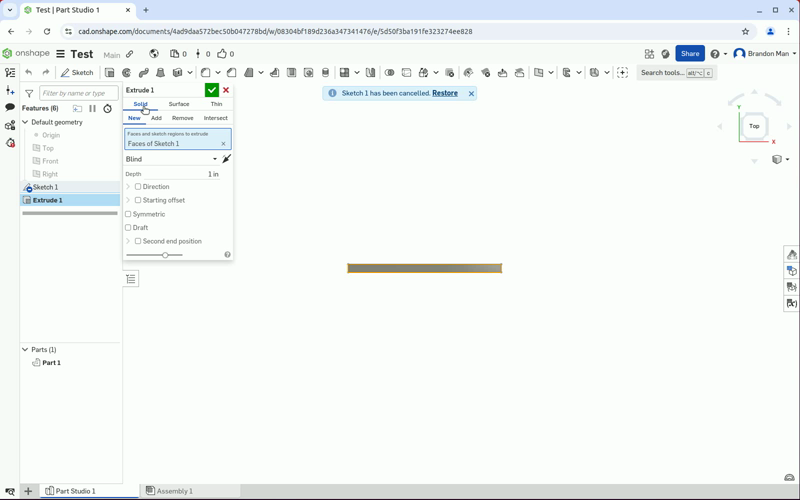
click(143, 106)
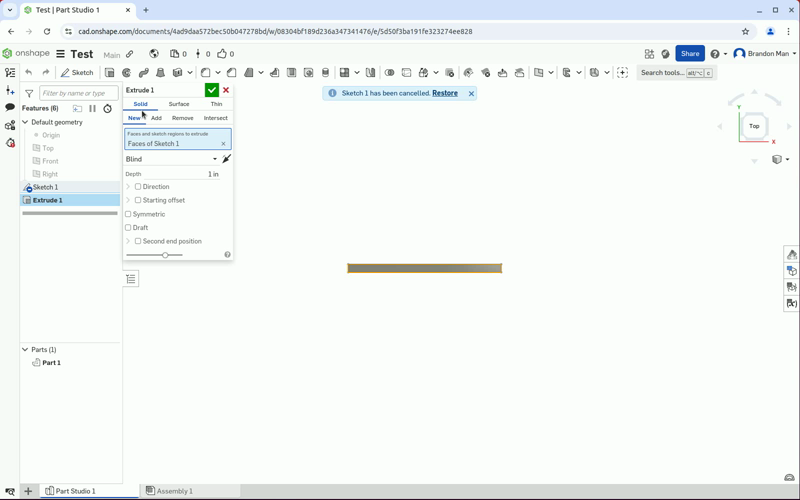
mouse_move(137, 120)
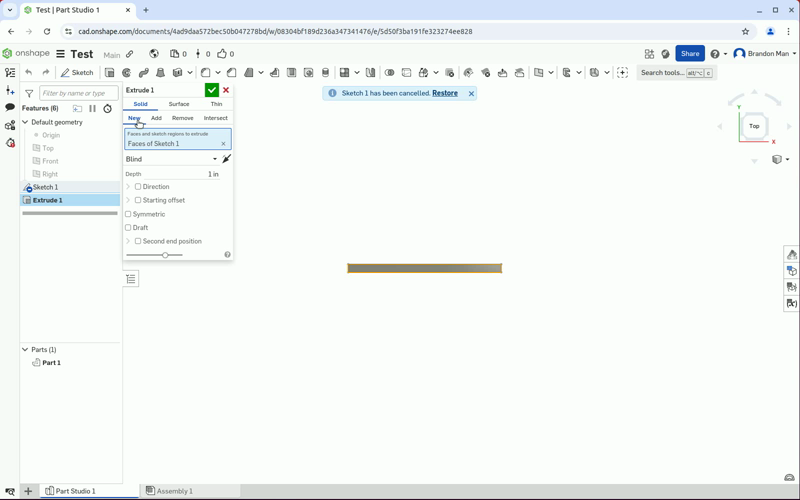
click(137, 120)
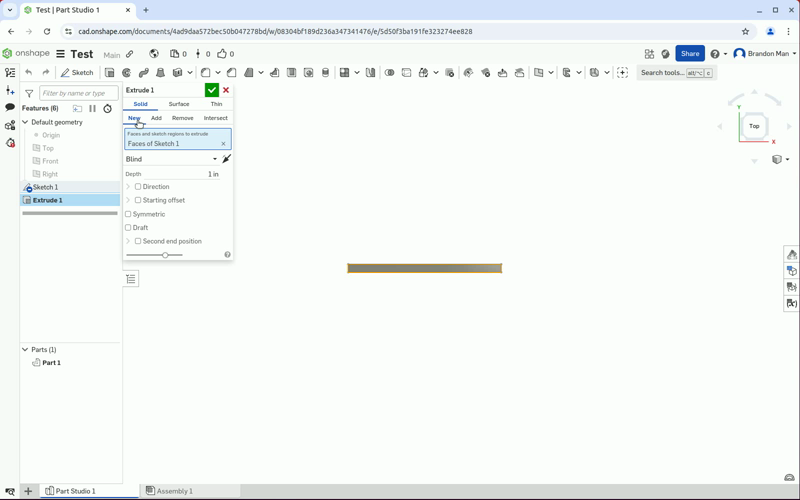
key(tab, 4)
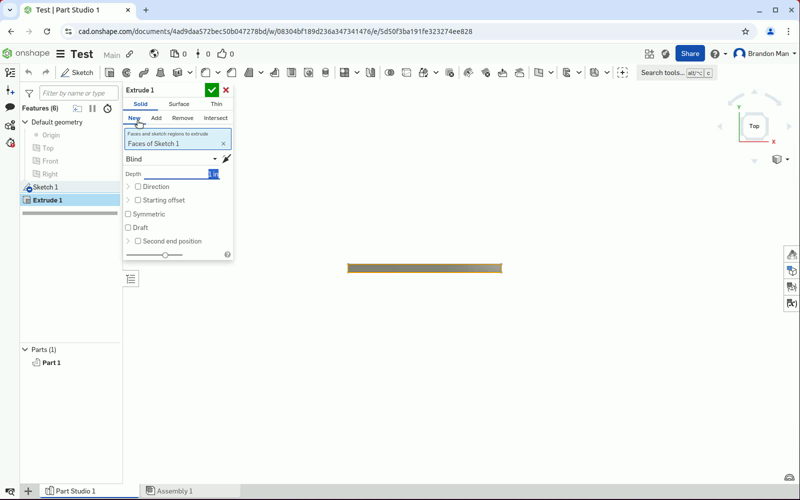
text(1.685)
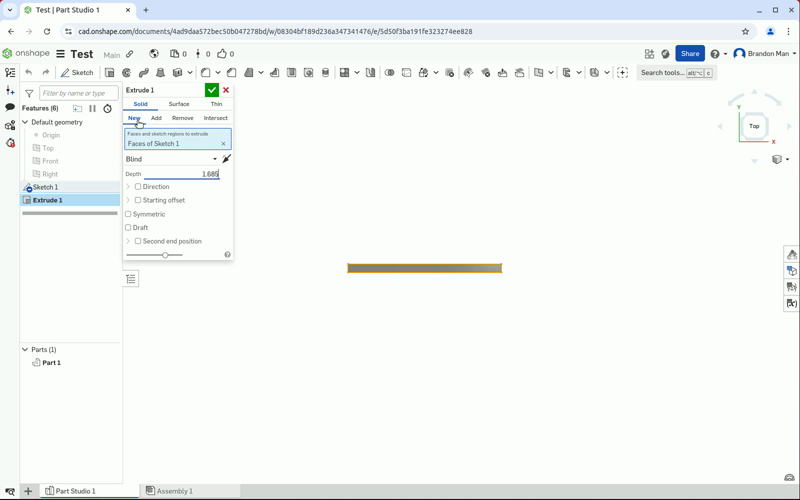
key(enter)
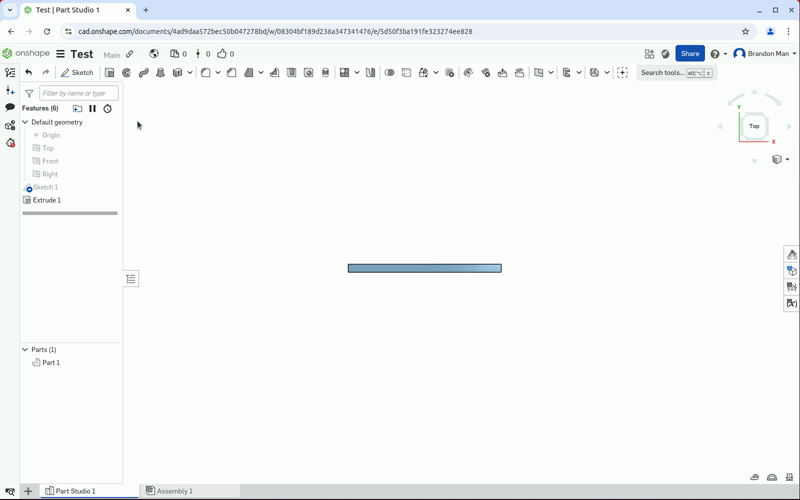
key(shift+h)
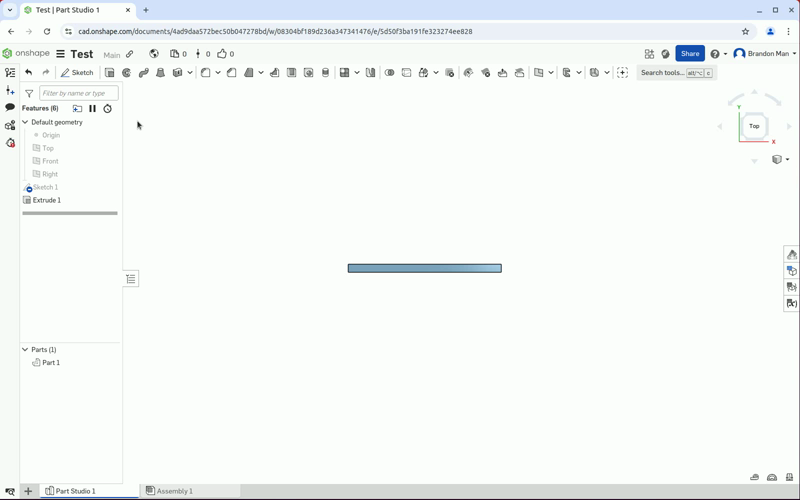
key(shift+h)
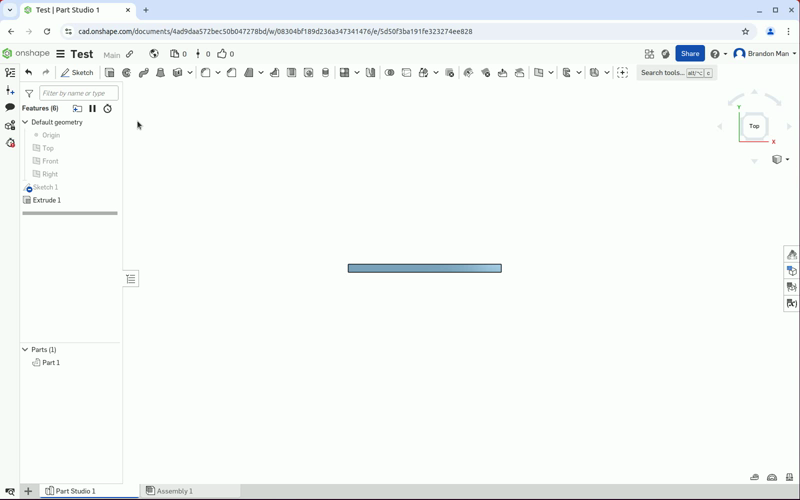
mouse_move(73, 189)
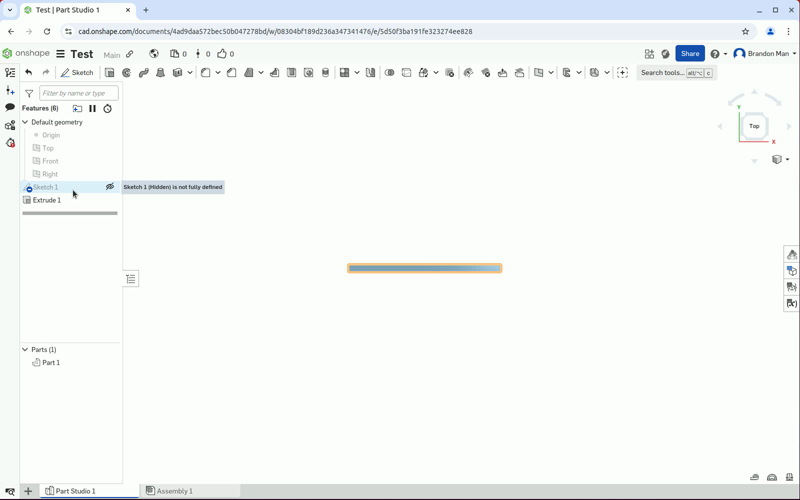
click(73, 189)
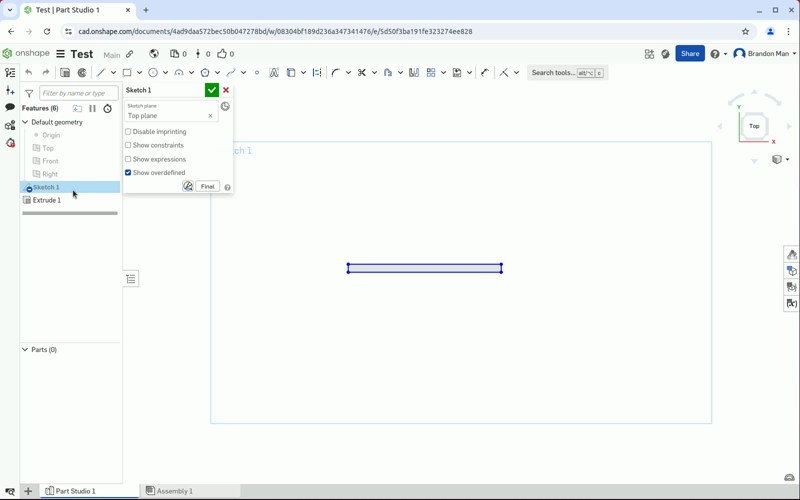
mouse_move(229, 92)
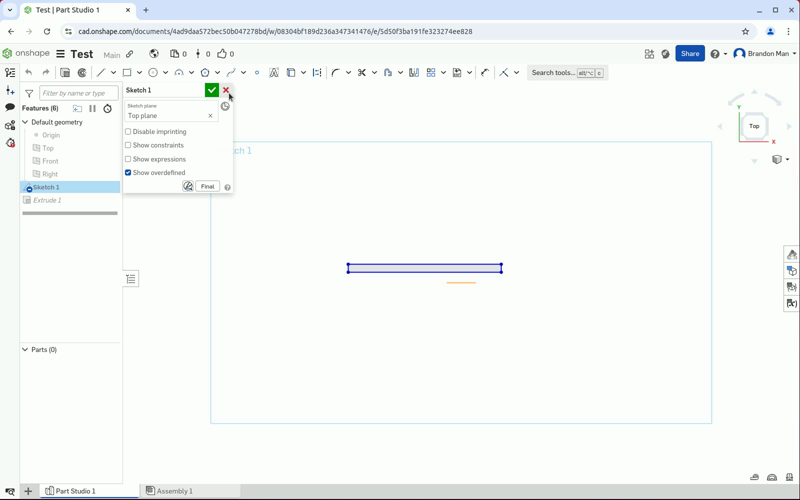
click(229, 92)
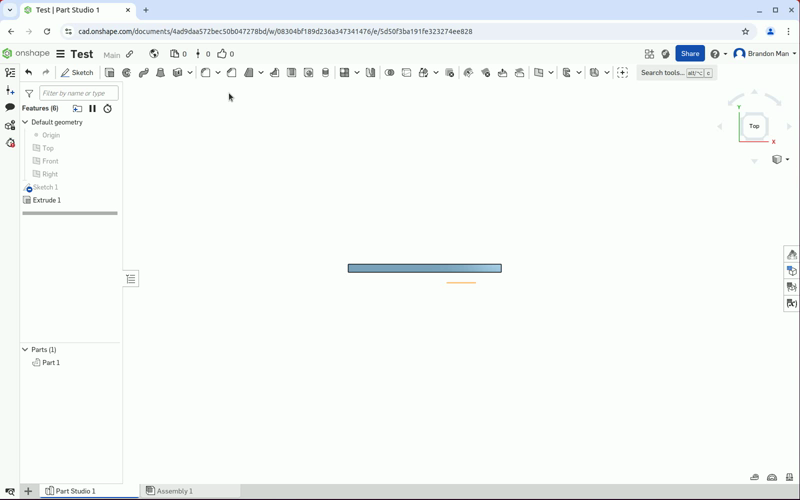
mouse_move(73, 352)
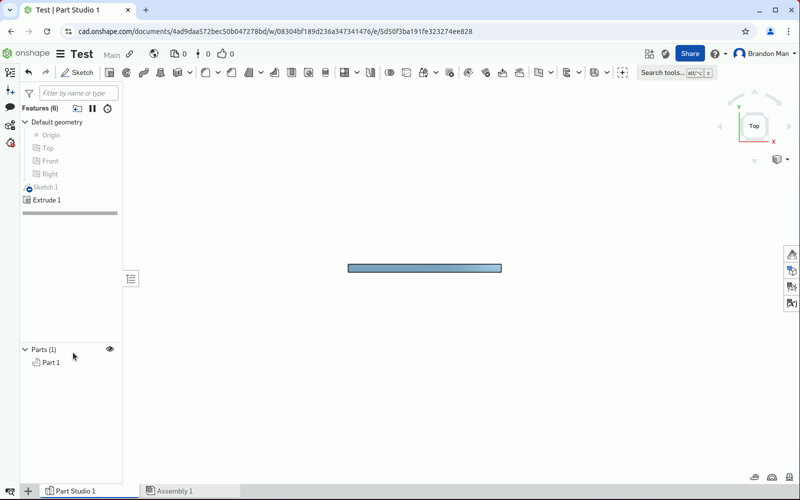
key(y)
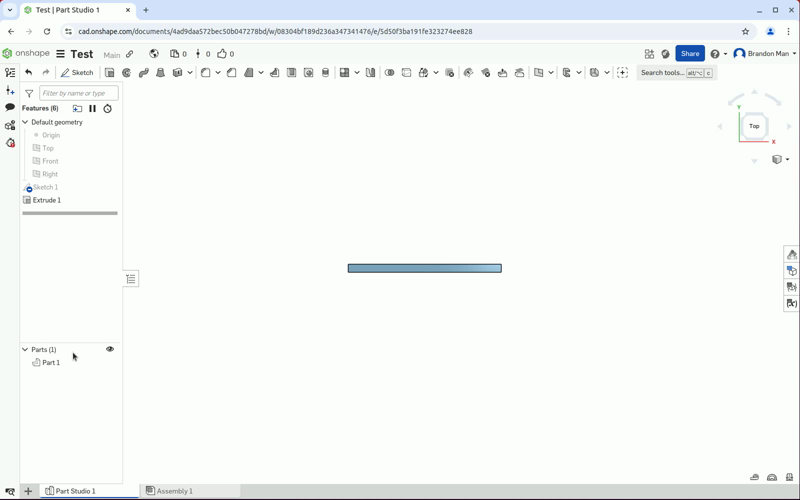
key(shift+p)
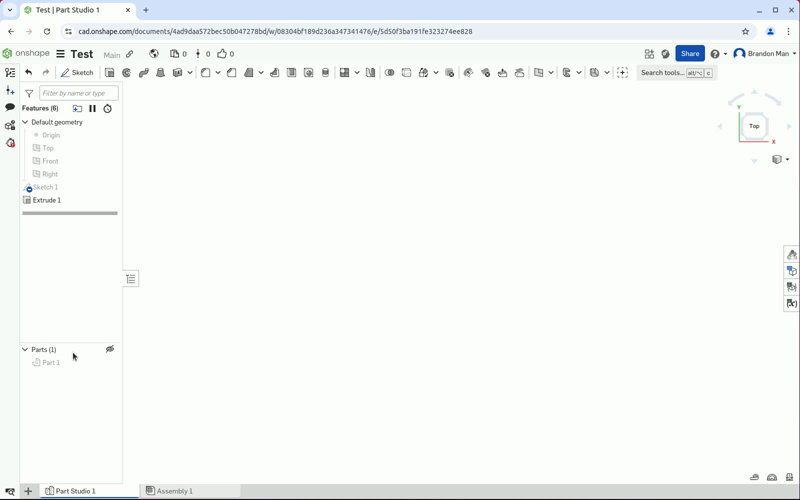
key(space)
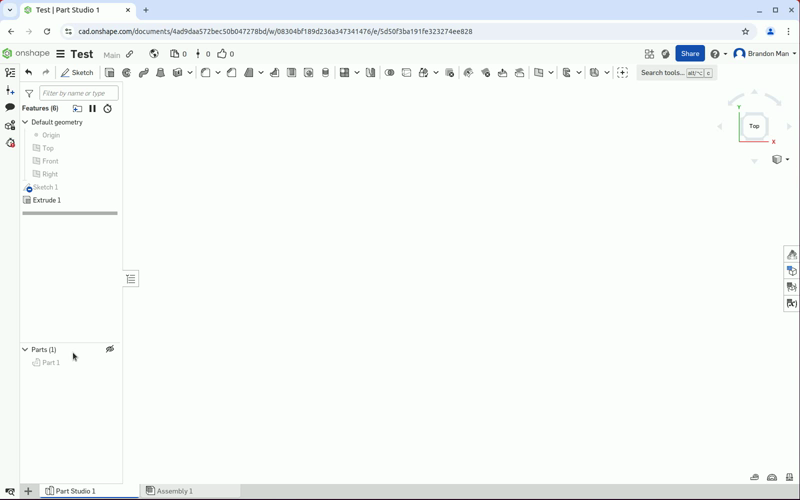
key_down(shift)
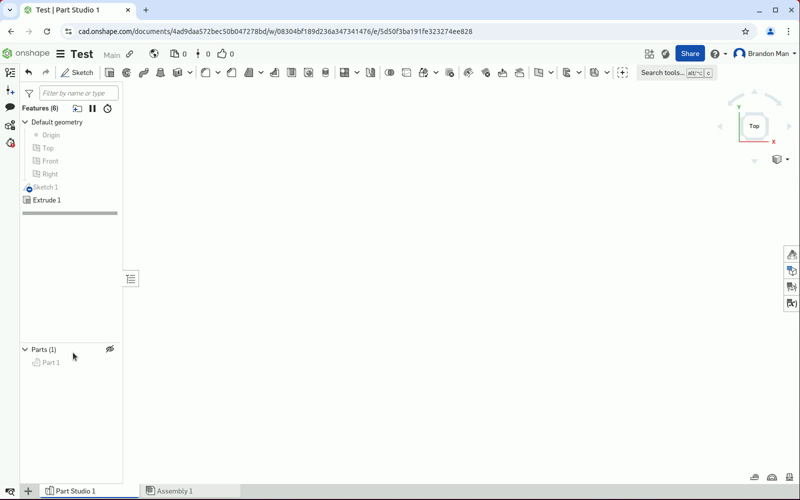
key(up)
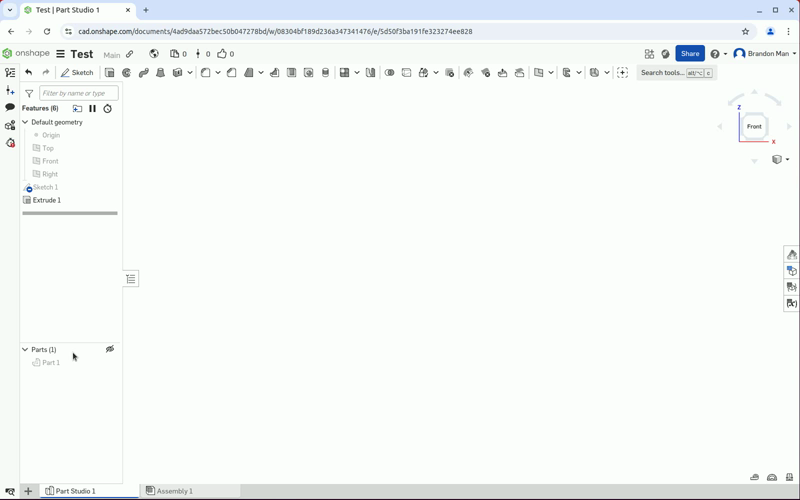
key_up(shift)
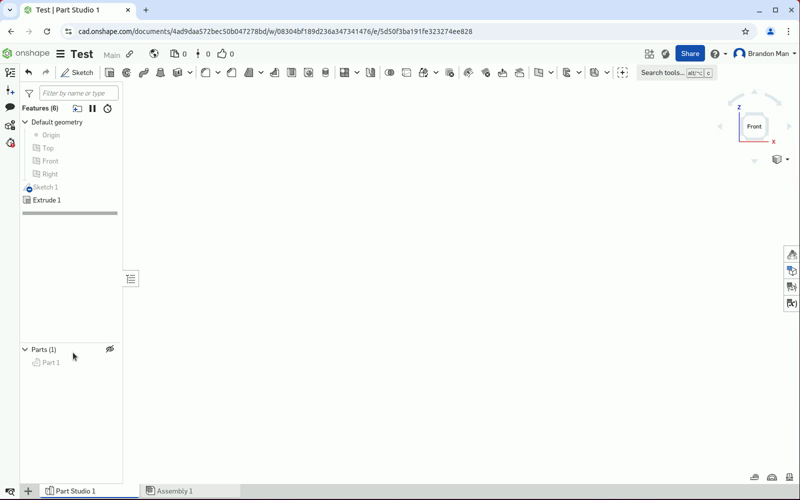
key(space)
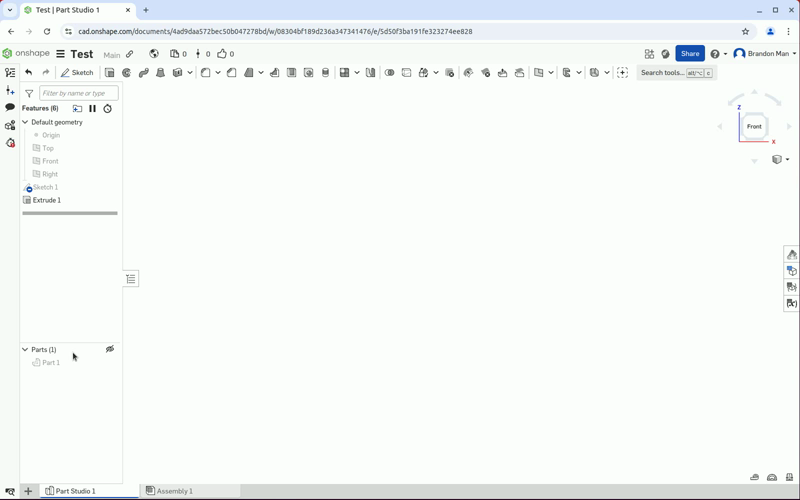
key_down(shift)
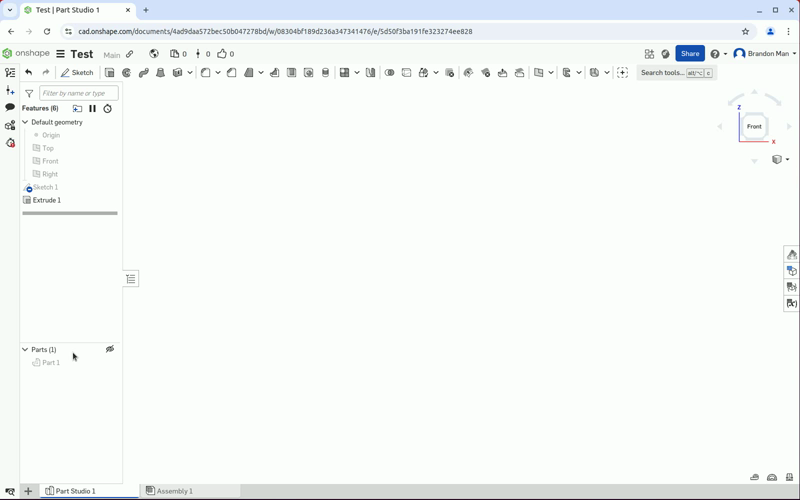
key(left)
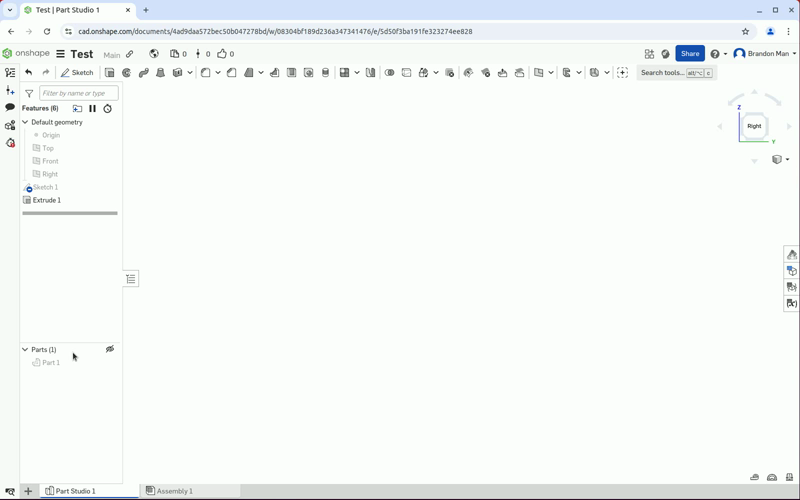
key_up(shift)
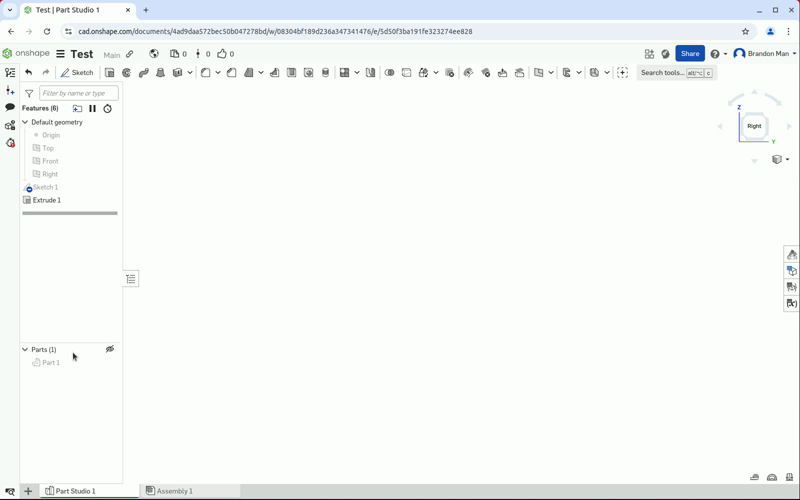
mouse_move(73, 352)
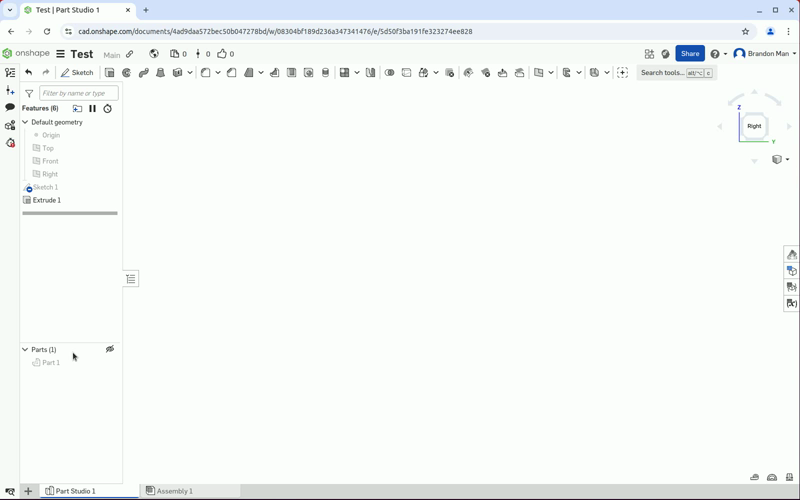
key(shift+y)
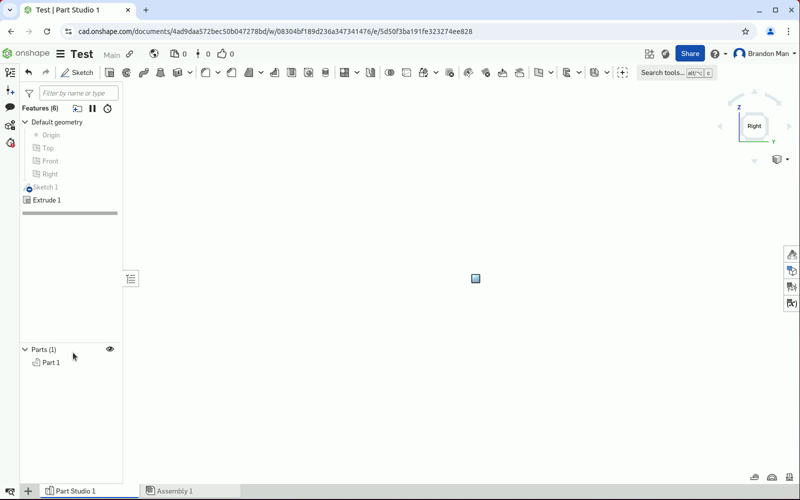
mouse_move(541, 75)
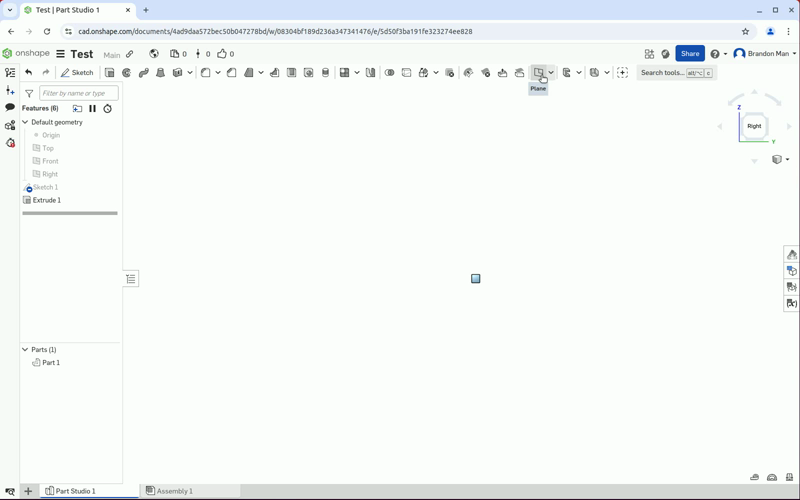
click(541, 75)
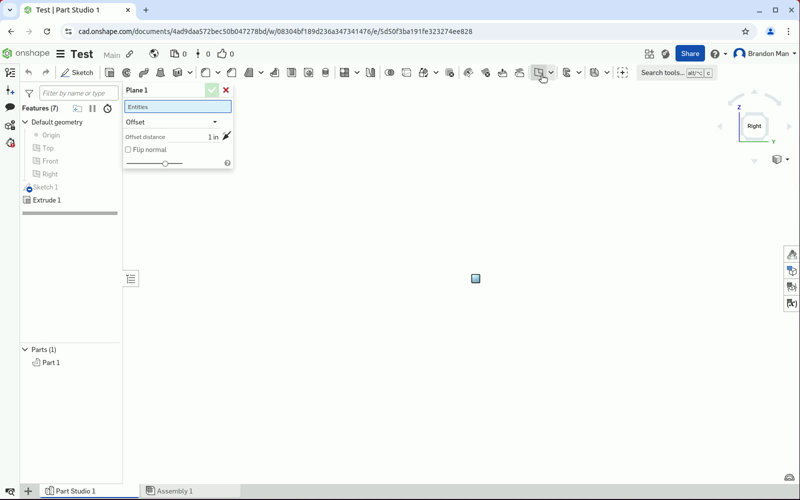
mouse_move(73, 176)
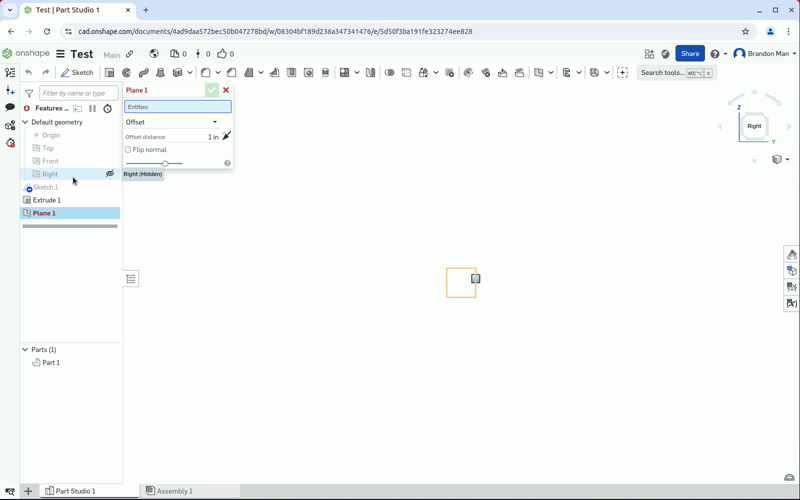
click(73, 176)
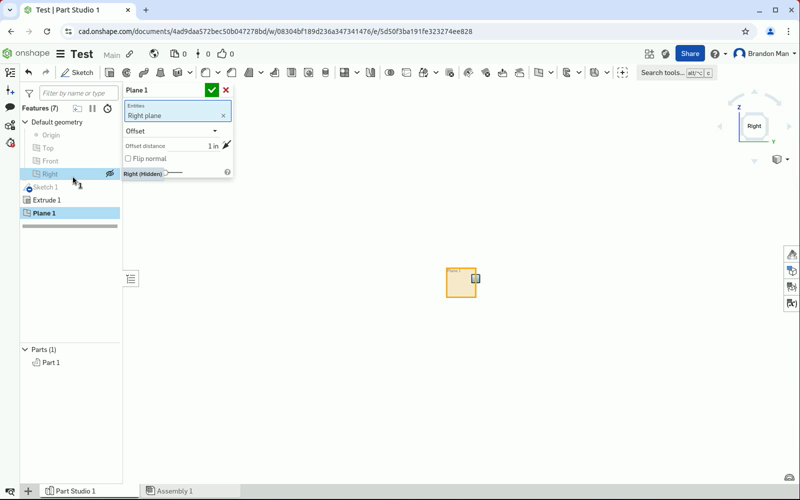
key(tab, 2)
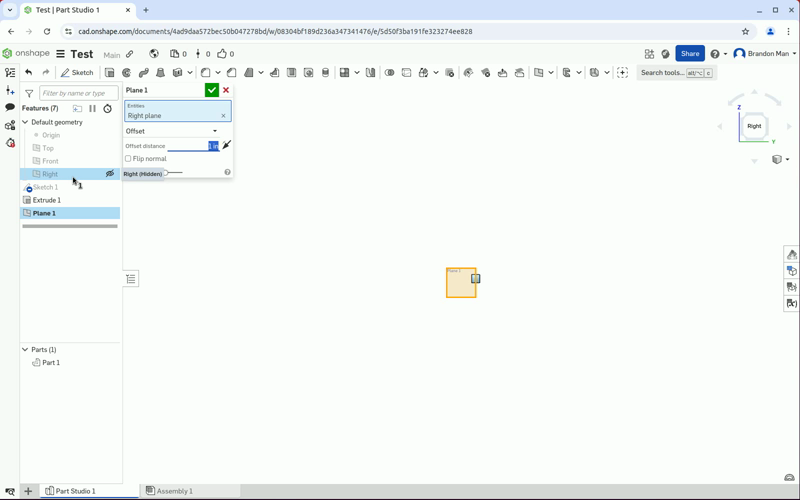
text(8.411)
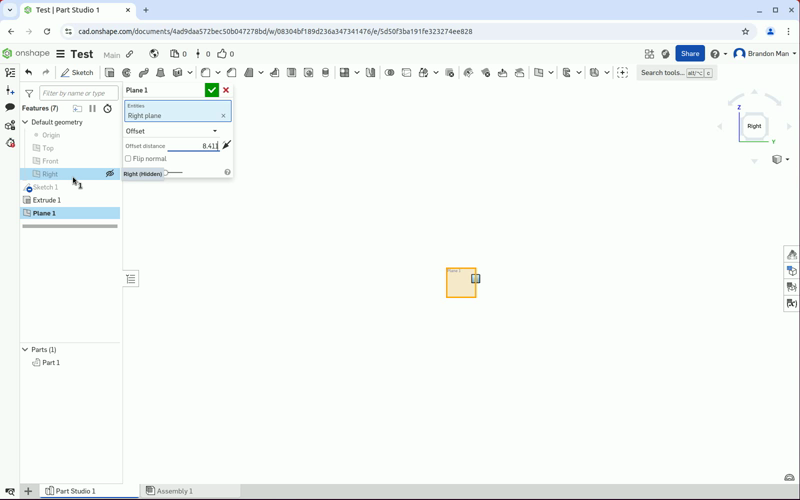
key(enter, 2)
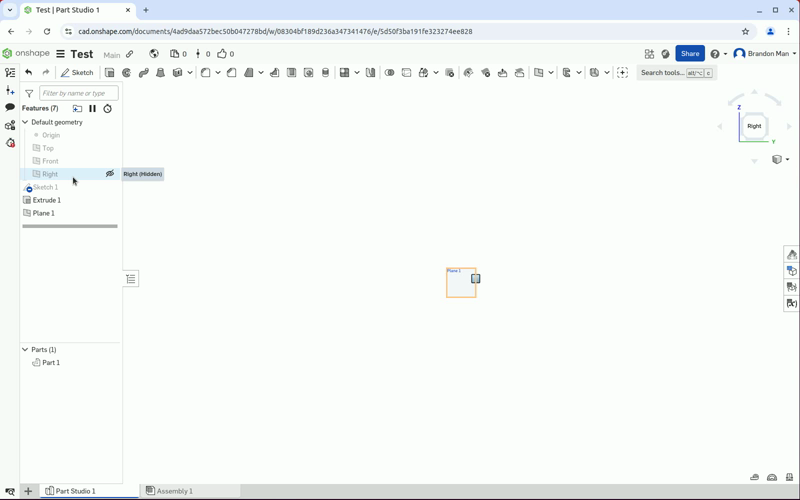
key(shift+s)
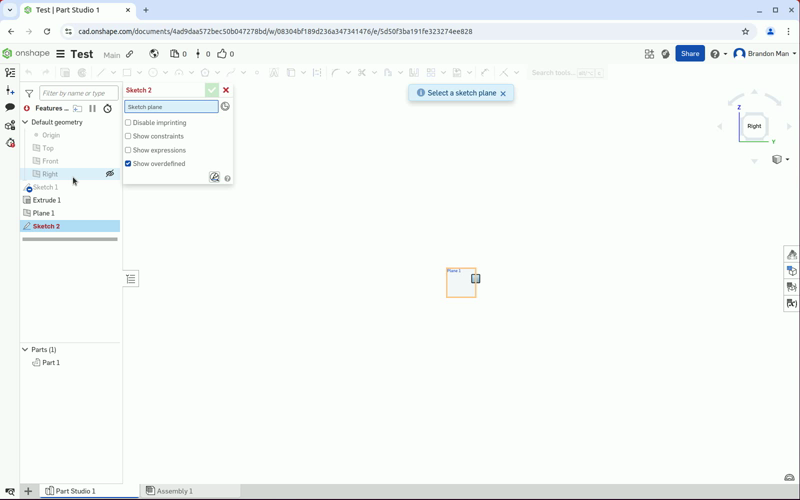
mouse_move(73, 215)
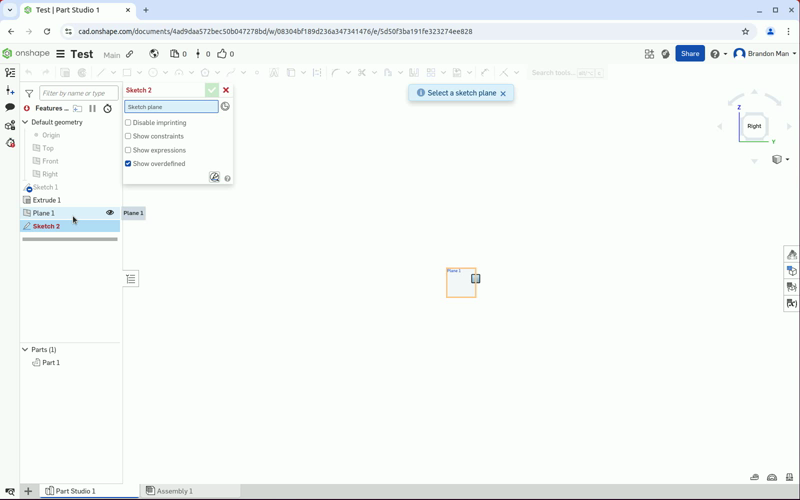
click(73, 215)
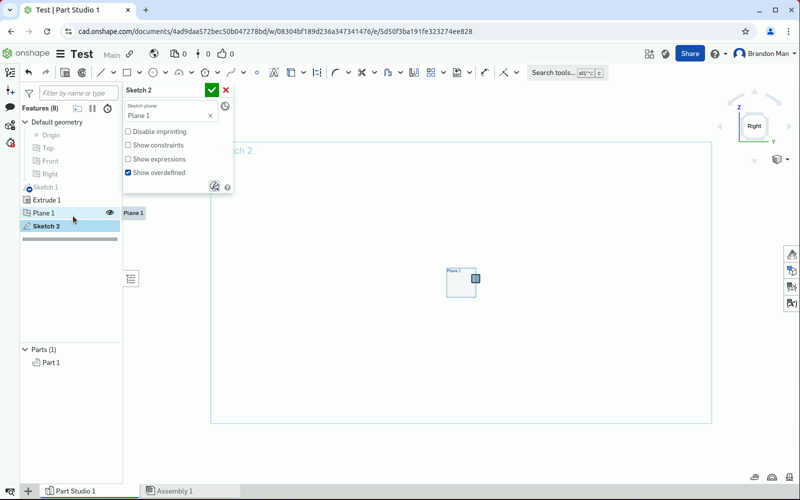
mouse_move(73, 352)
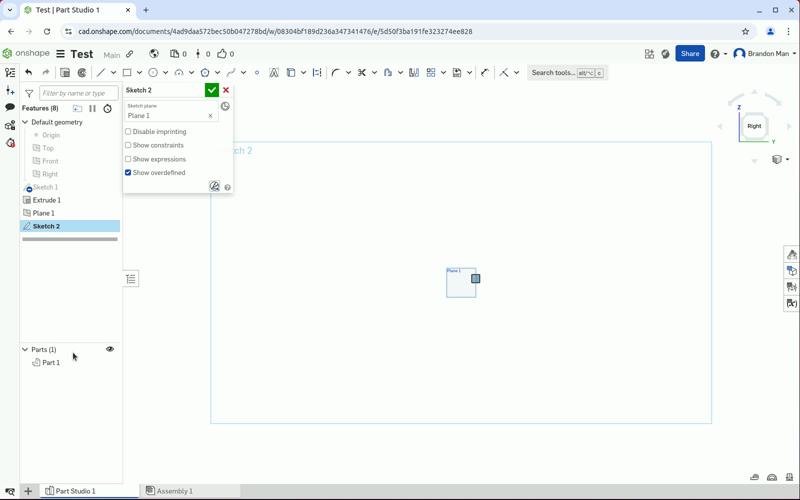
key(y)
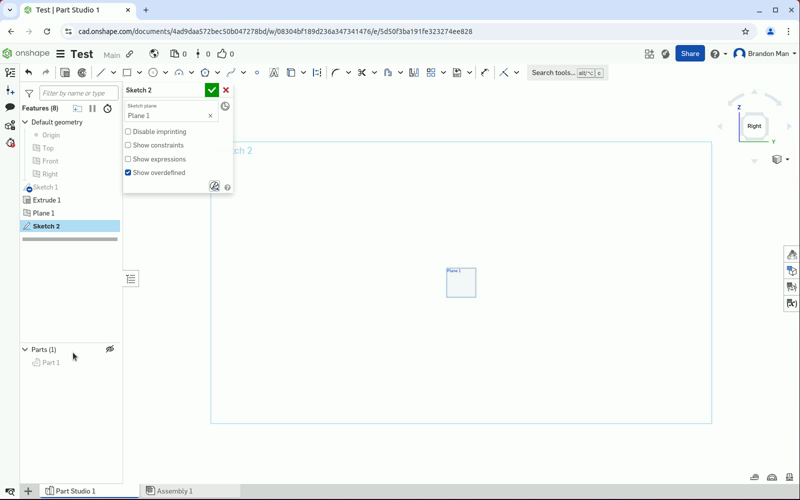
key(l)
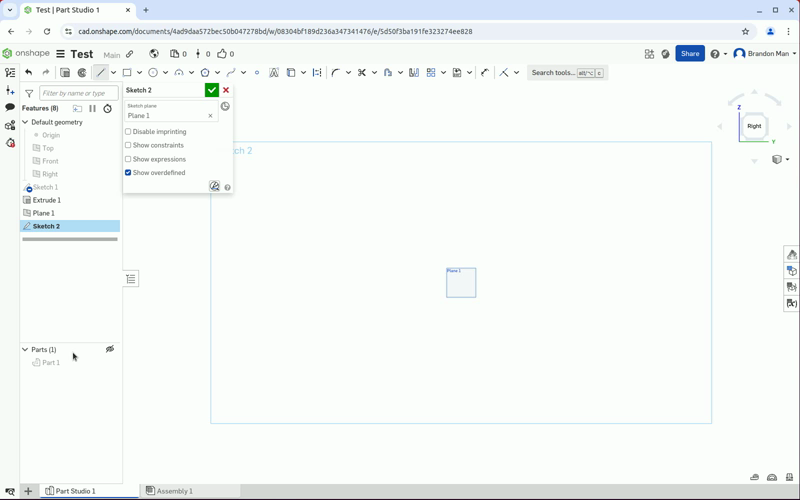
key_down(shift)
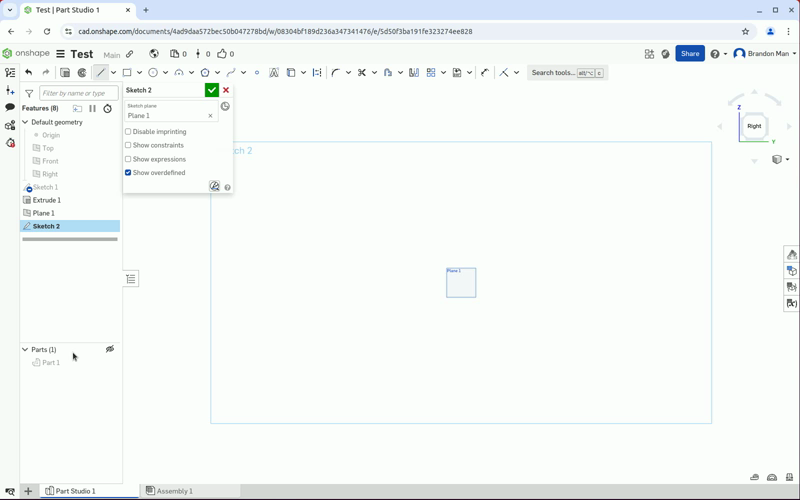
mouse_move(471, 279)
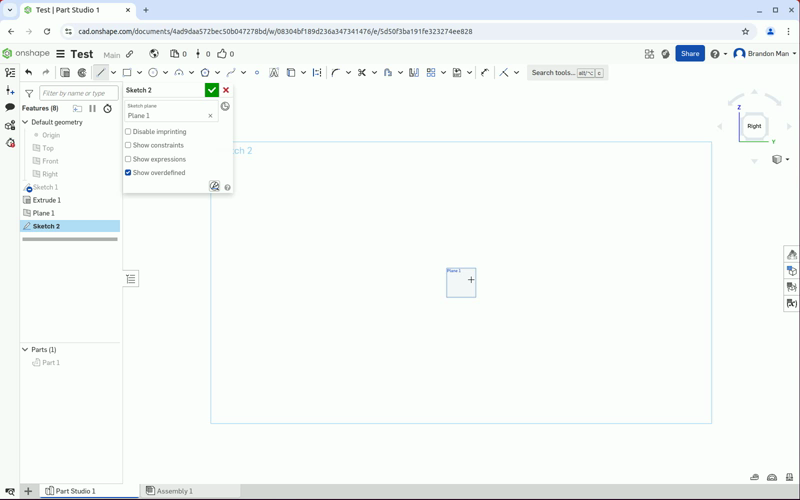
click(471, 279)
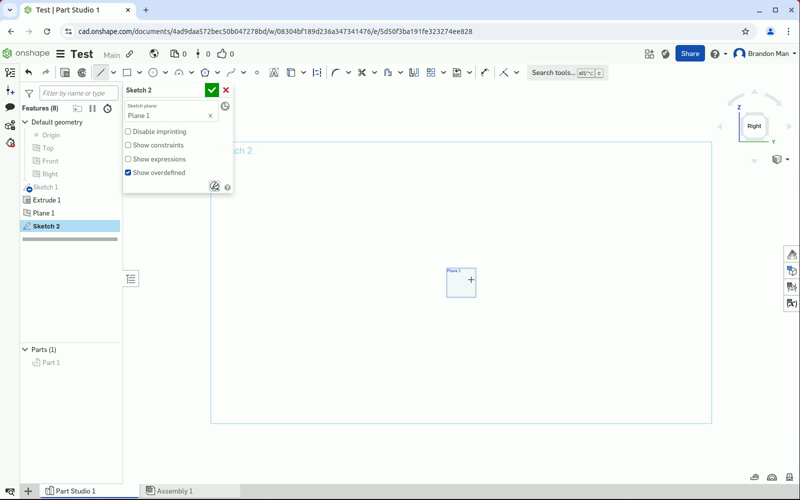
key_up(shift)
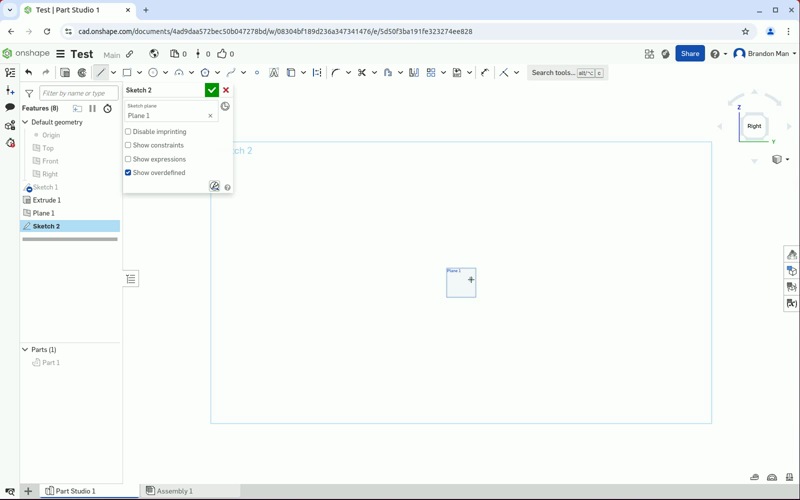
key_down(shift)
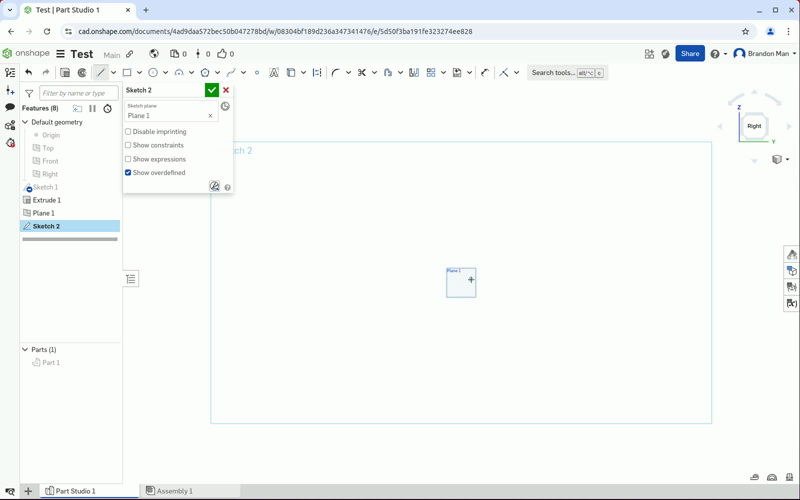
mouse_move(501, 279)
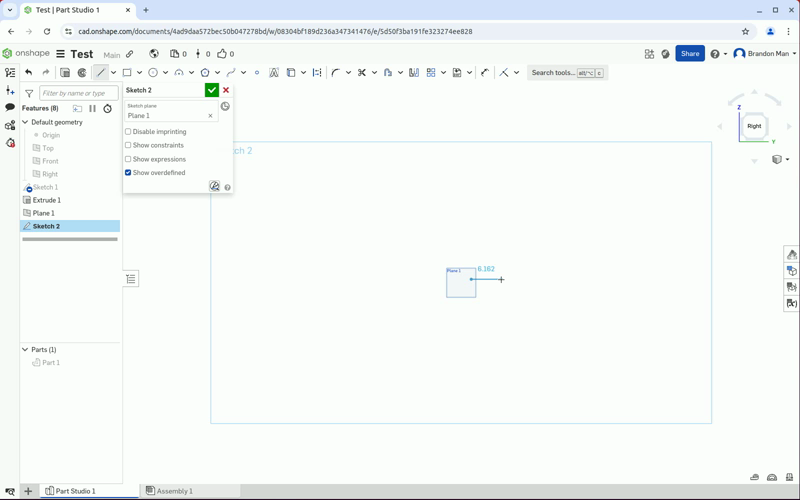
mouse_move(475, 279)
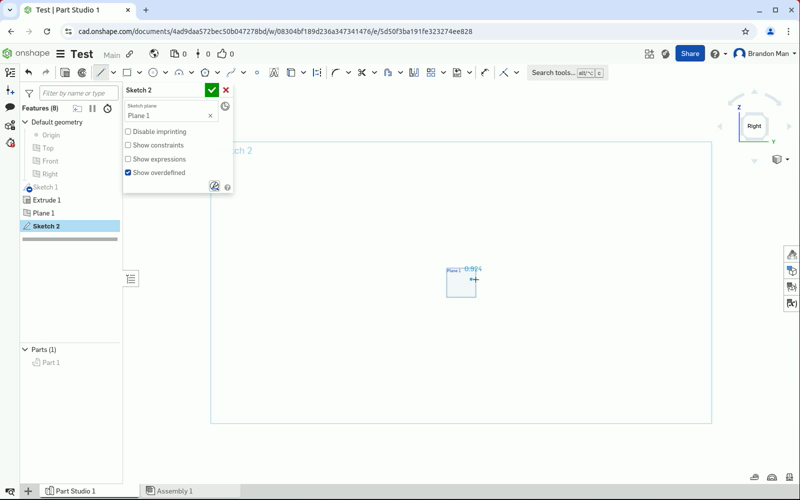
scroll(6)
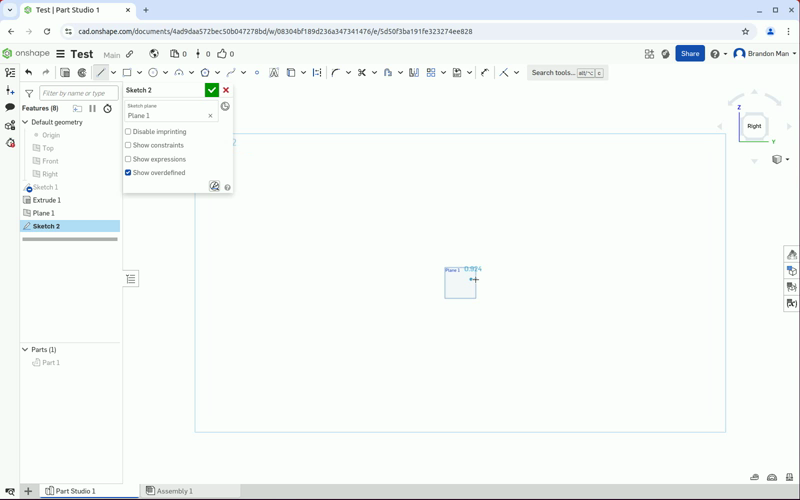
scroll(6)
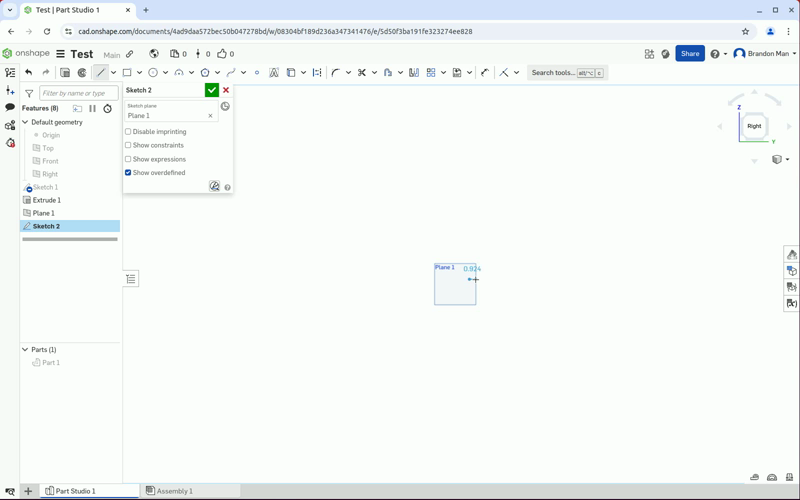
scroll(6)
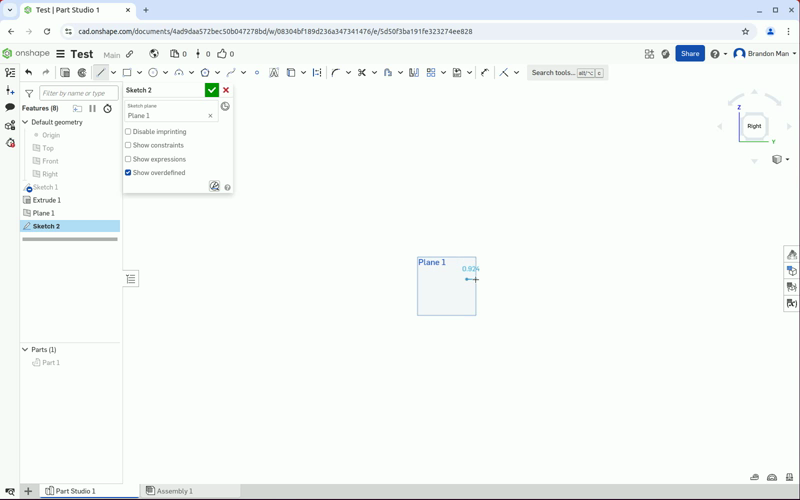
scroll(6)
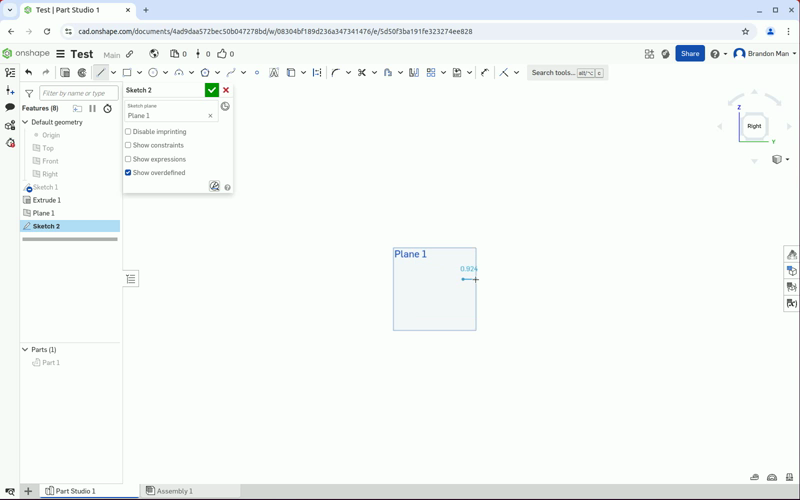
scroll(6)
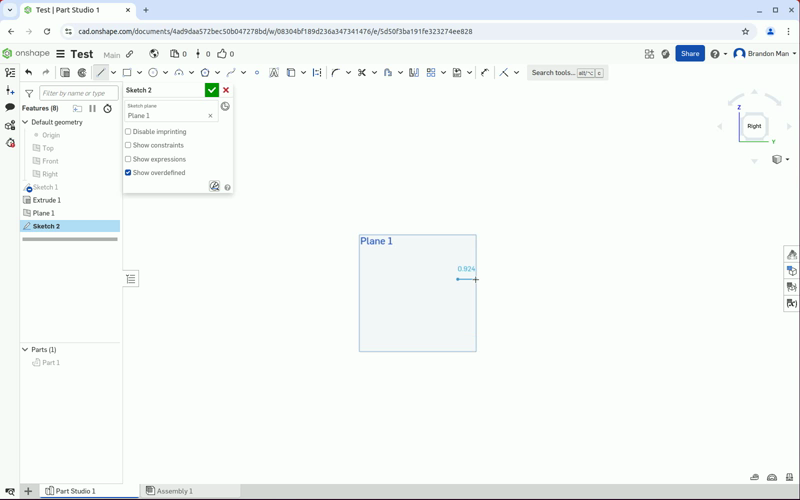
scroll(6)
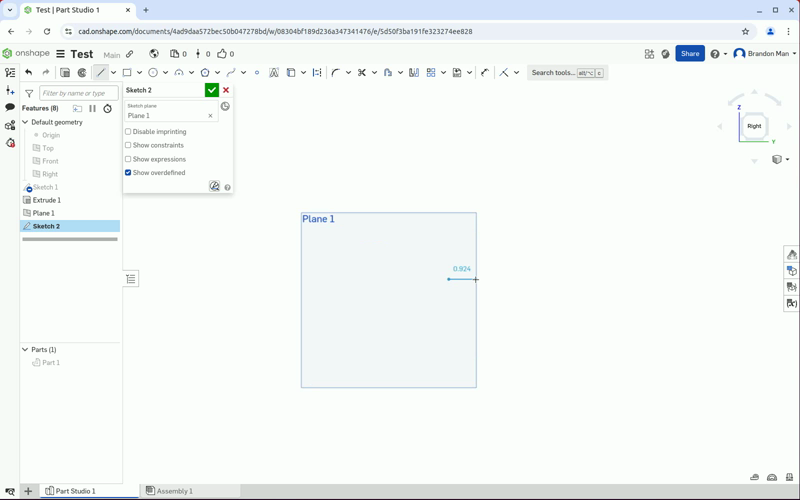
scroll(6)
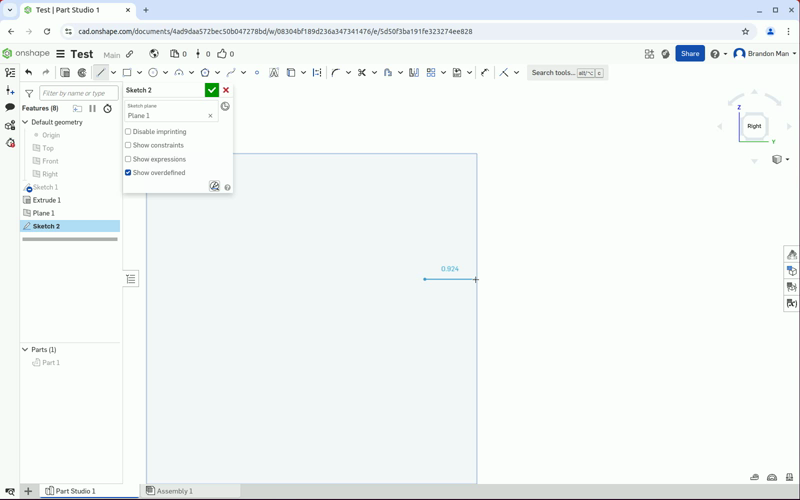
click(475, 279)
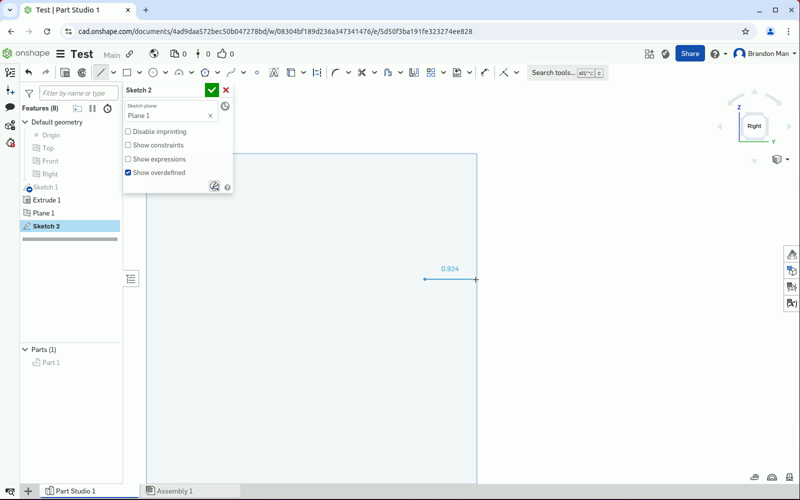
scroll(-6)
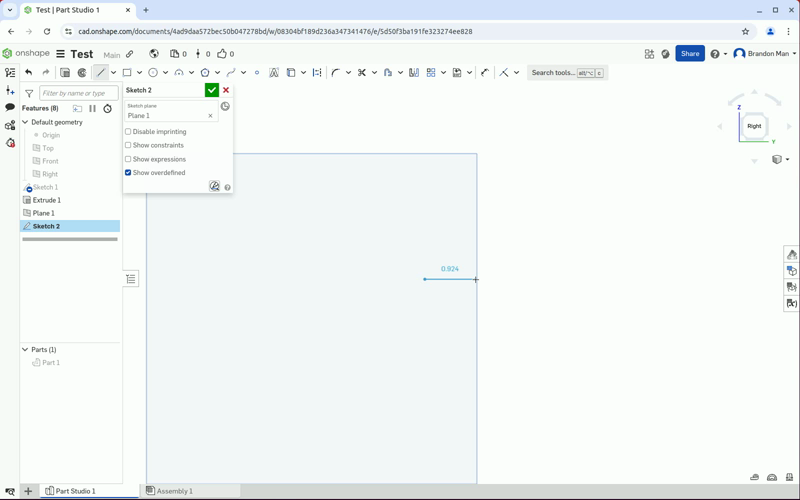
scroll(-6)
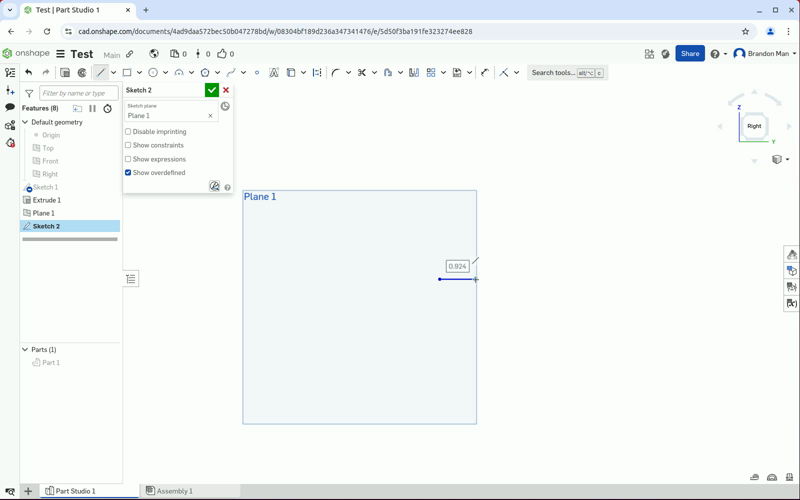
scroll(-6)
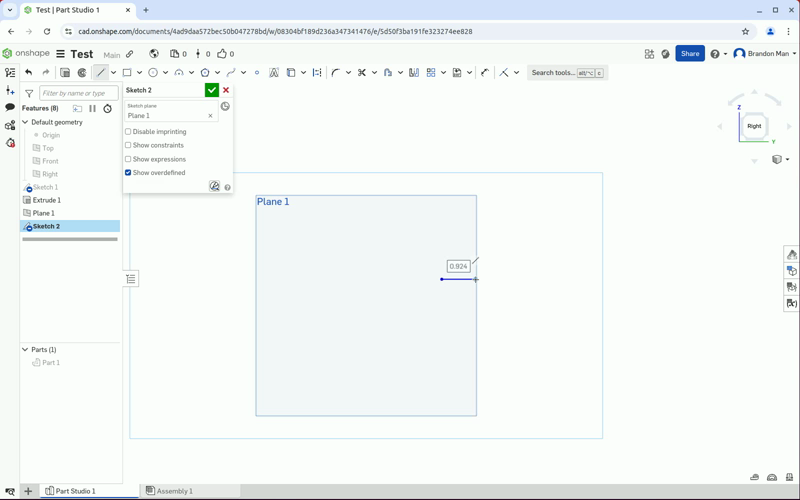
scroll(-6)
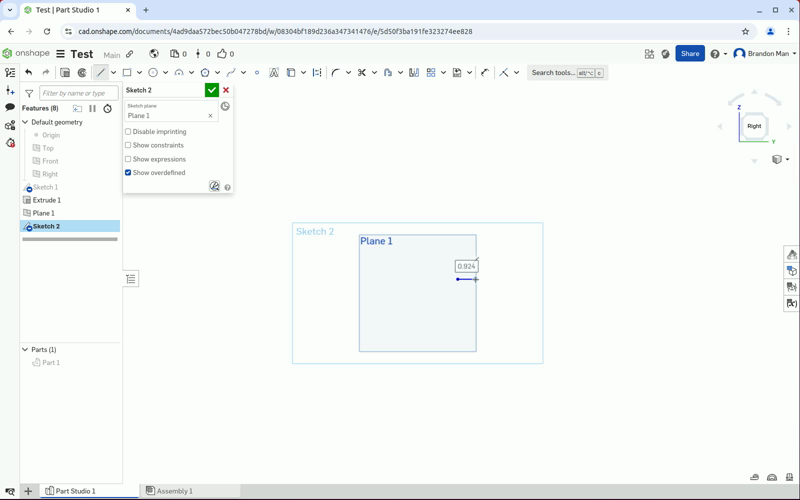
scroll(-6)
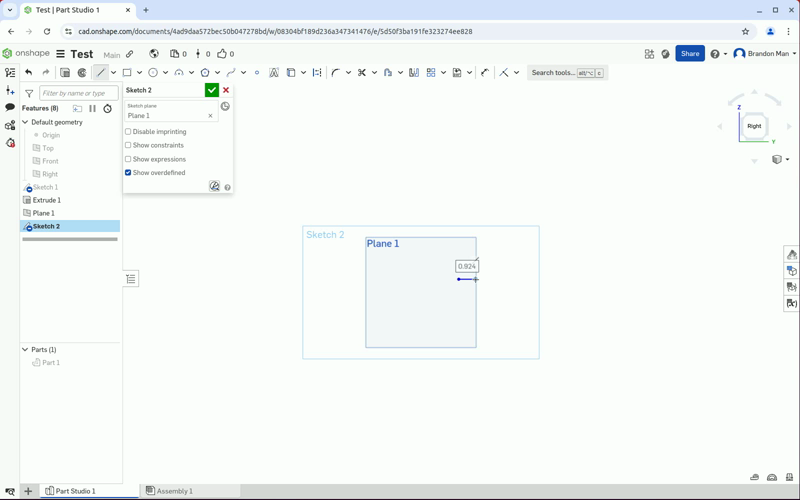
scroll(-6)
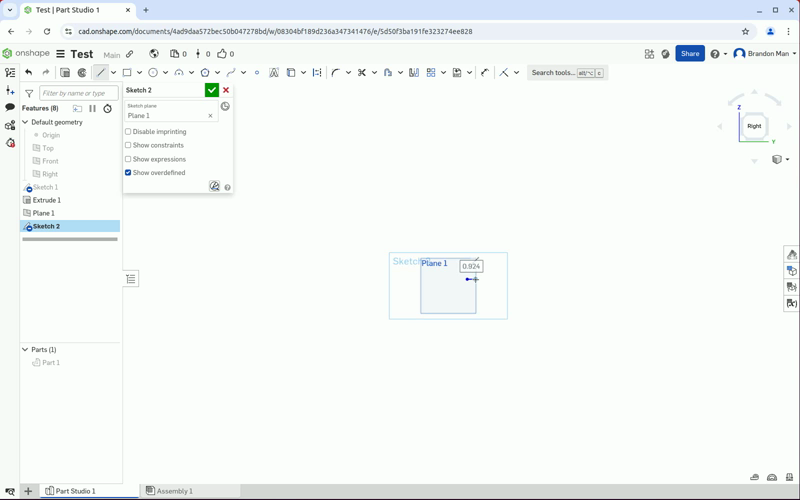
scroll(-6)
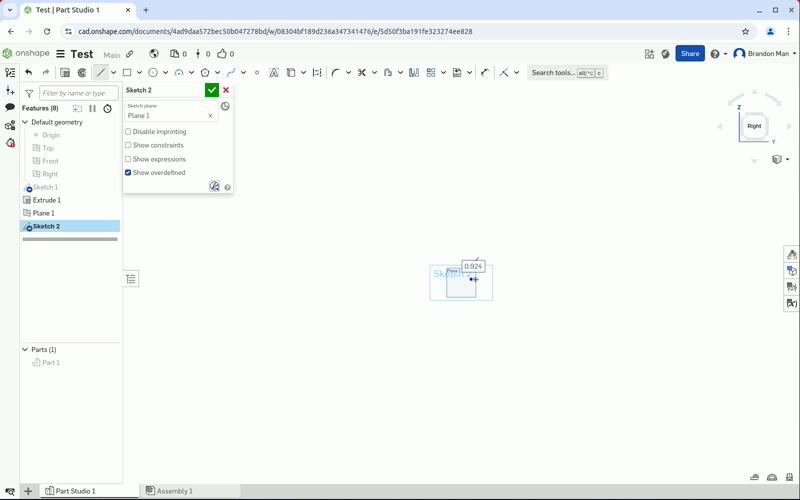
key_up(shift)
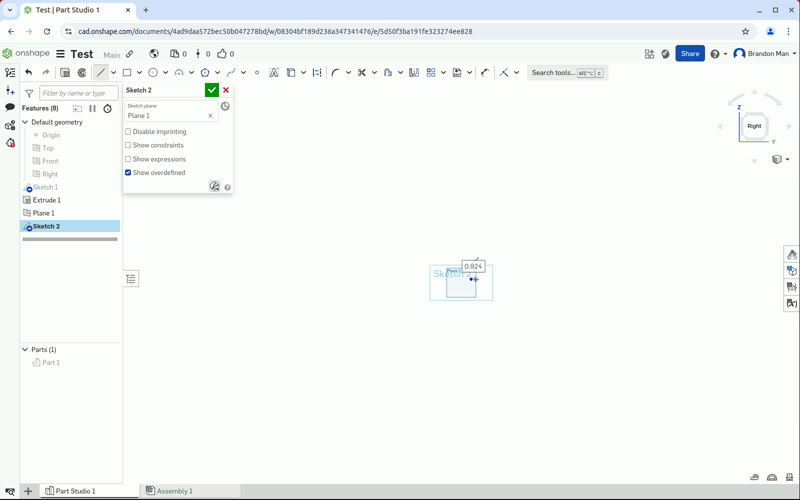
key_down(shift)
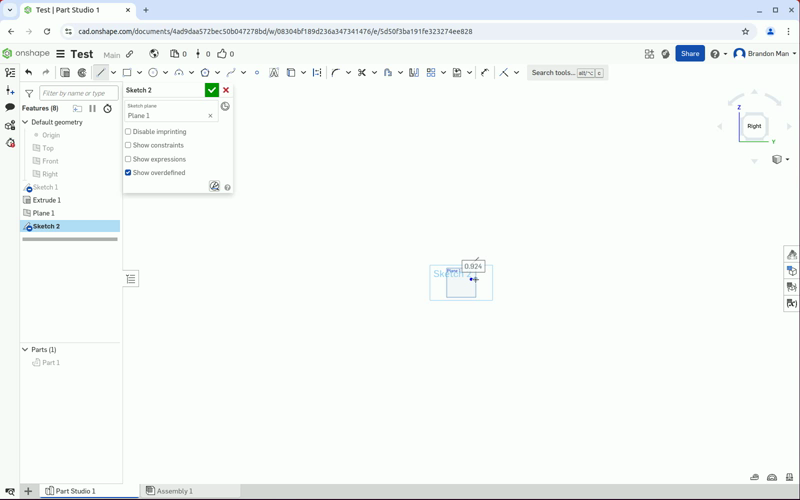
mouse_move(505, 279)
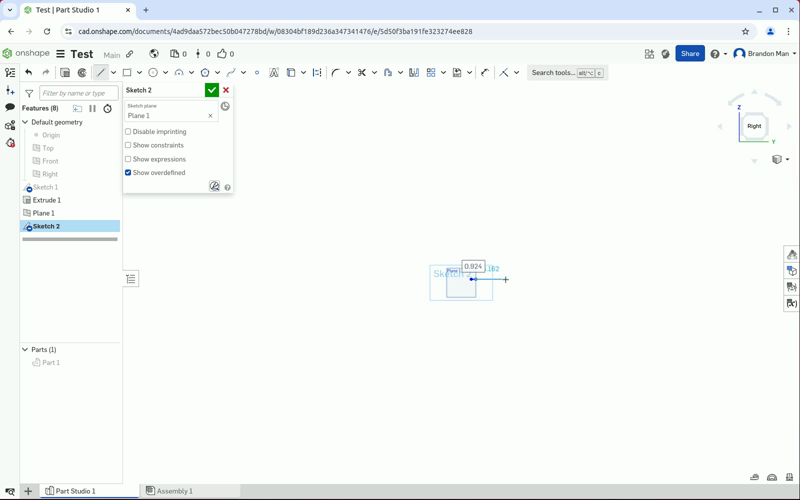
mouse_move(475, 274)
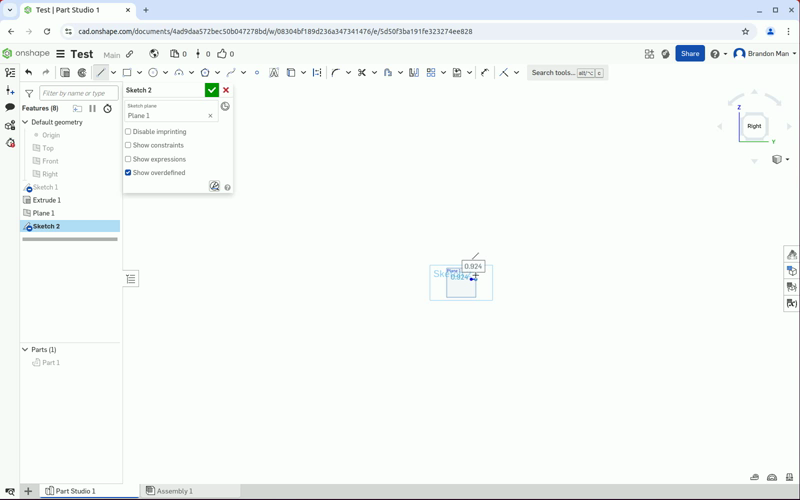
scroll(6)
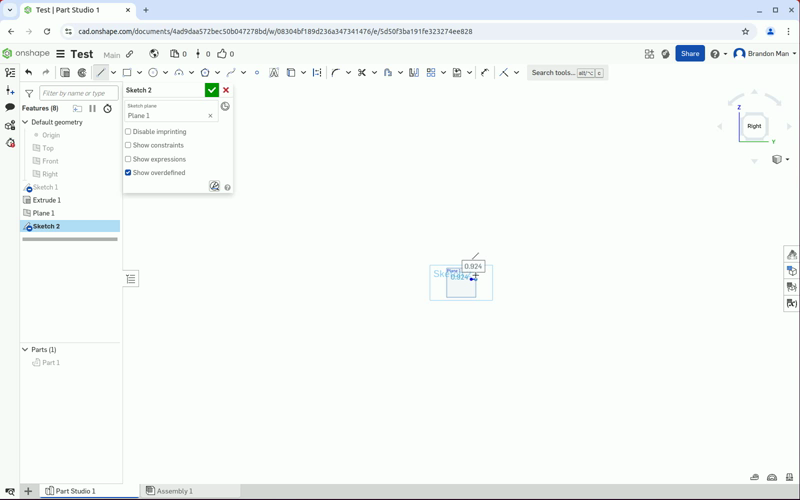
scroll(6)
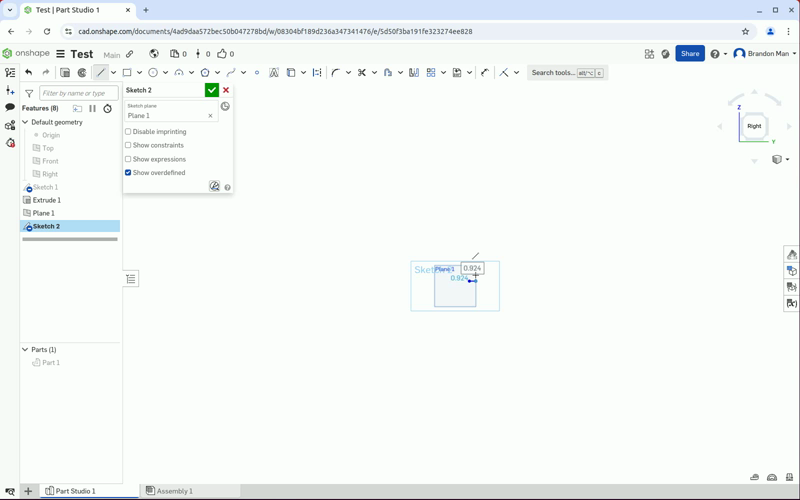
scroll(6)
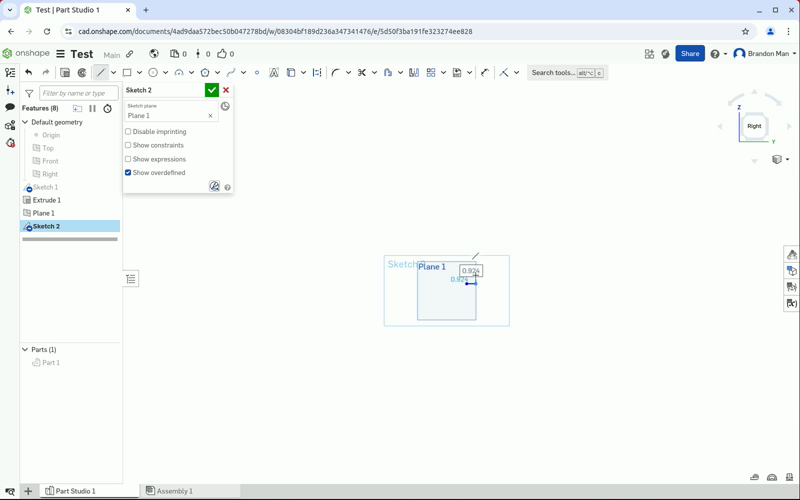
scroll(6)
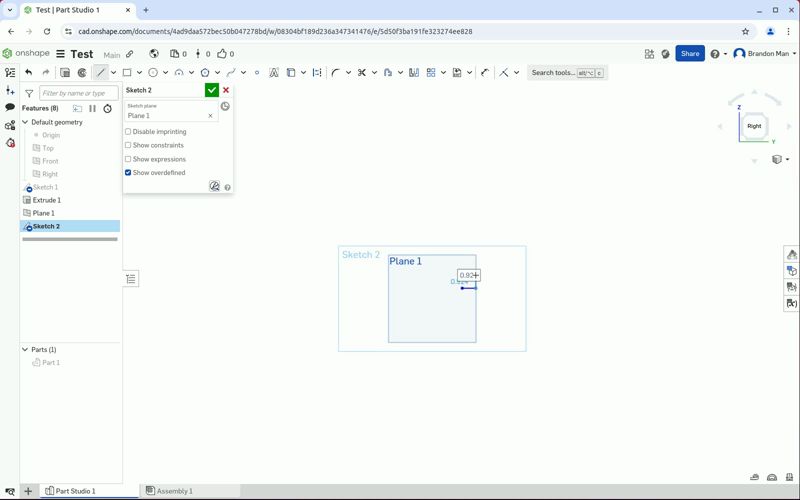
scroll(6)
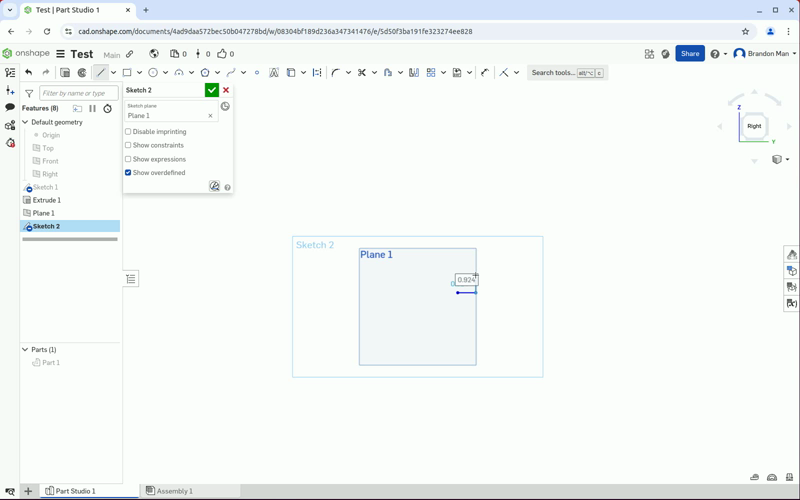
scroll(6)
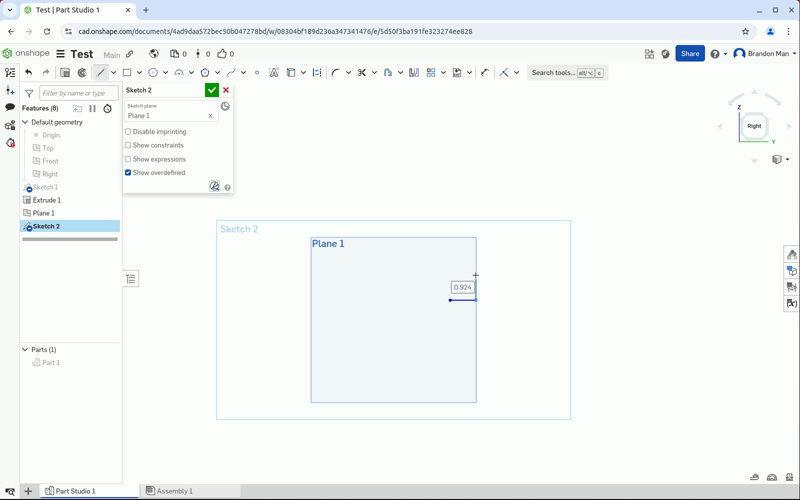
scroll(6)
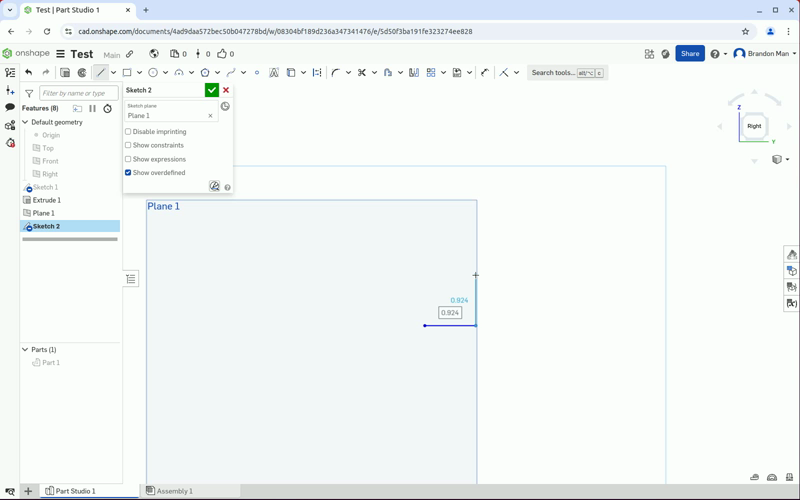
click(475, 274)
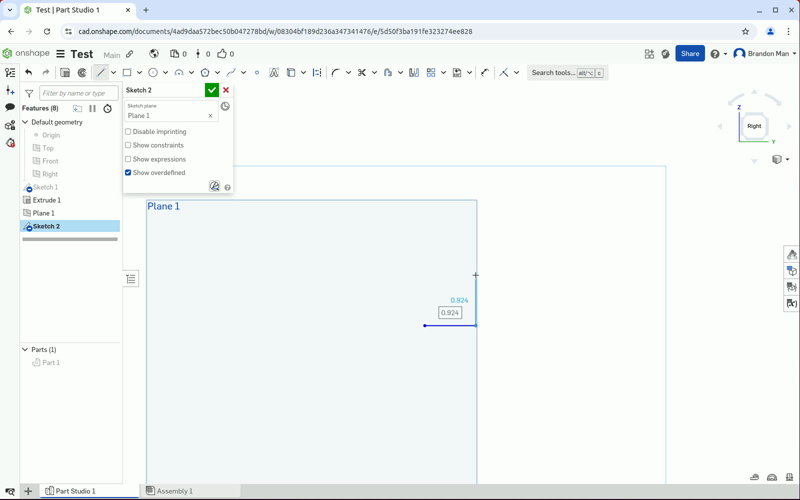
scroll(-6)
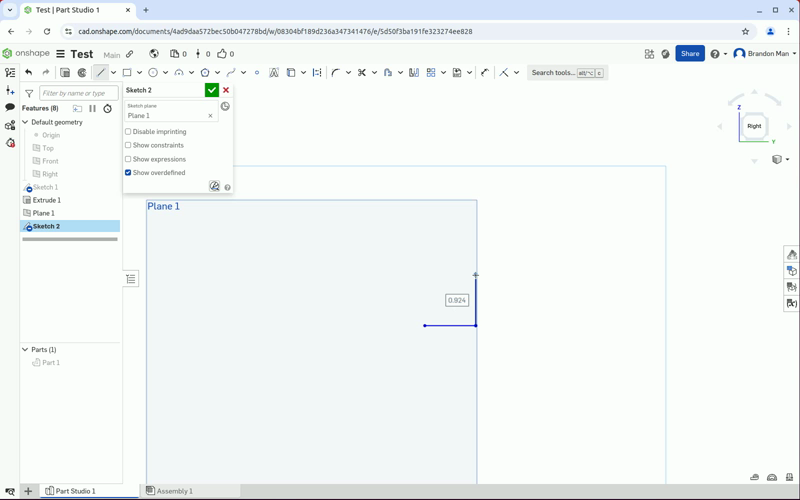
scroll(-6)
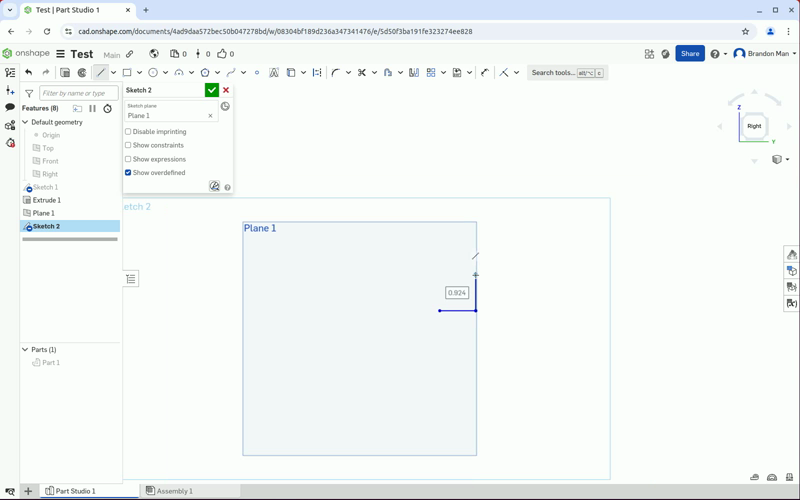
scroll(-6)
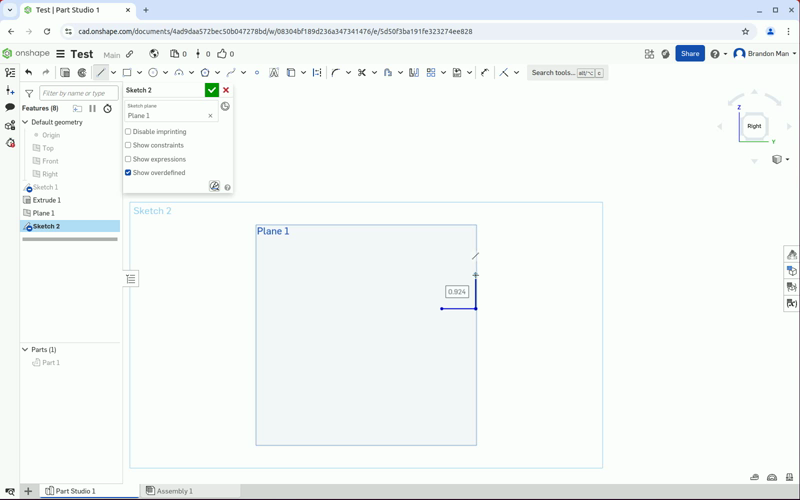
scroll(-6)
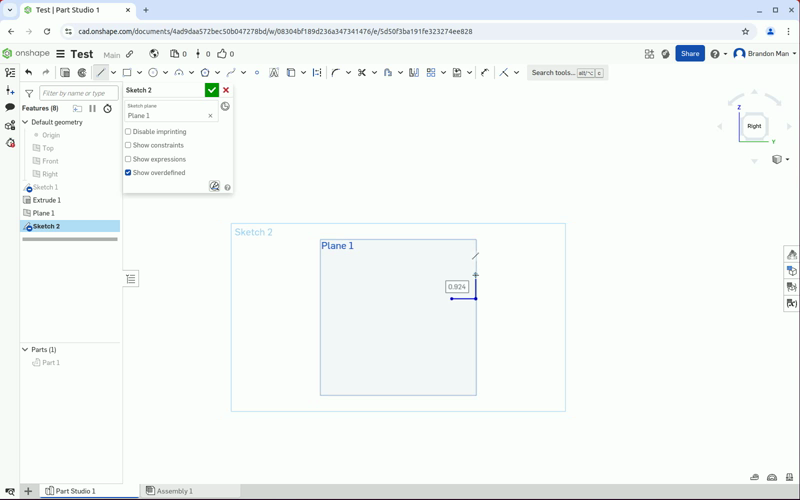
scroll(-6)
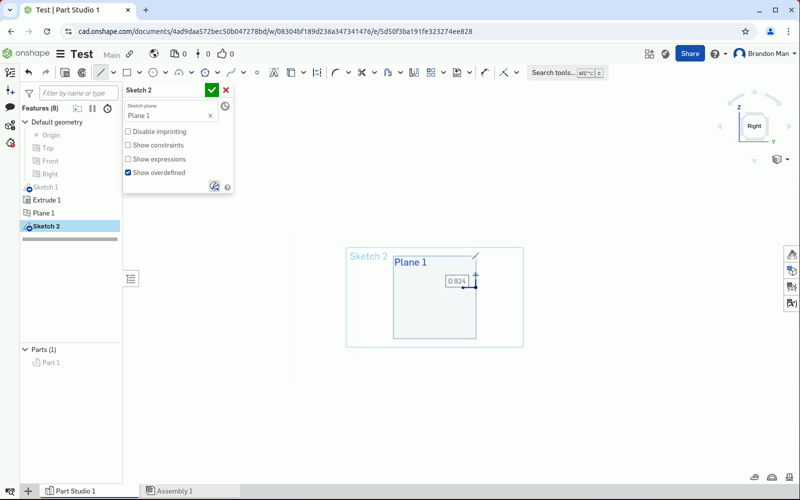
scroll(-6)
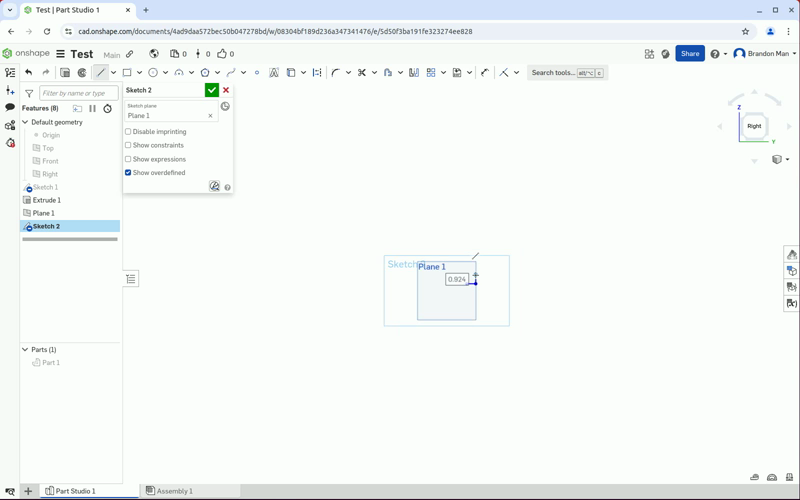
scroll(-6)
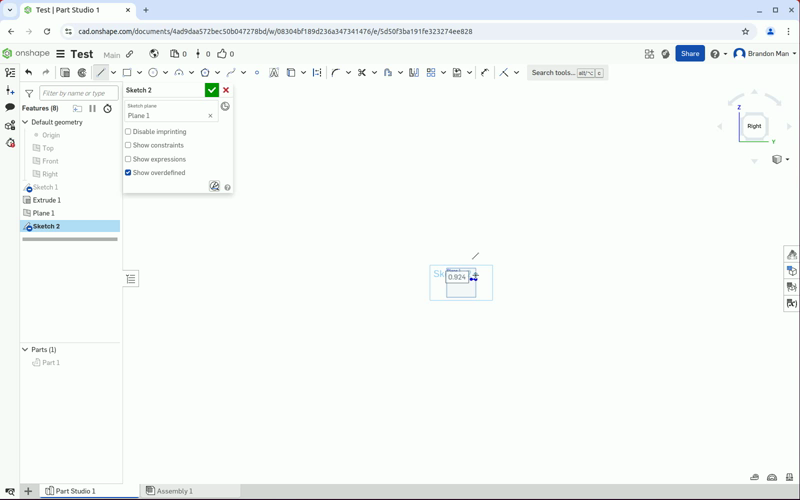
key_up(shift)
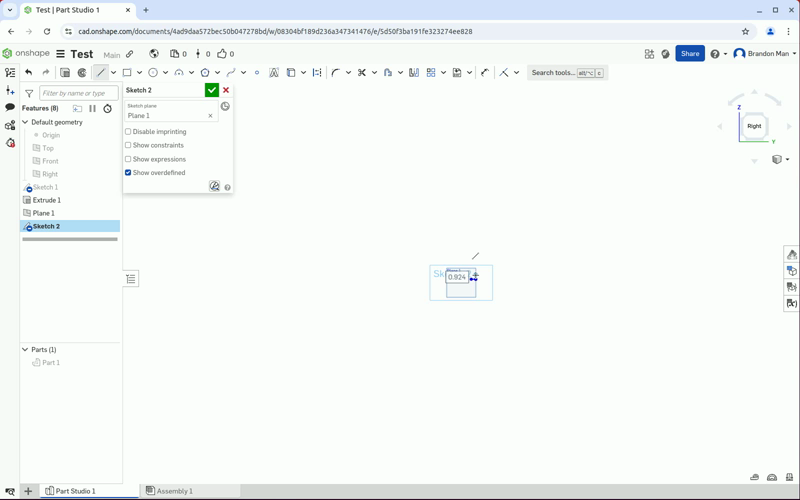
key_down(shift)
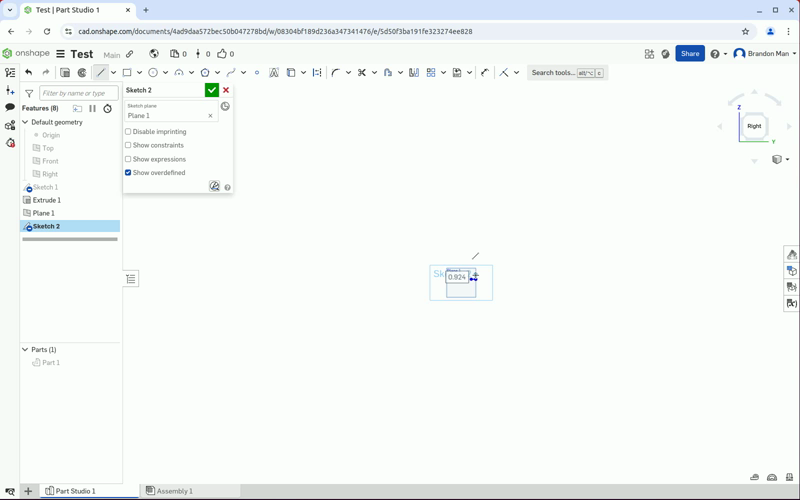
mouse_move(505, 274)
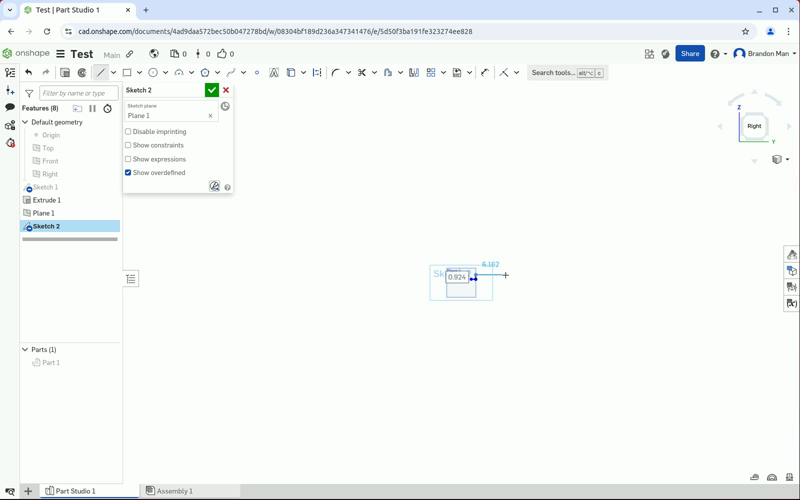
mouse_move(471, 274)
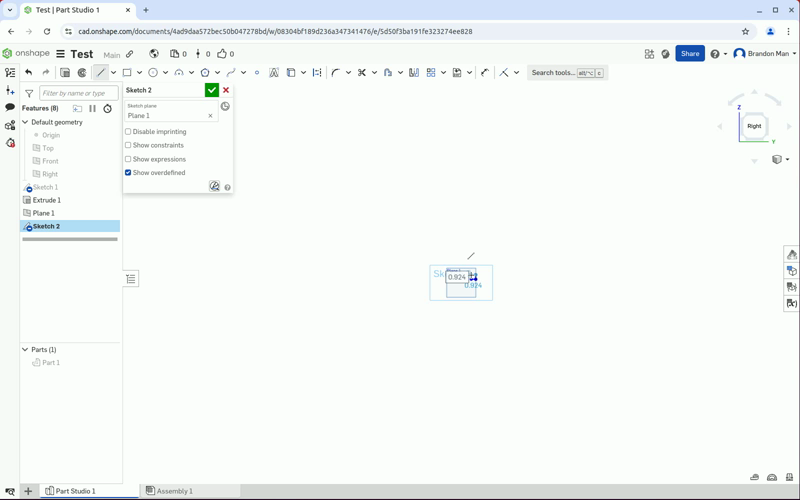
scroll(6)
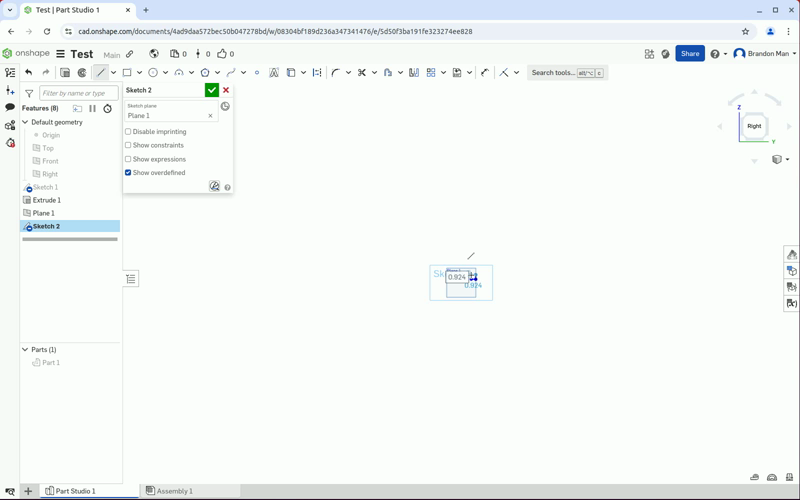
scroll(6)
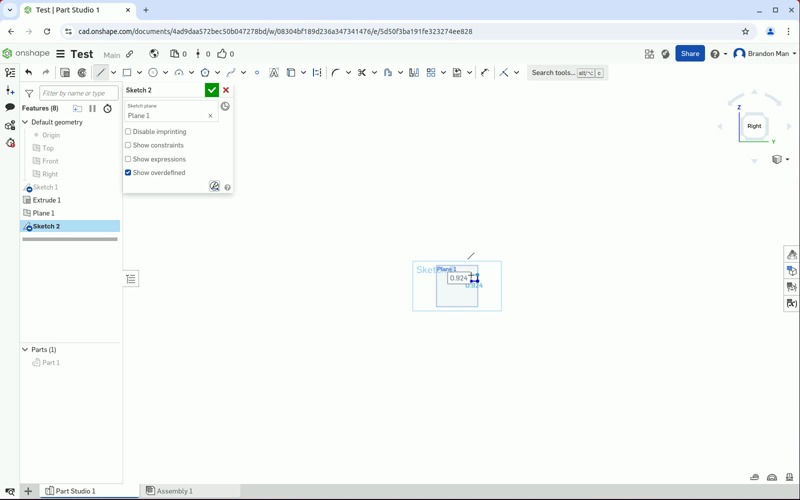
scroll(6)
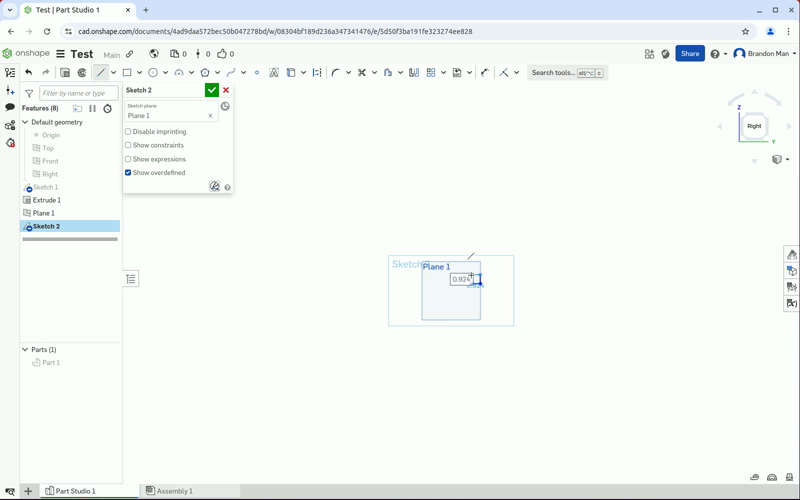
scroll(6)
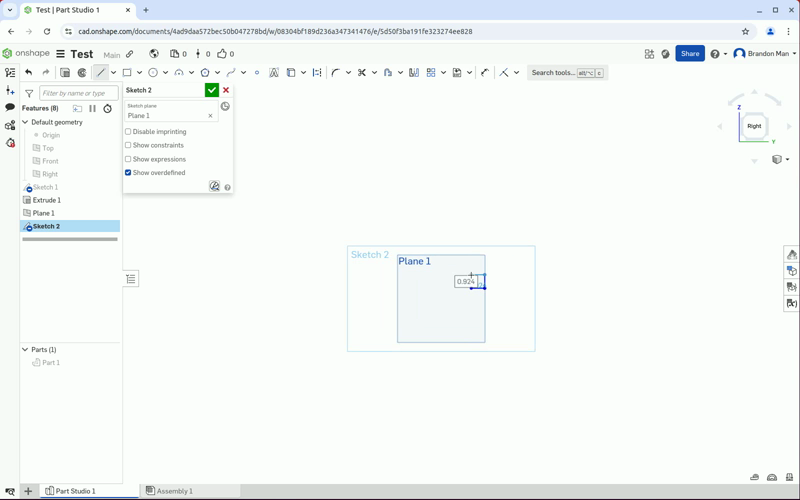
scroll(6)
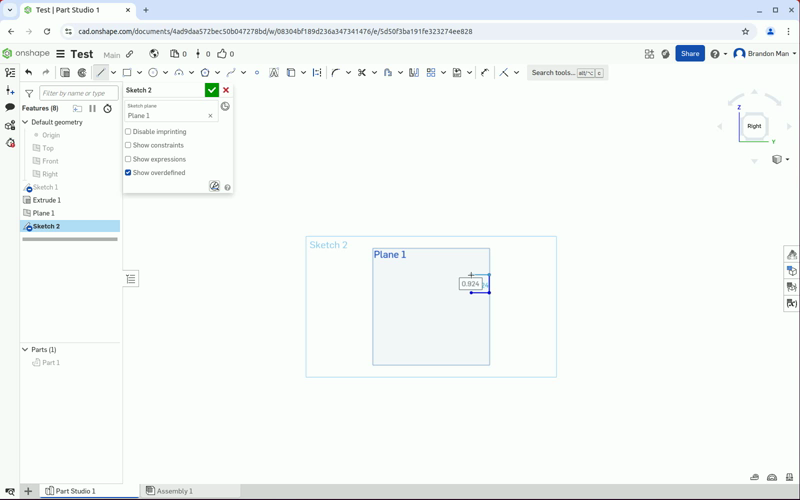
scroll(6)
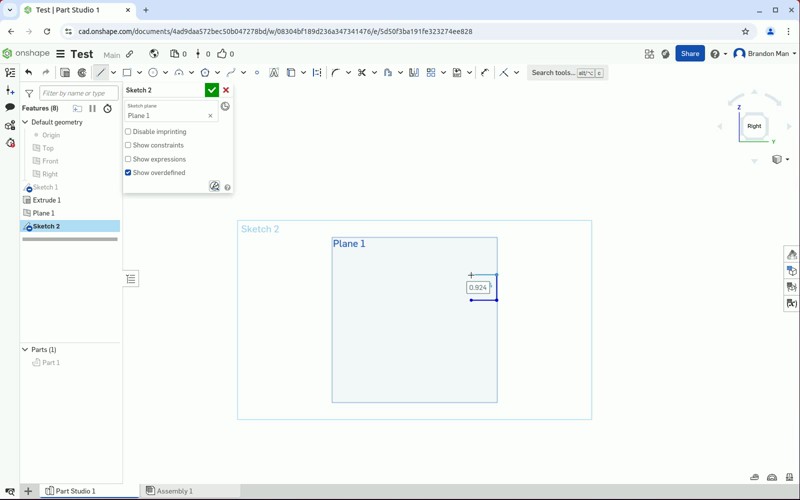
scroll(6)
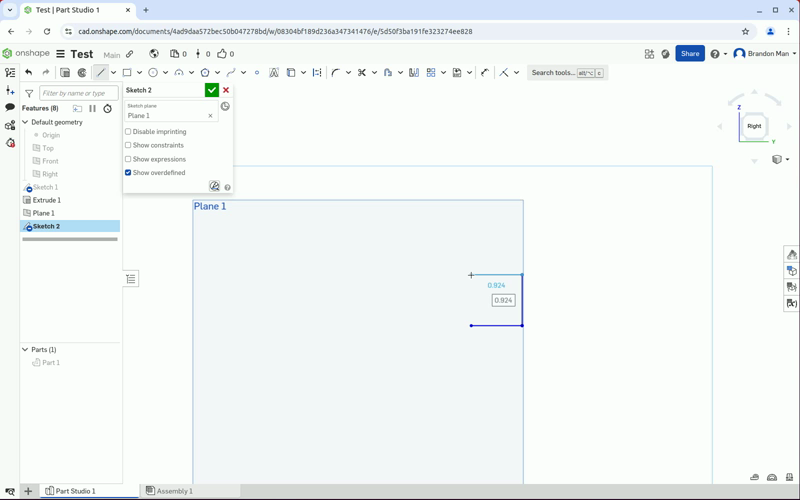
click(471, 274)
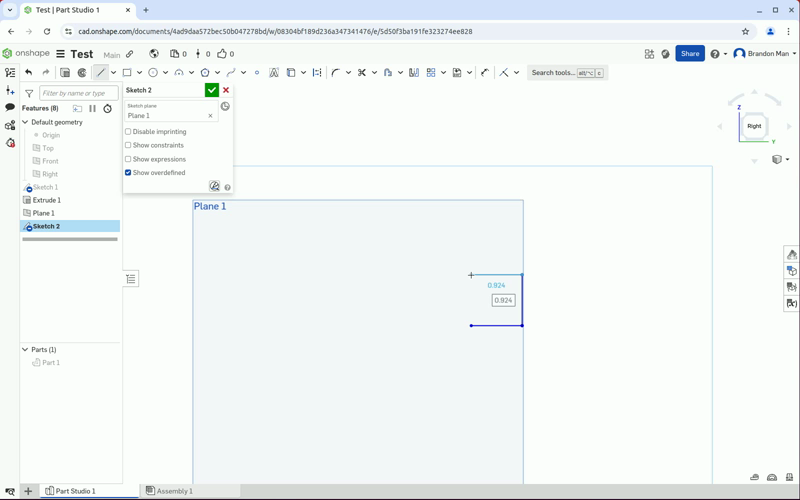
scroll(-6)
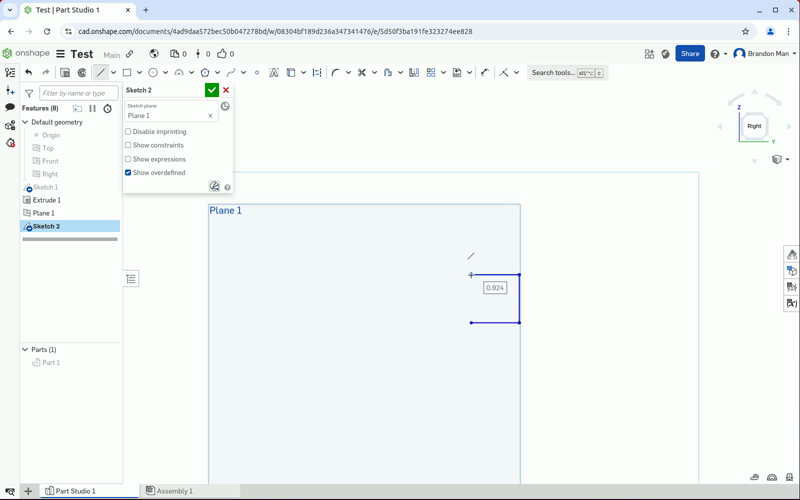
scroll(-6)
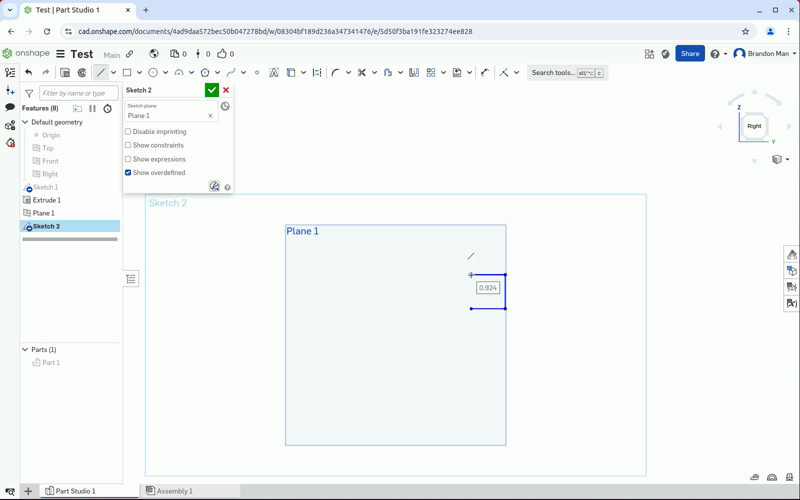
scroll(-6)
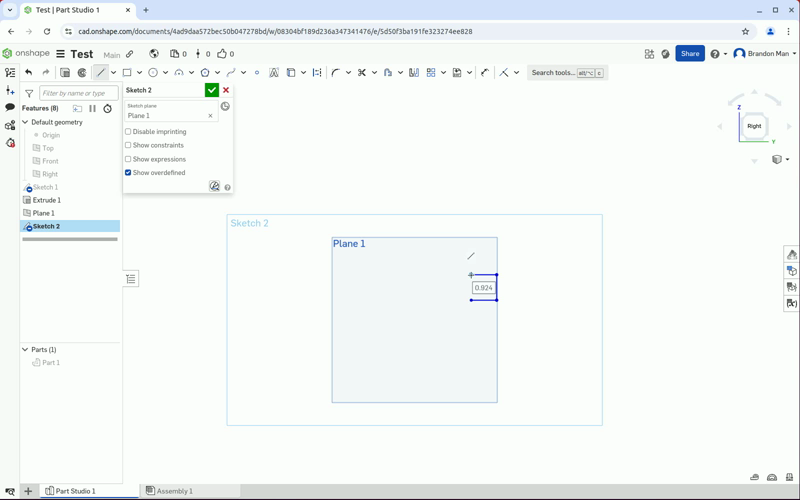
scroll(-6)
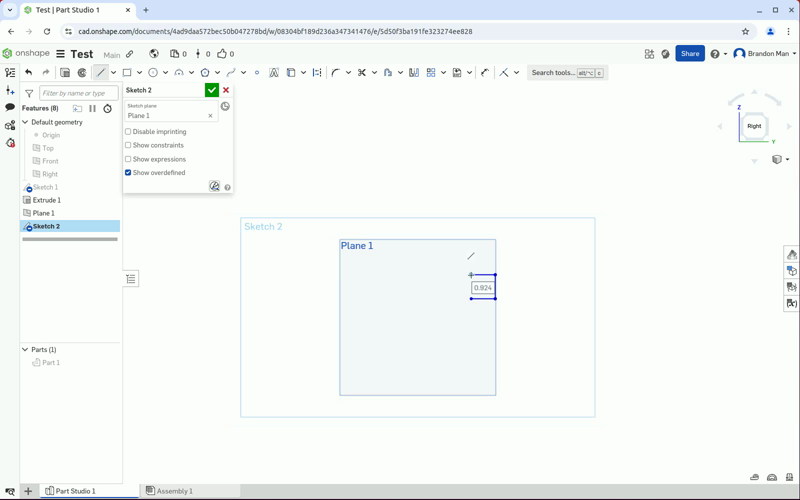
scroll(-6)
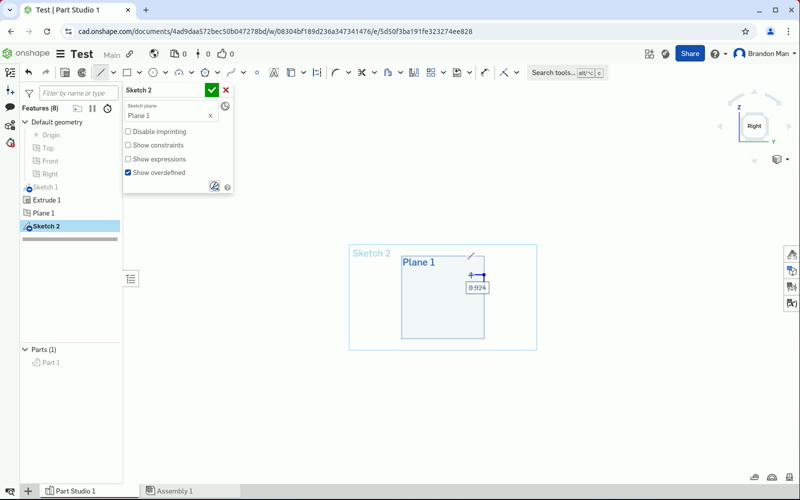
scroll(-6)
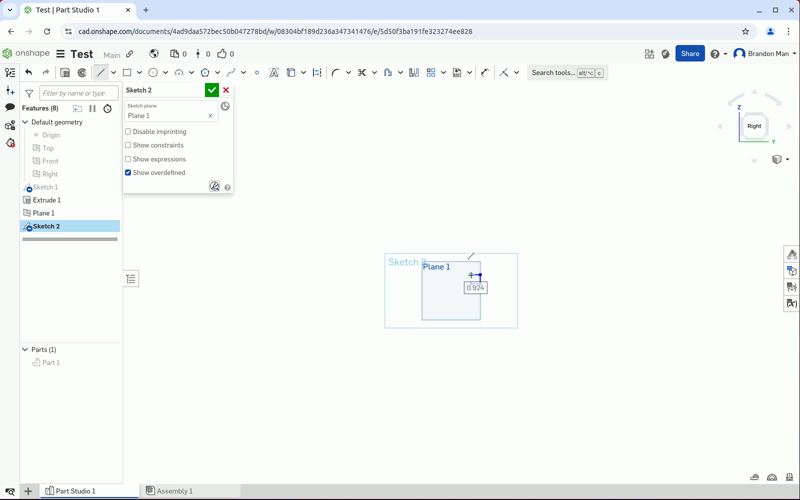
scroll(-6)
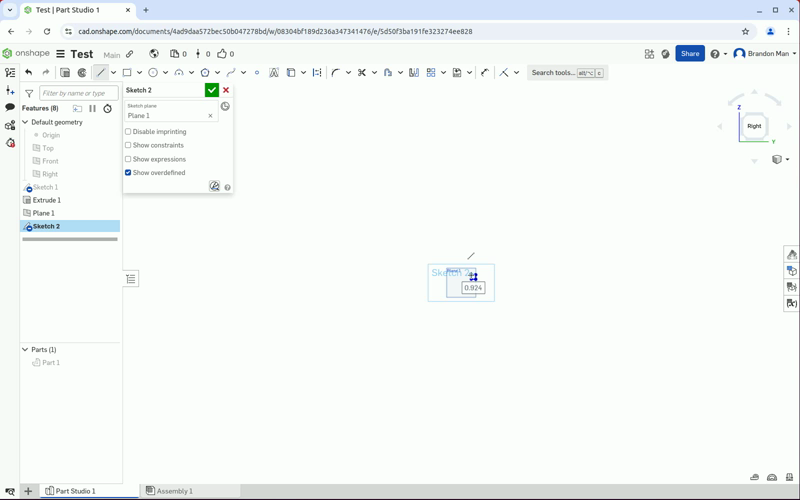
key_up(shift)
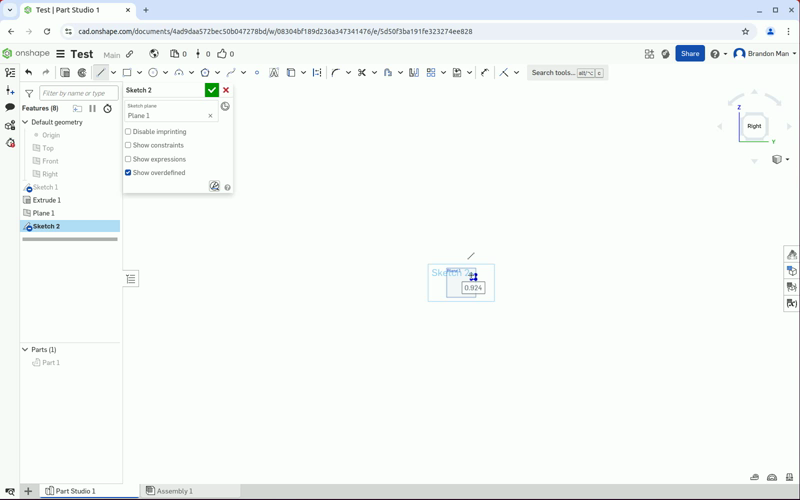
mouse_move(501, 274)
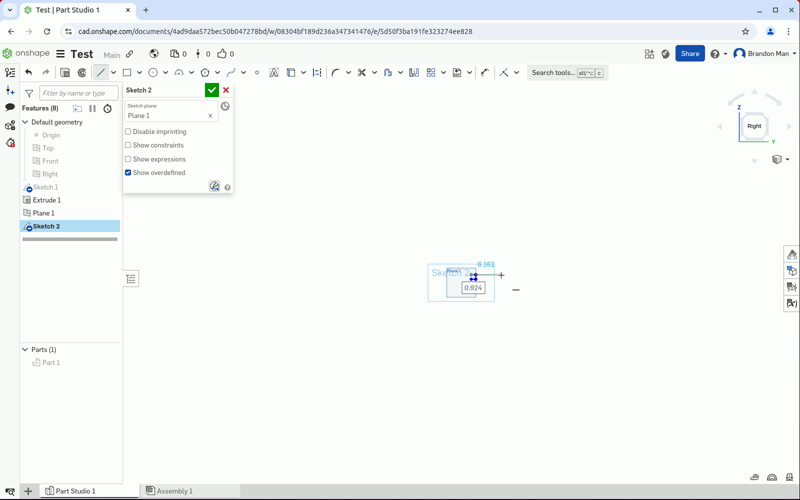
key_down(shift)
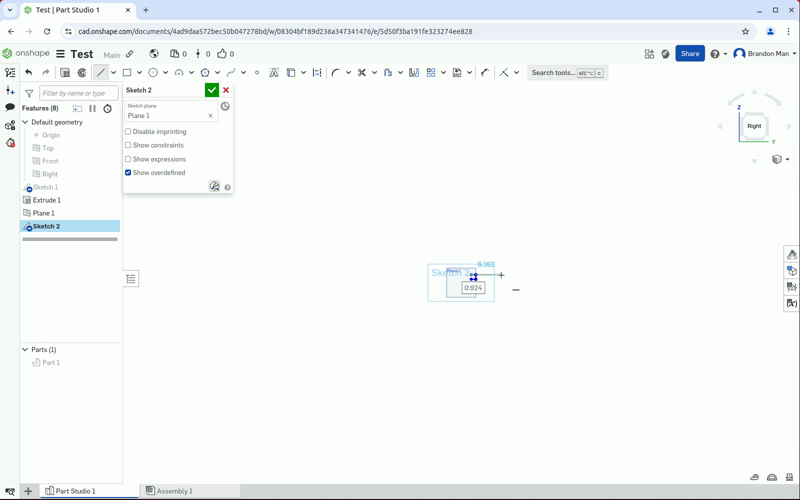
mouse_move(471, 279)
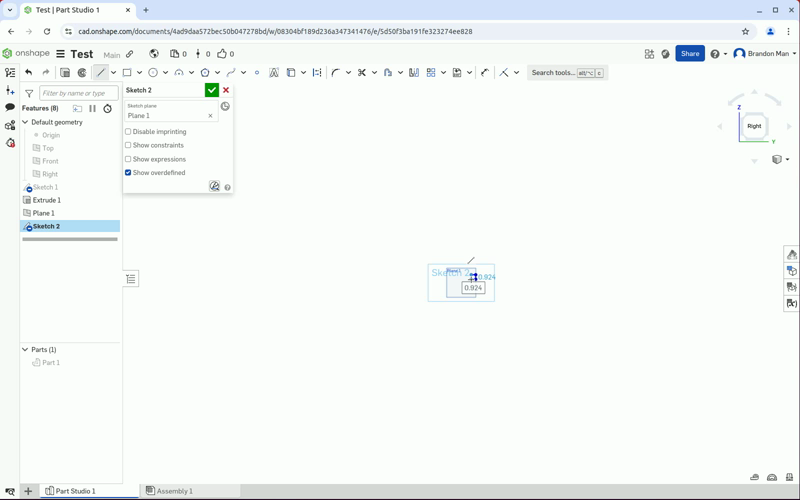
scroll(6)
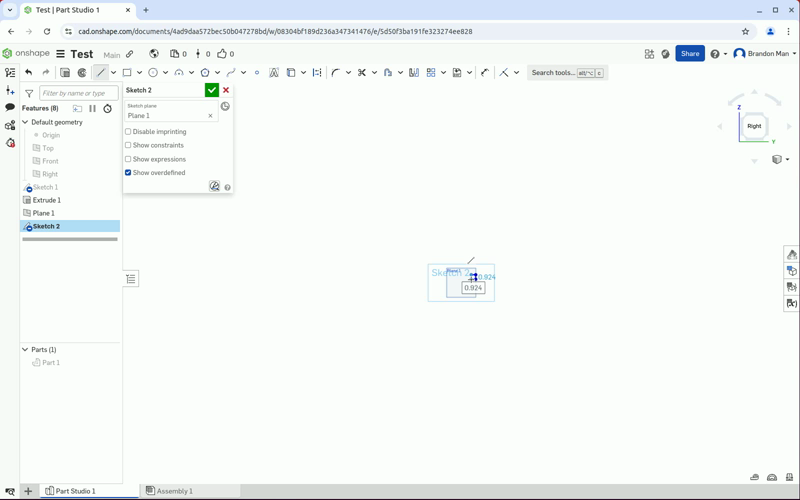
scroll(6)
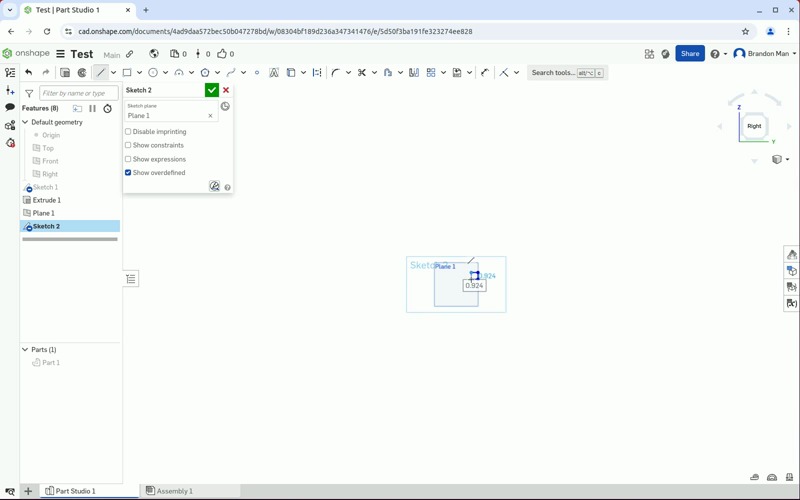
scroll(6)
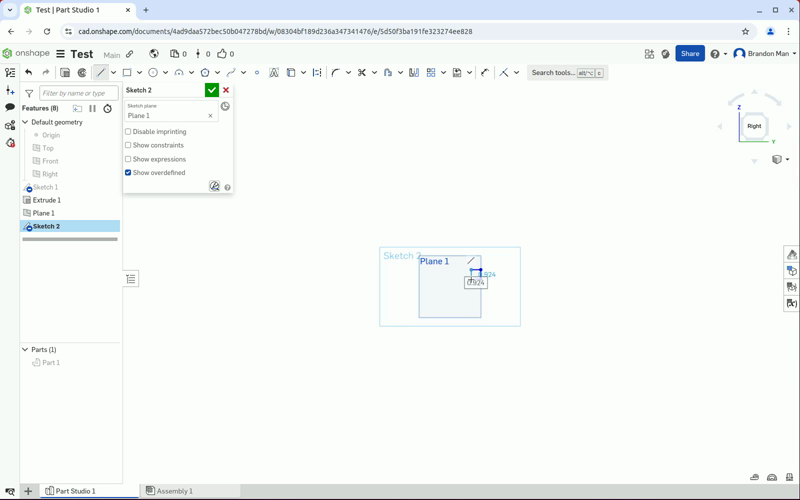
scroll(6)
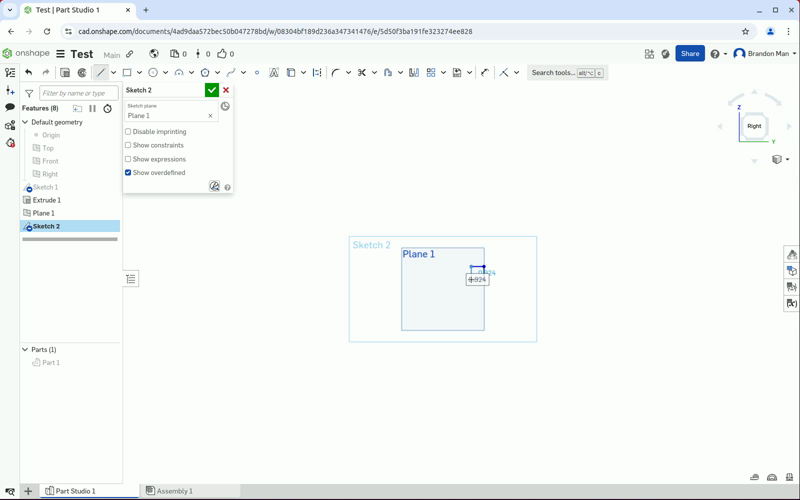
scroll(6)
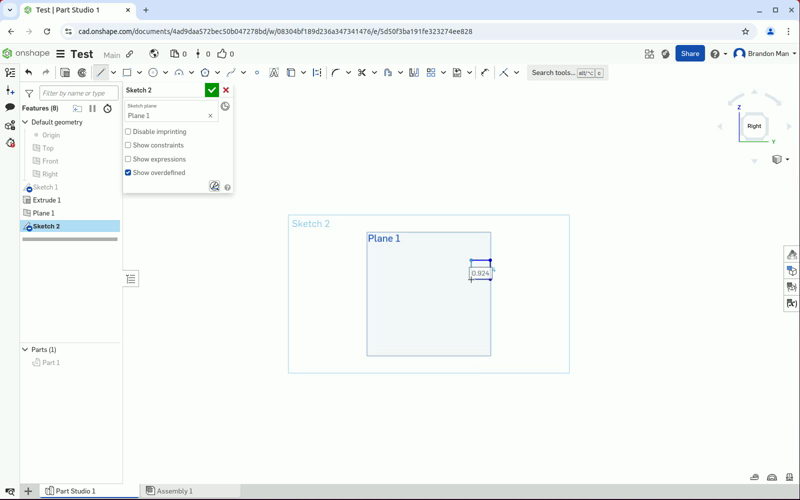
scroll(6)
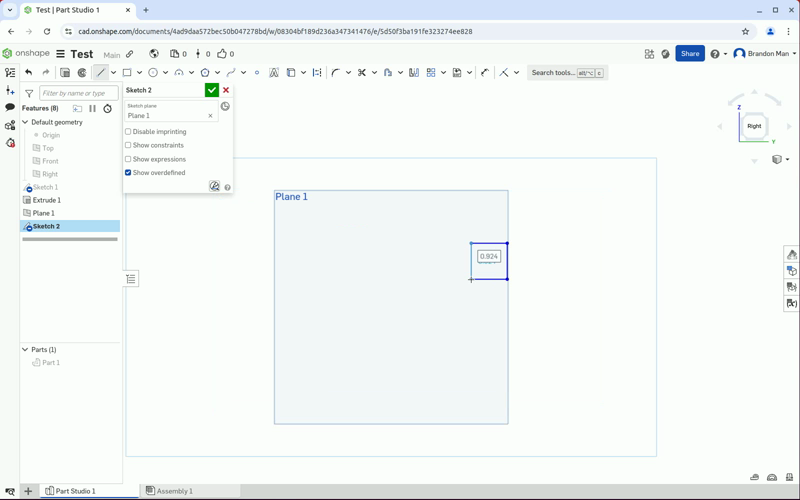
scroll(6)
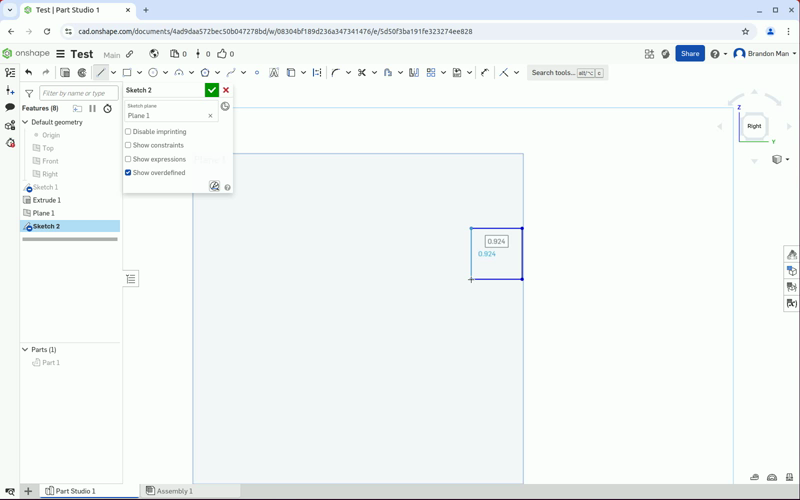
key_up(shift)
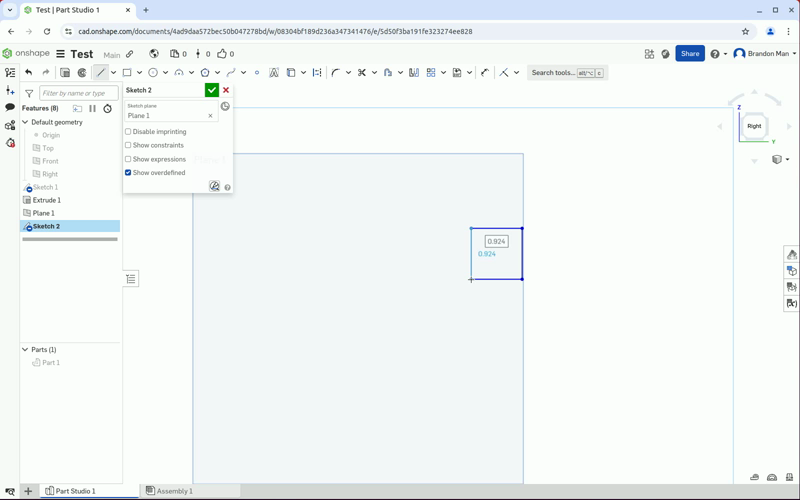
click(471, 279)
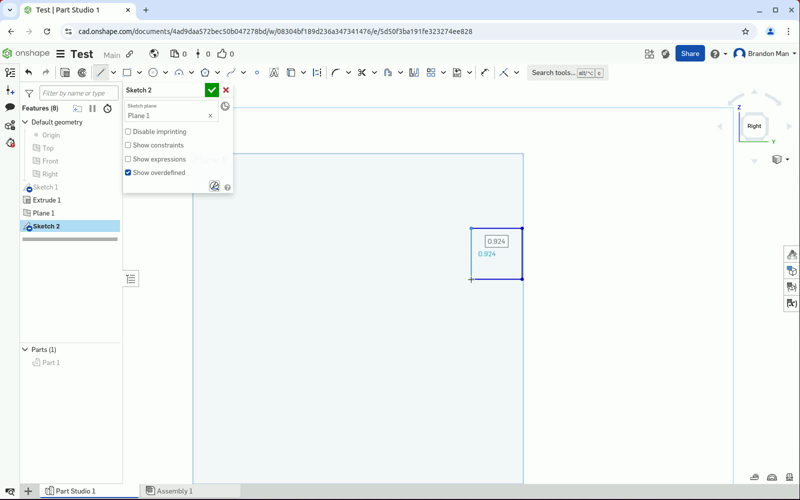
scroll(-6)
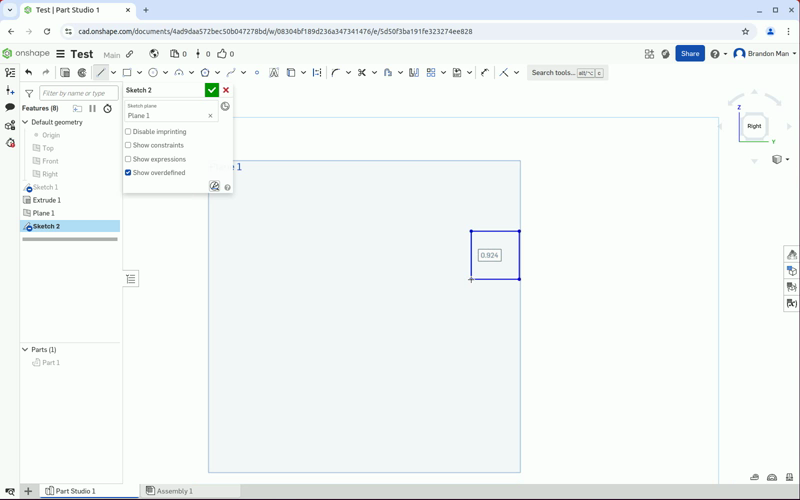
scroll(-6)
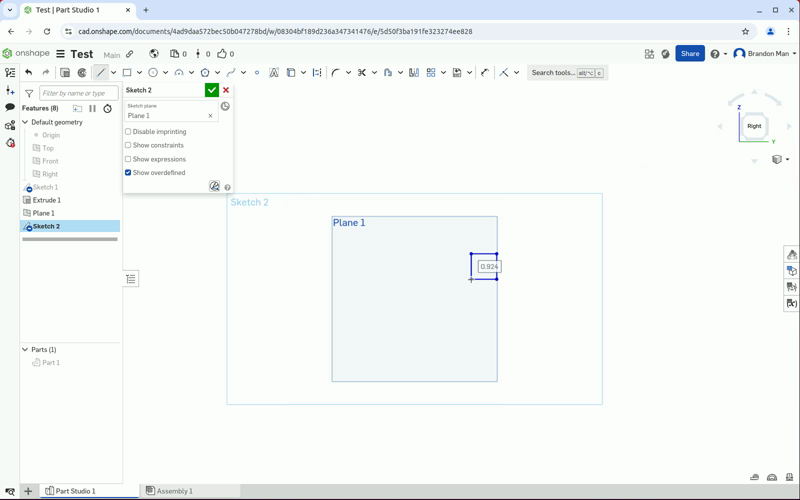
scroll(-6)
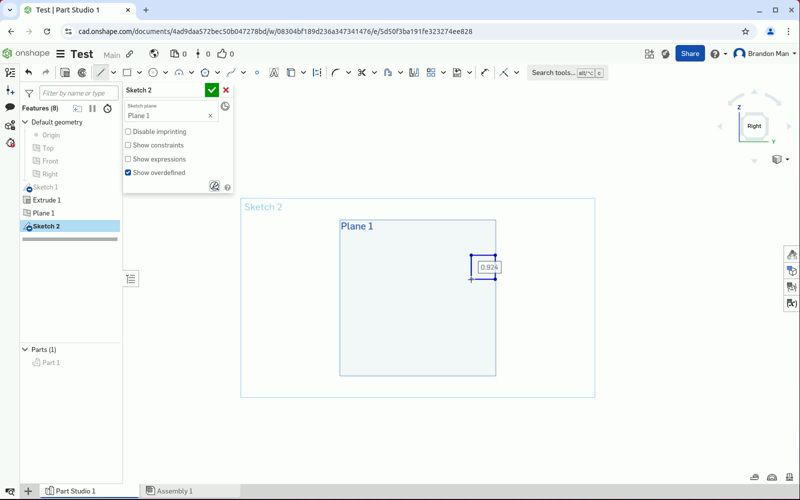
scroll(-6)
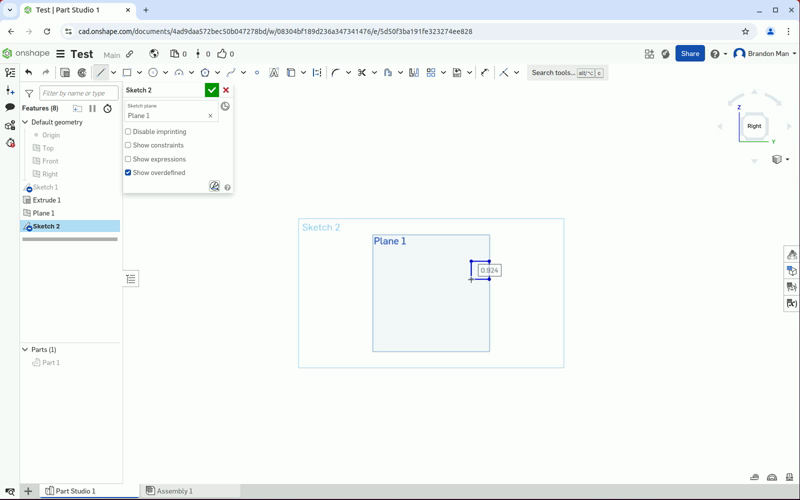
scroll(-6)
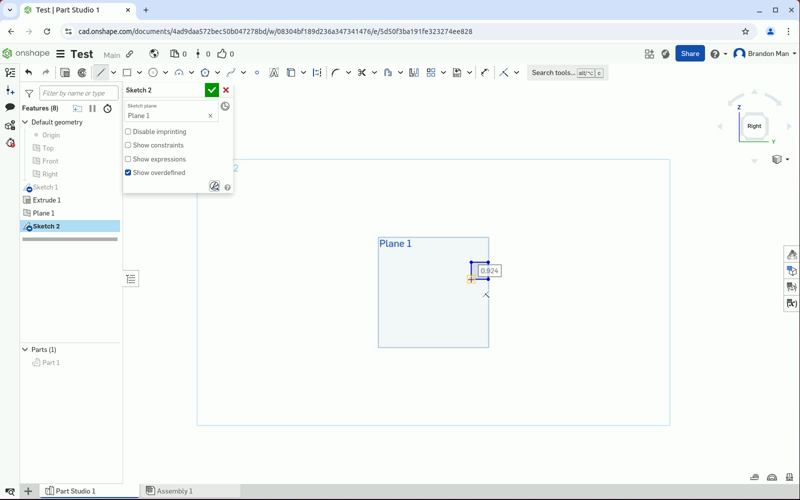
scroll(-6)
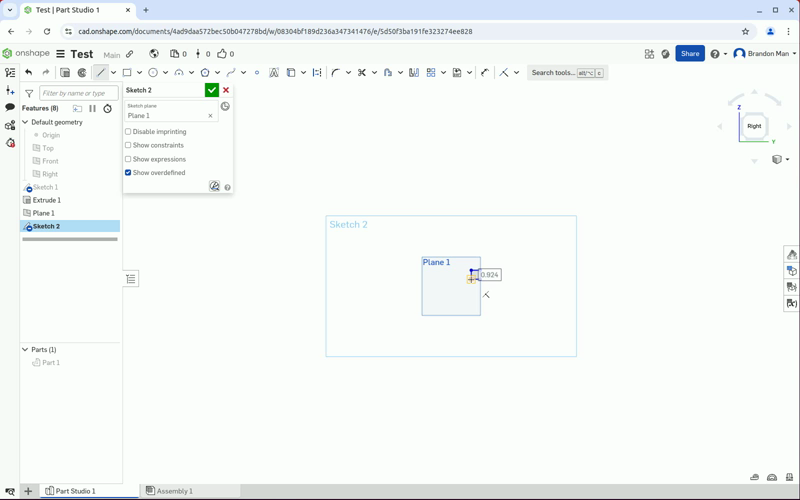
scroll(-6)
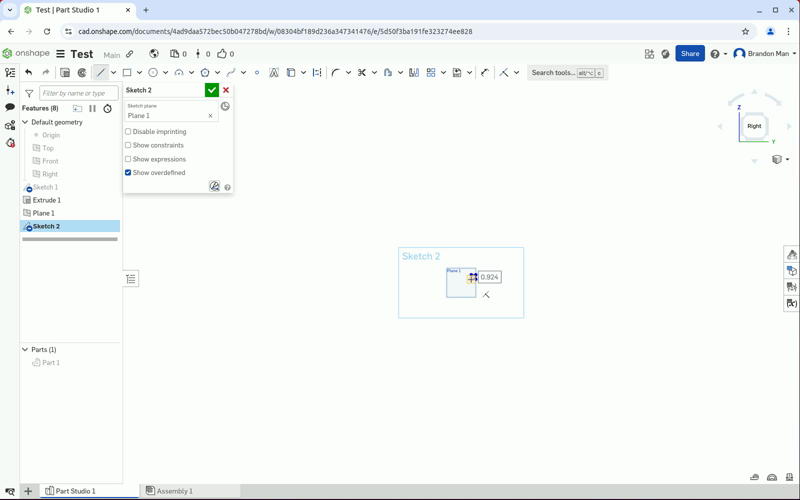
key(esc)
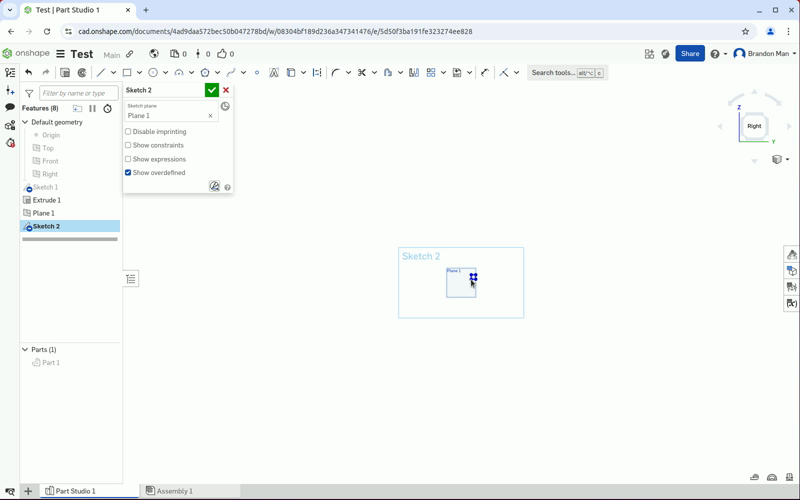
mouse_move(471, 277)
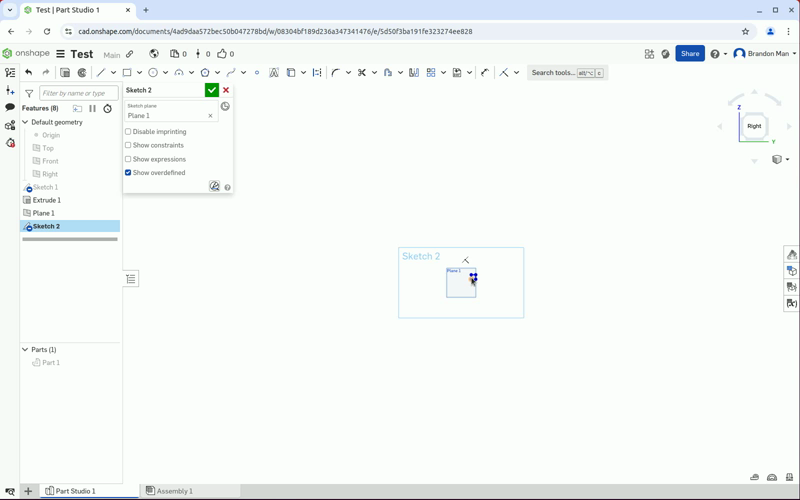
scroll(6)
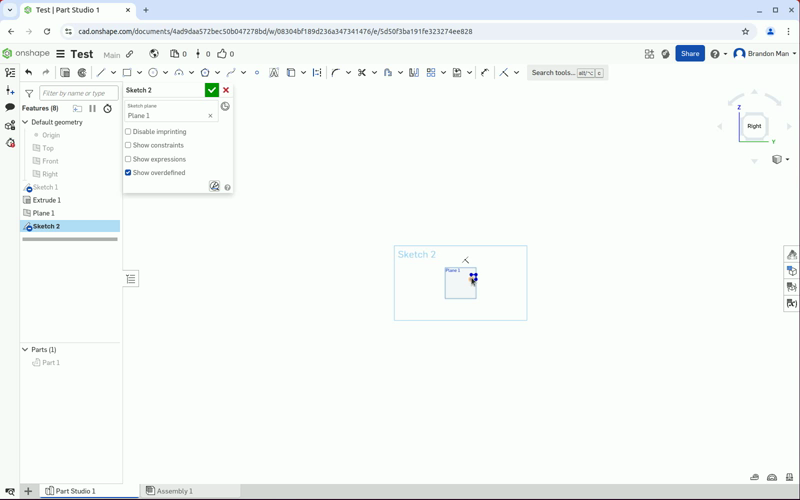
scroll(6)
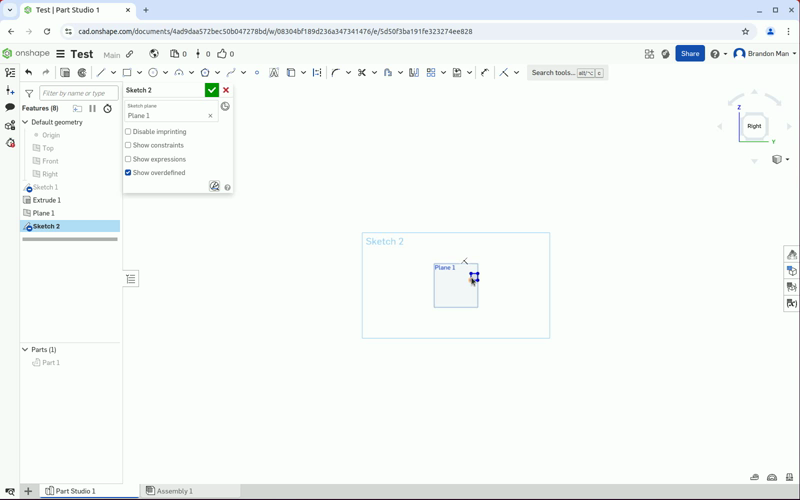
scroll(6)
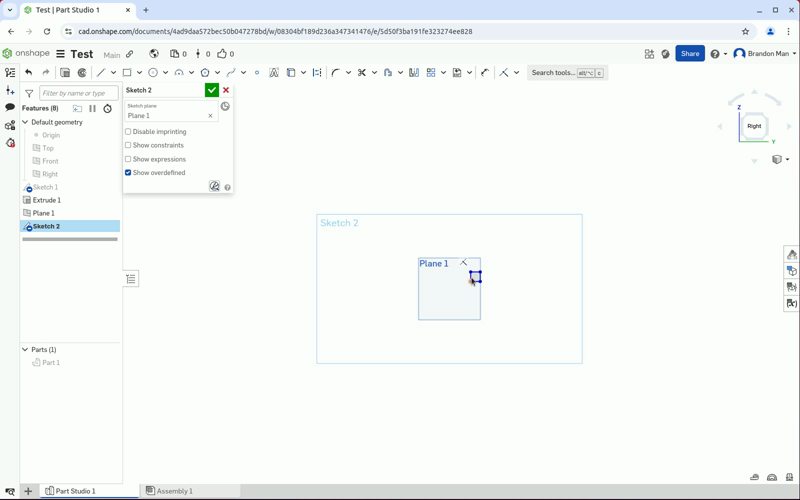
scroll(6)
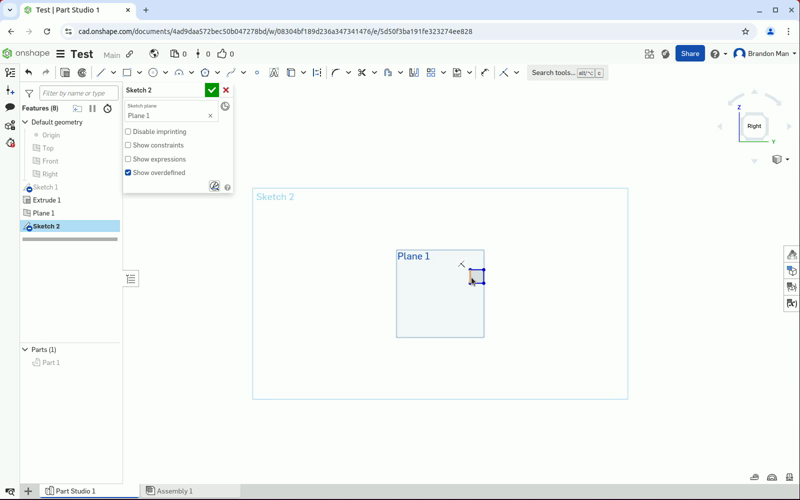
scroll(6)
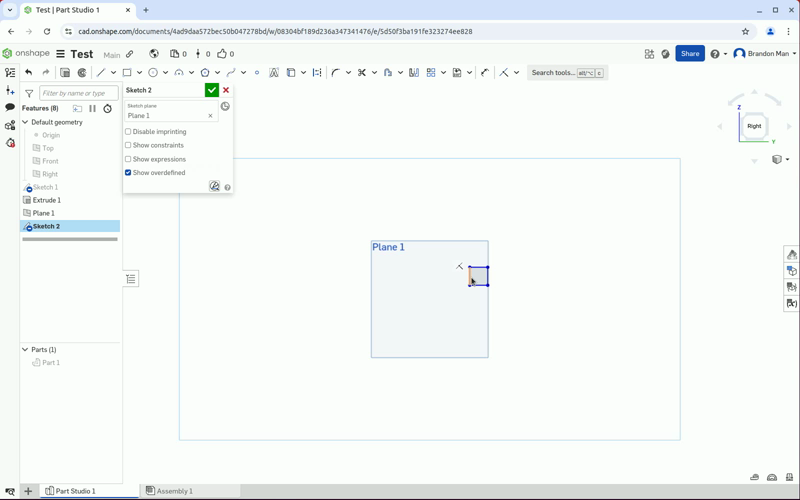
scroll(6)
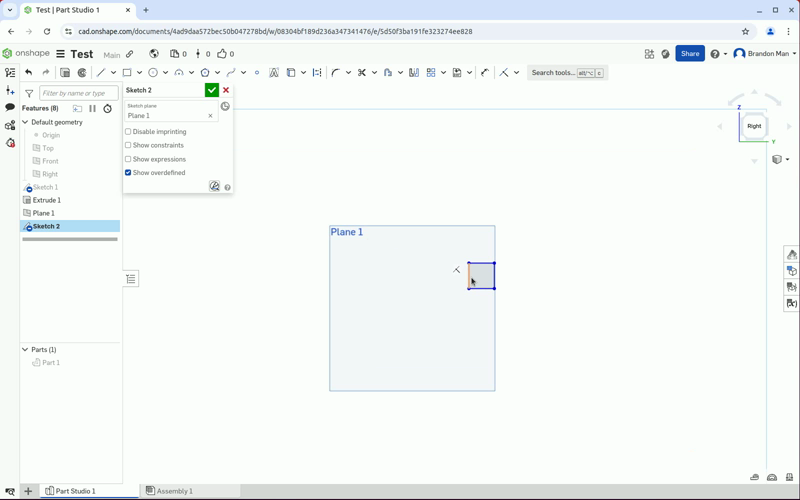
scroll(6)
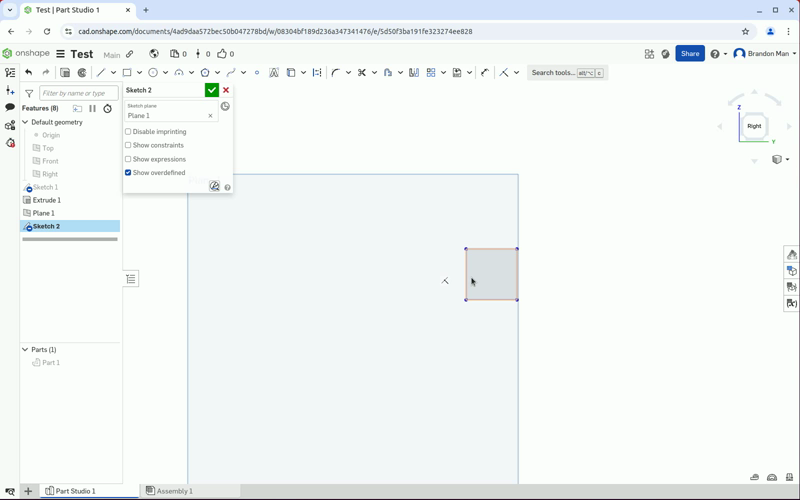
click(471, 277)
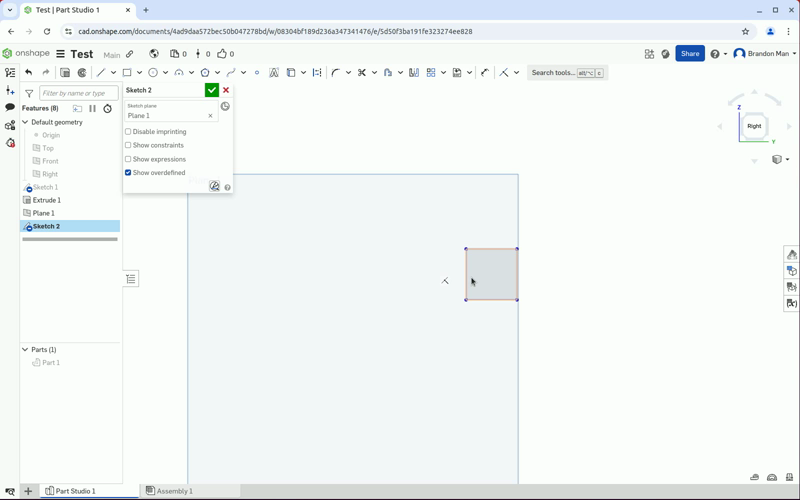
scroll(-6)
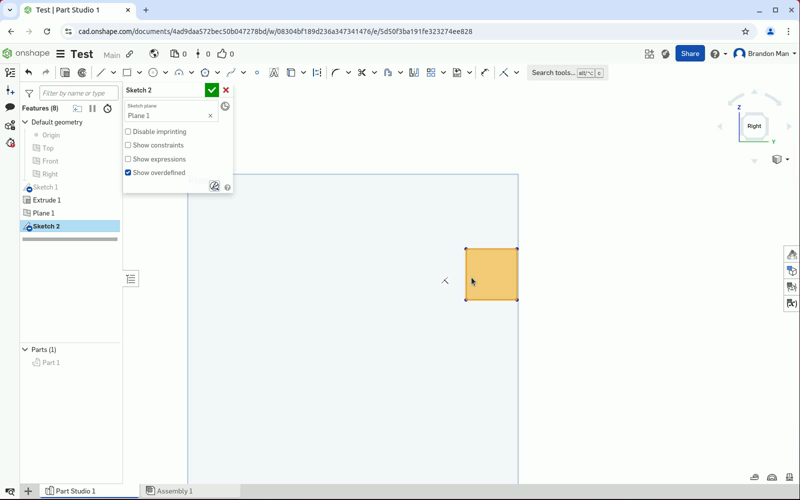
scroll(-6)
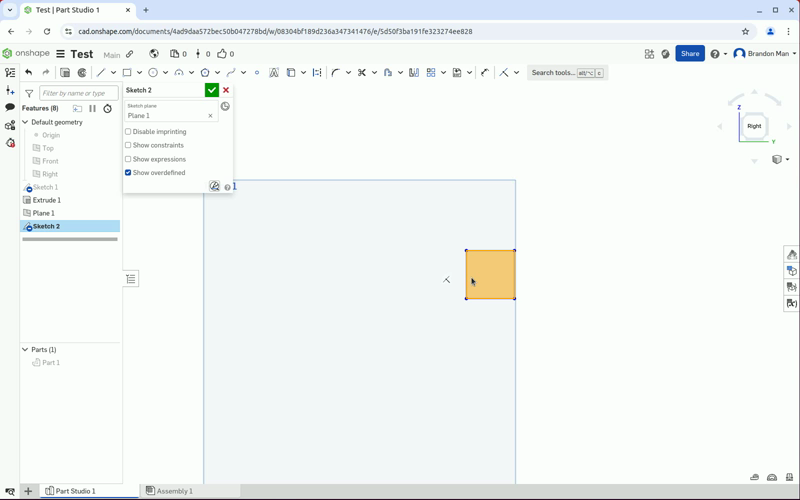
scroll(-6)
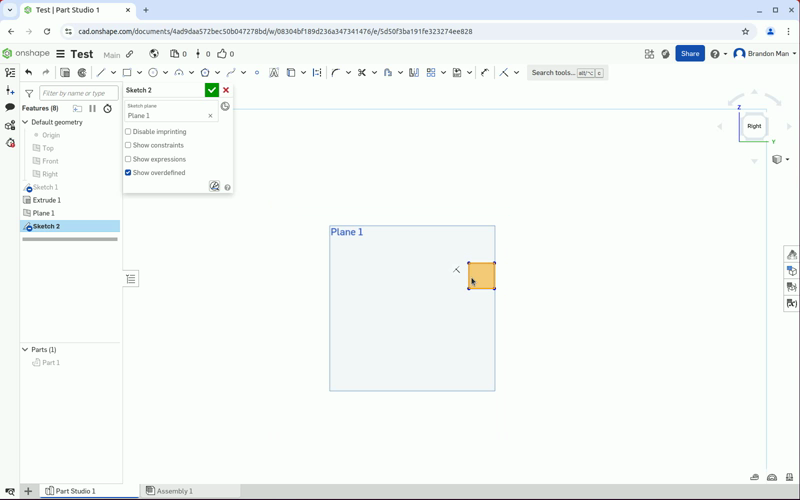
scroll(-6)
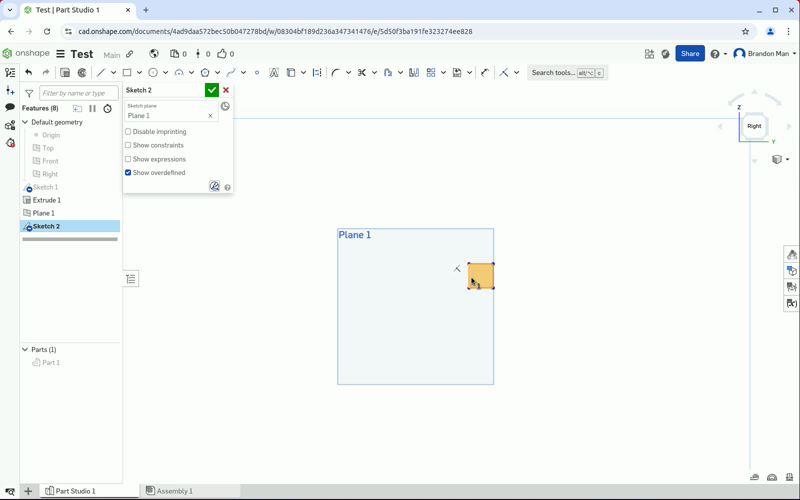
scroll(-6)
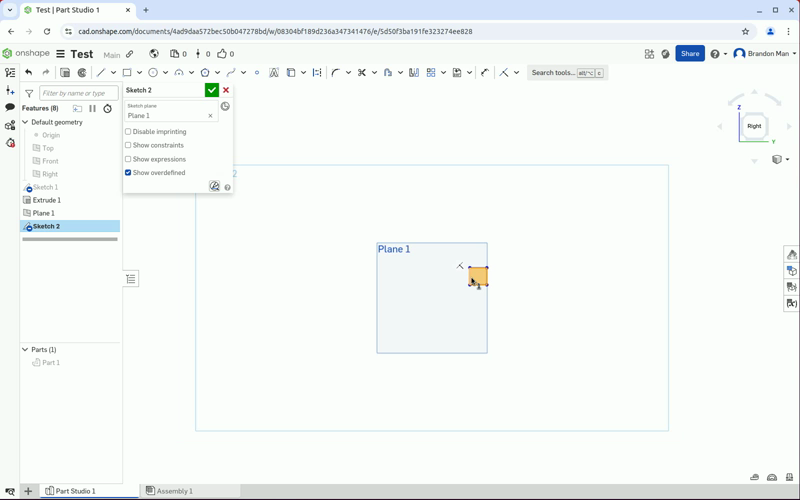
scroll(-6)
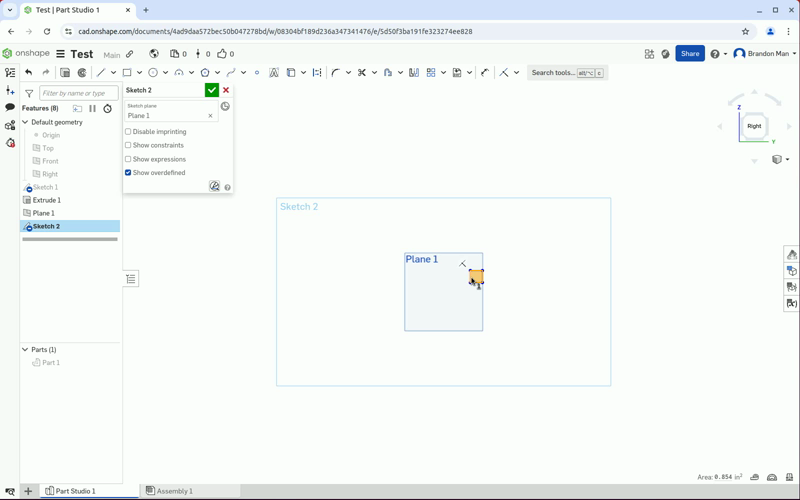
scroll(-6)
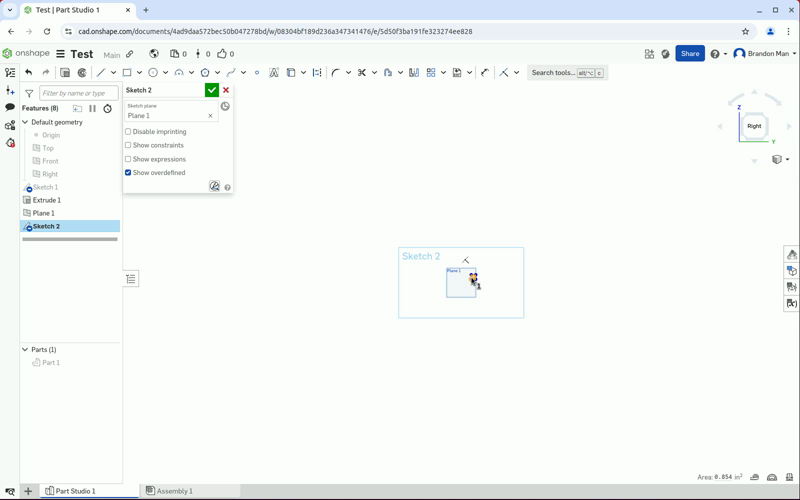
mouse_move(73, 352)
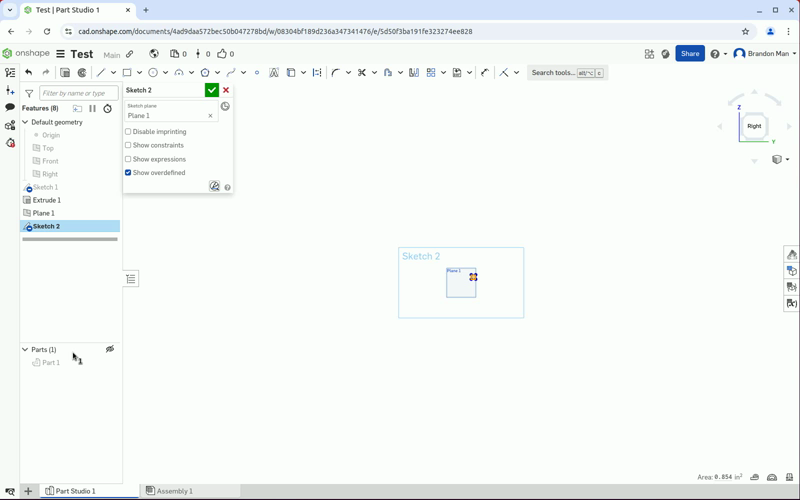
key(shift+y)
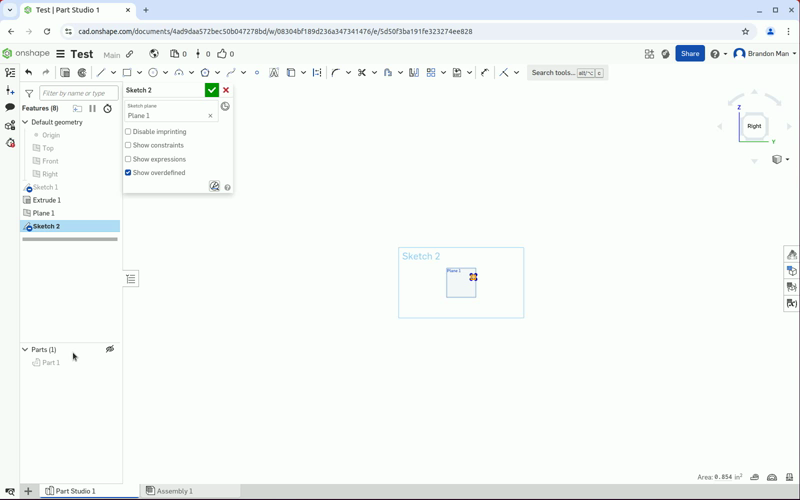
key(shift+e)
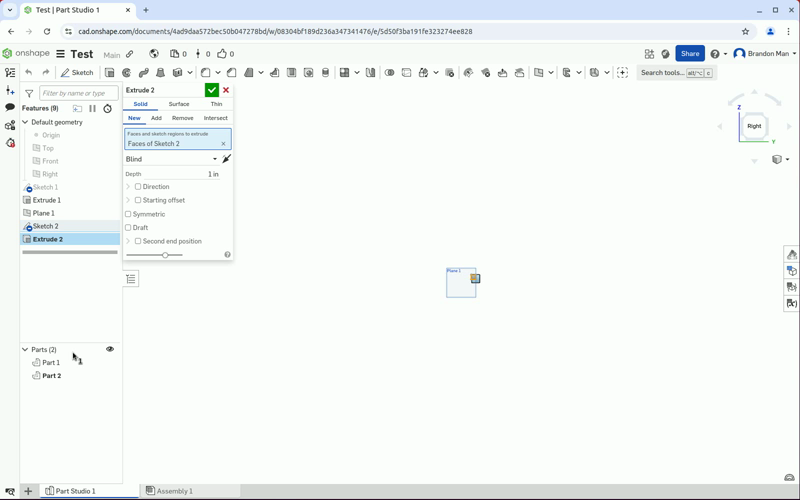
mouse_move(143, 106)
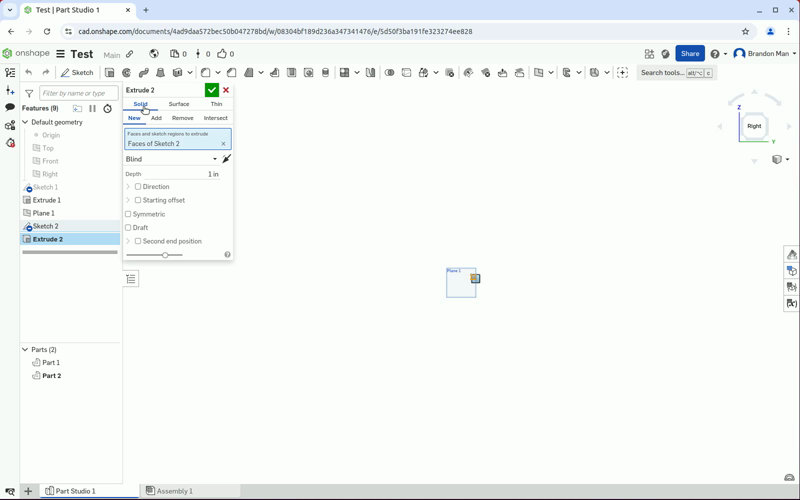
click(143, 106)
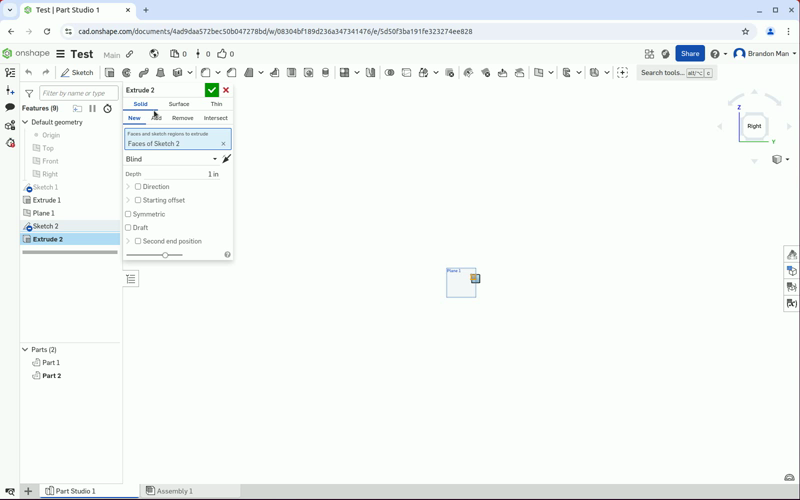
mouse_move(186, 120)
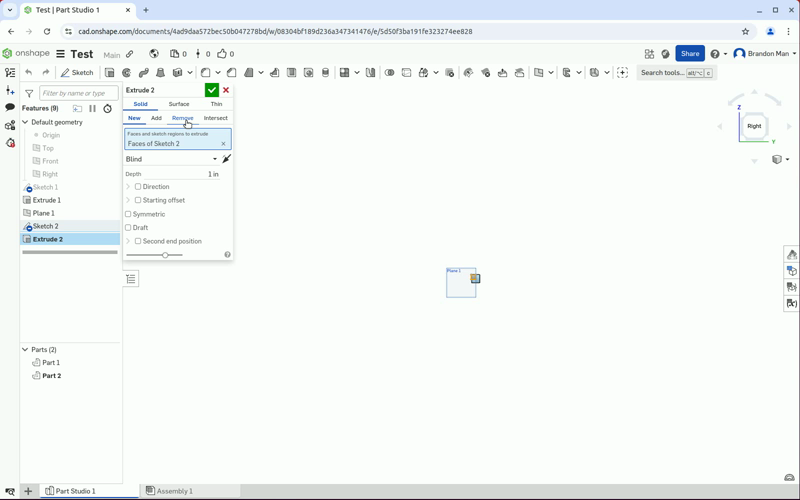
click(186, 120)
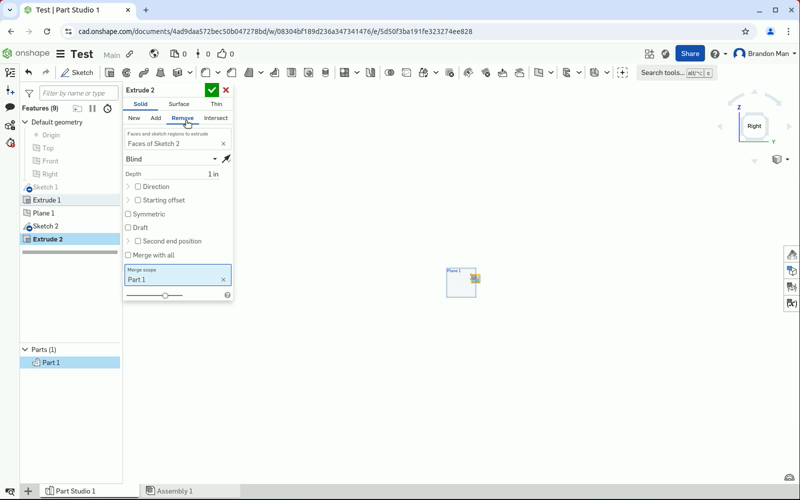
key(tab, 4)
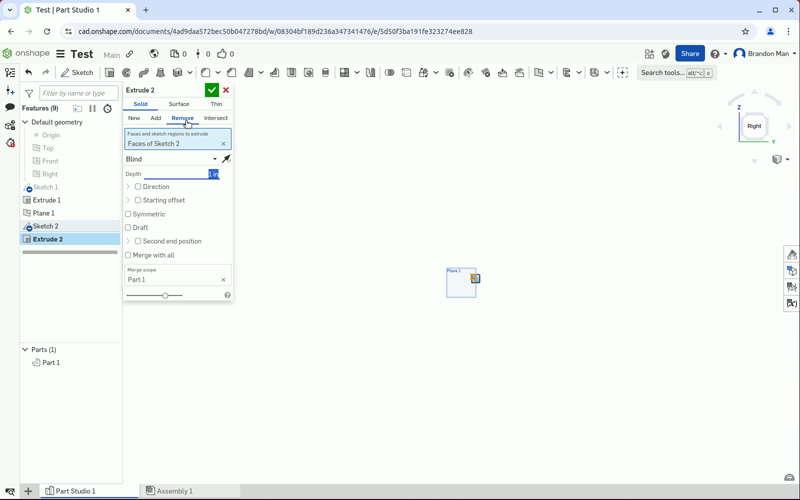
text(30.811)
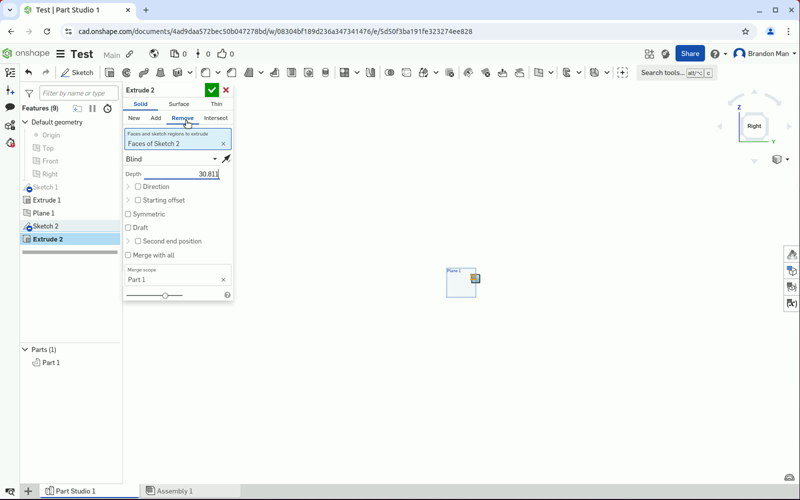
key(tab, 6)
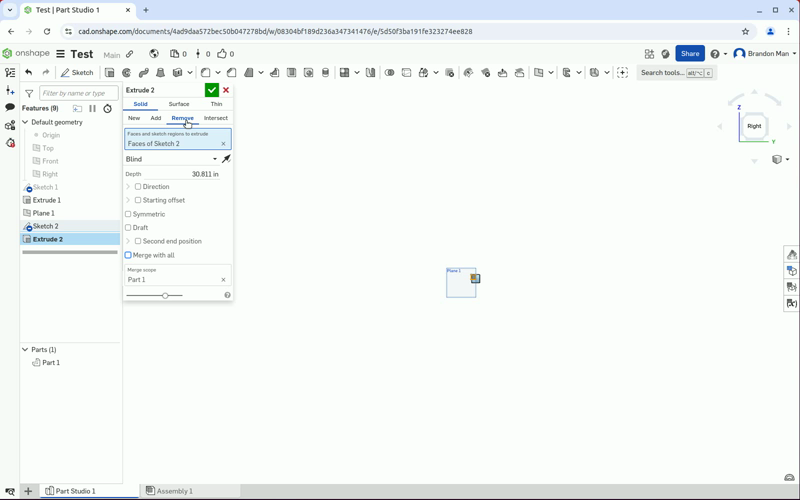
key(space)
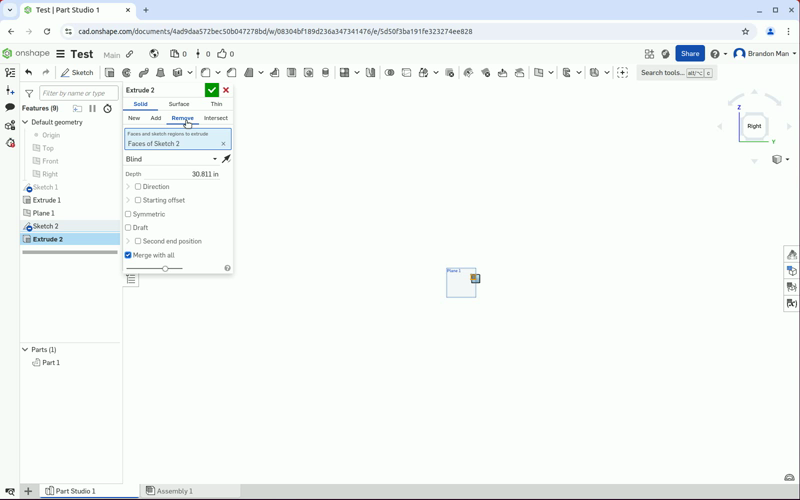
key(enter)
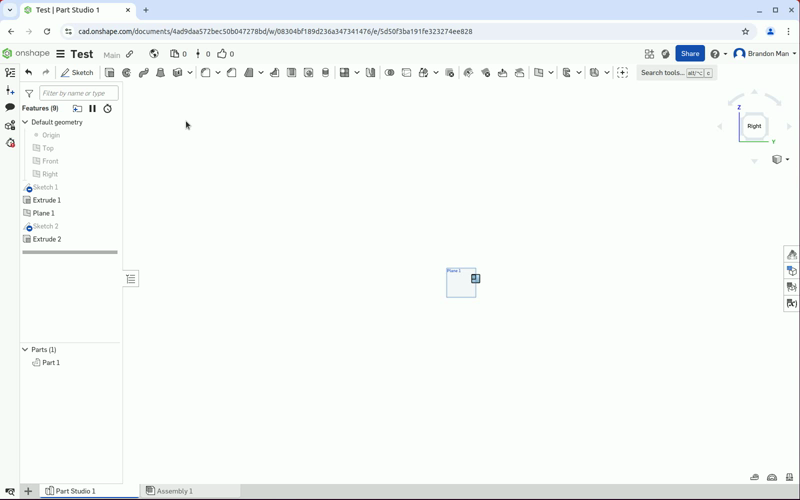
key(shift+h)
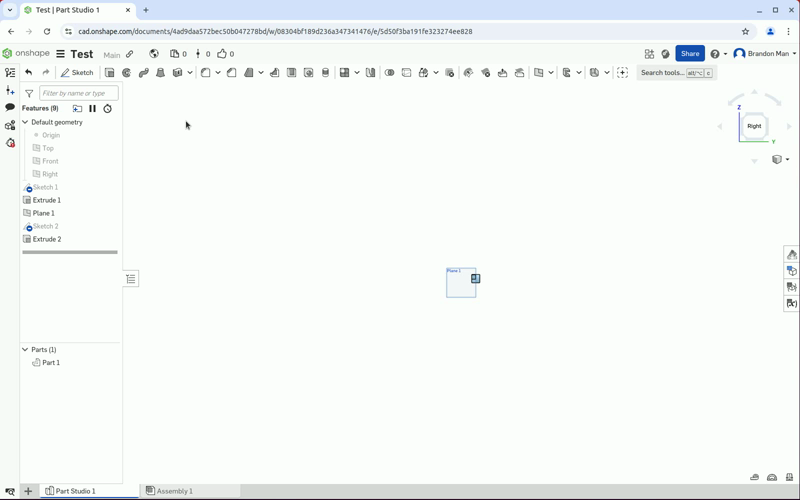
key(shift+h)
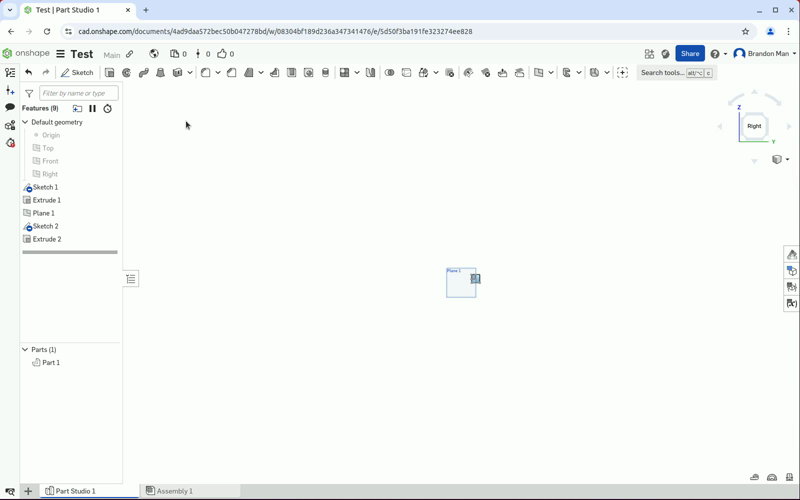
key(shift+7)
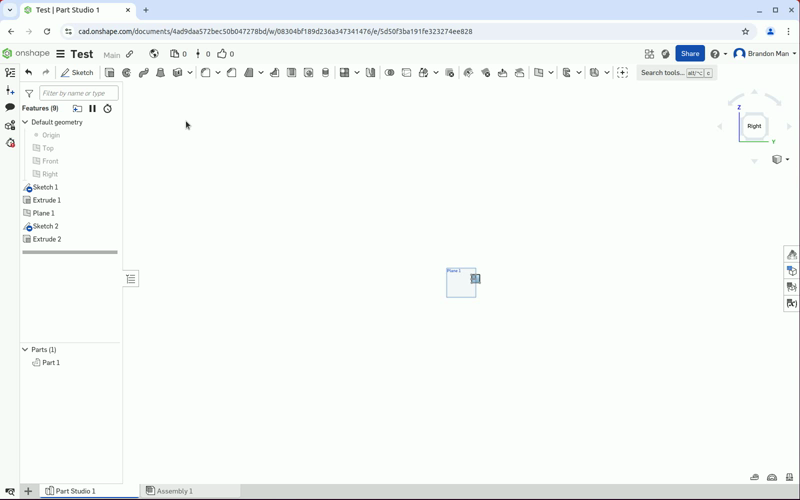
key(right, 2)
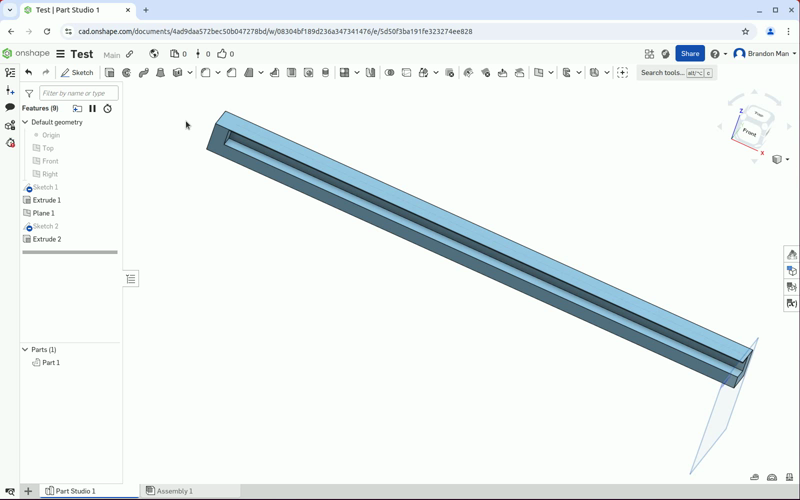
key(down, 2)
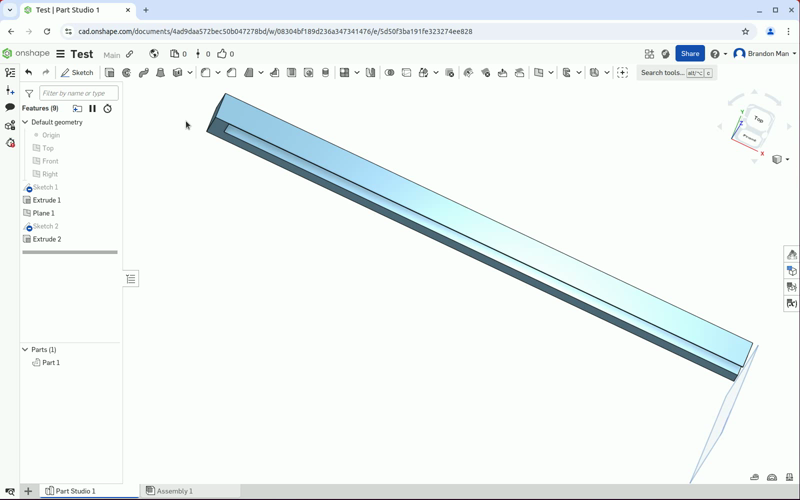
key(up, 2)
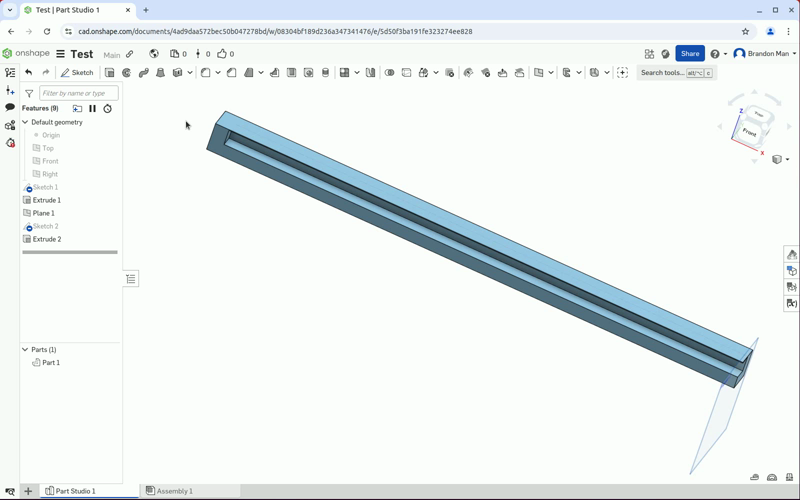
key(left, 2)
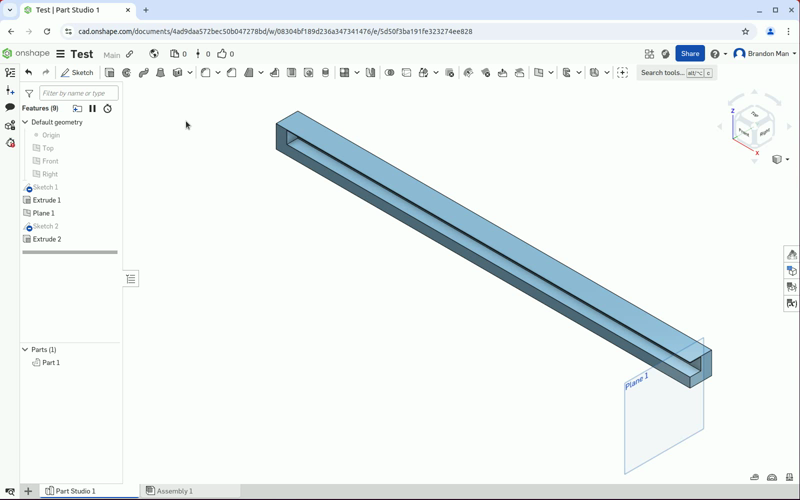
mouse_move(73, 189)
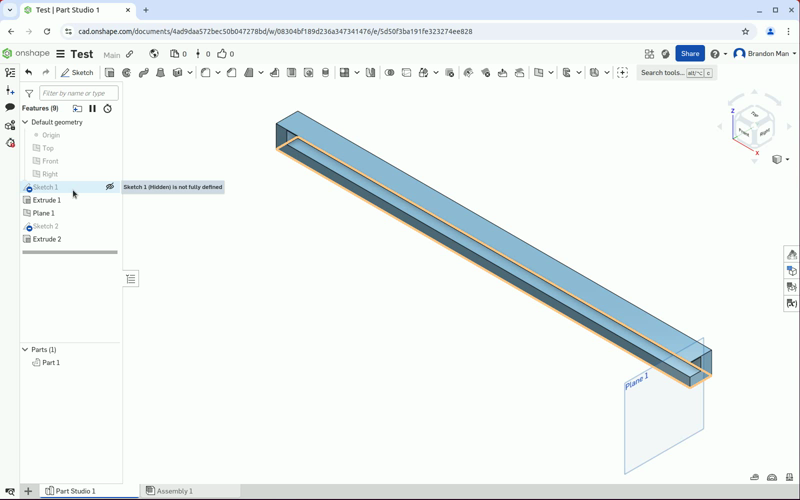
click(73, 189)